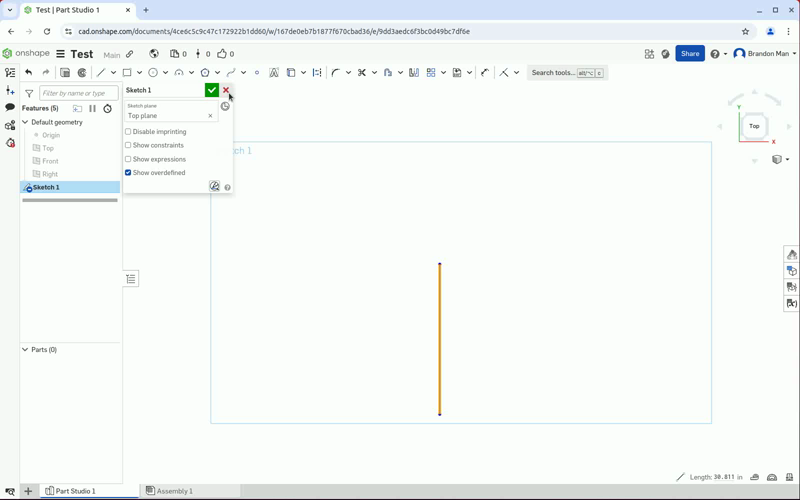
key(shift+h)
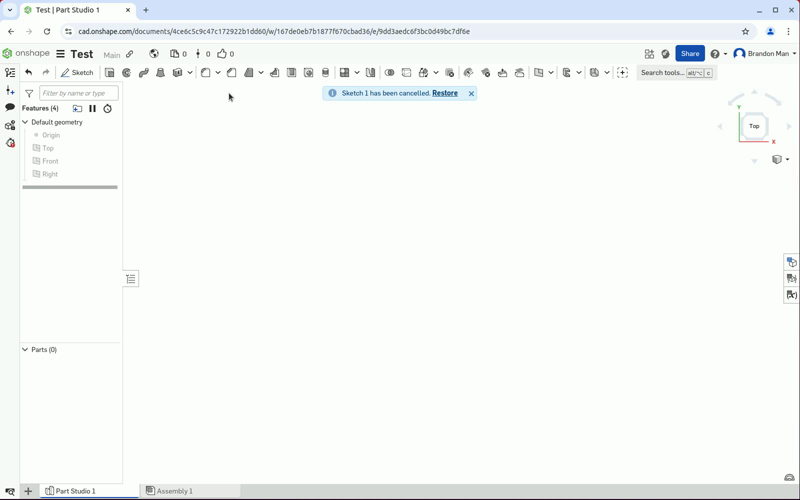
mouse_move(73, 352)
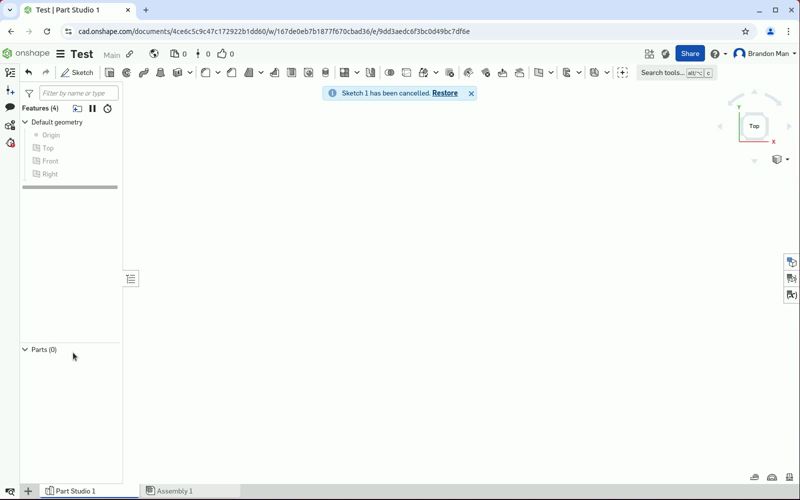
key(y)
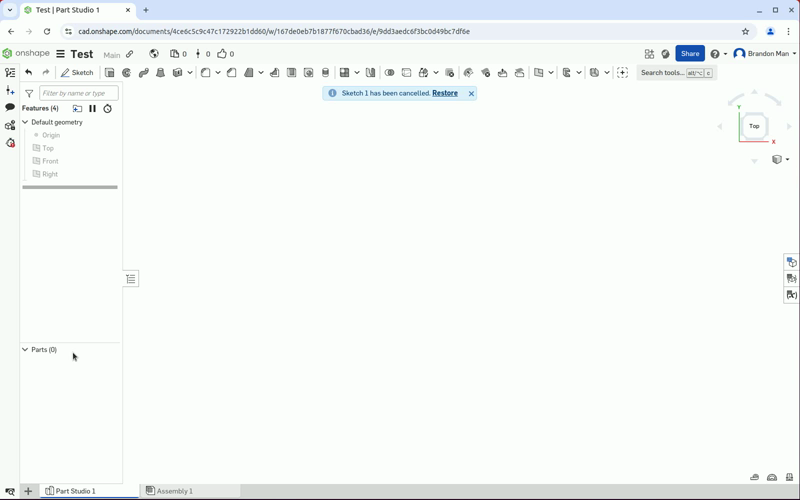
key(shift+p)
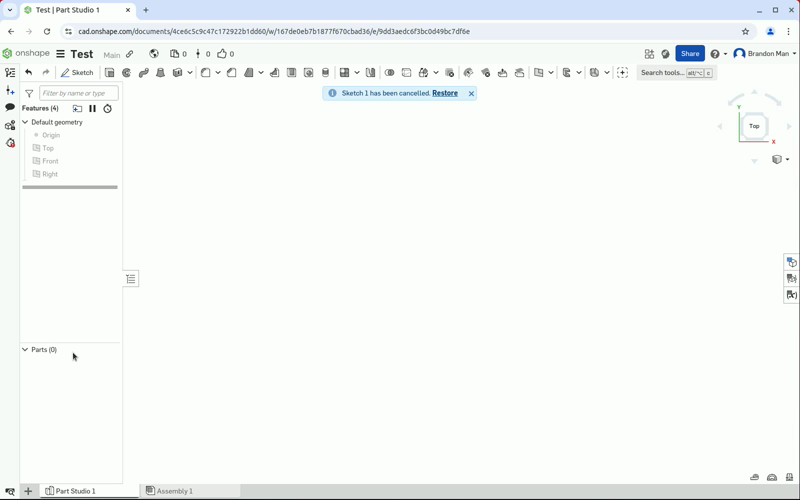
key(space)
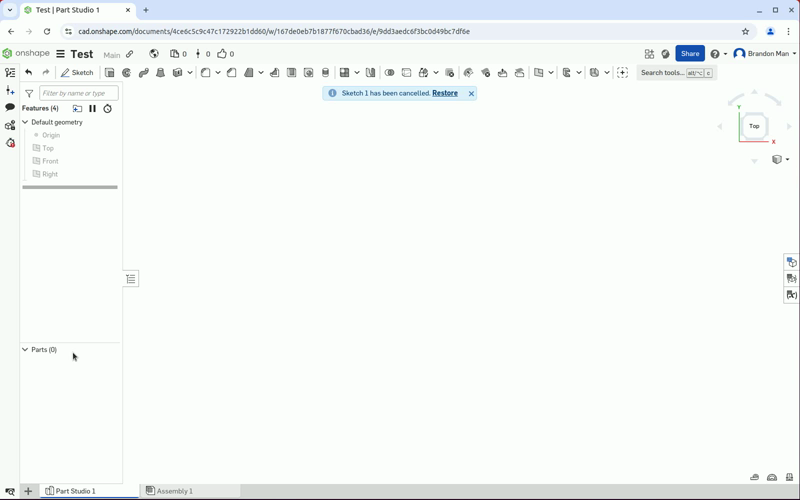
key_down(shift)
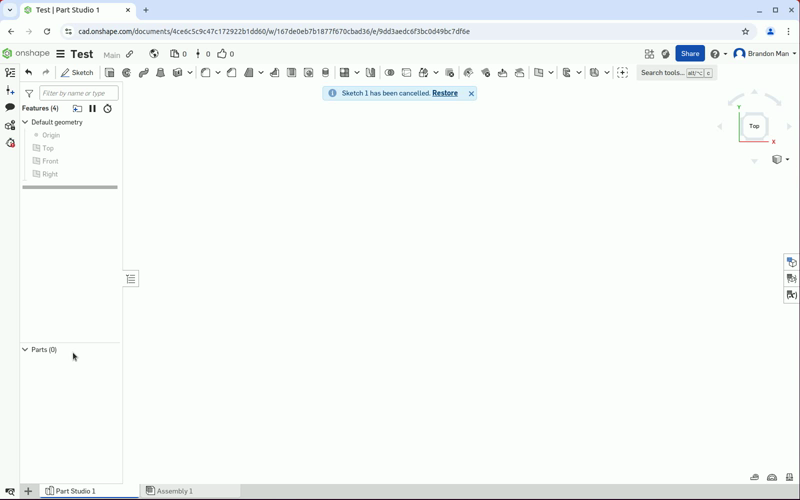
key(up)
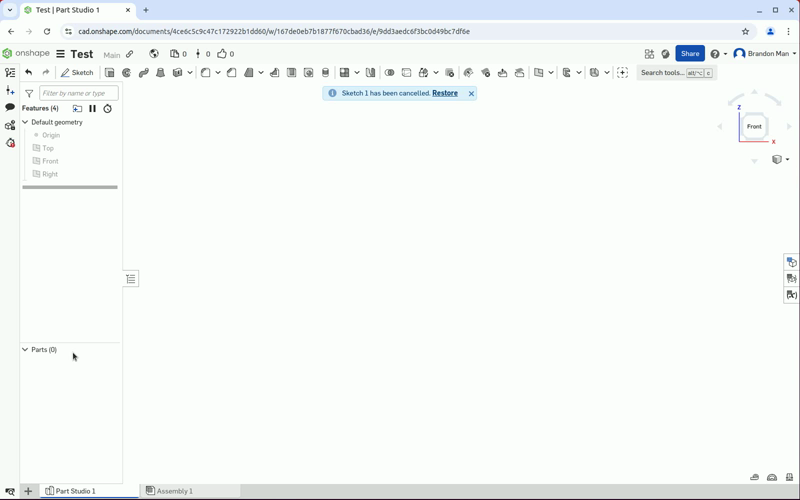
key_up(shift)
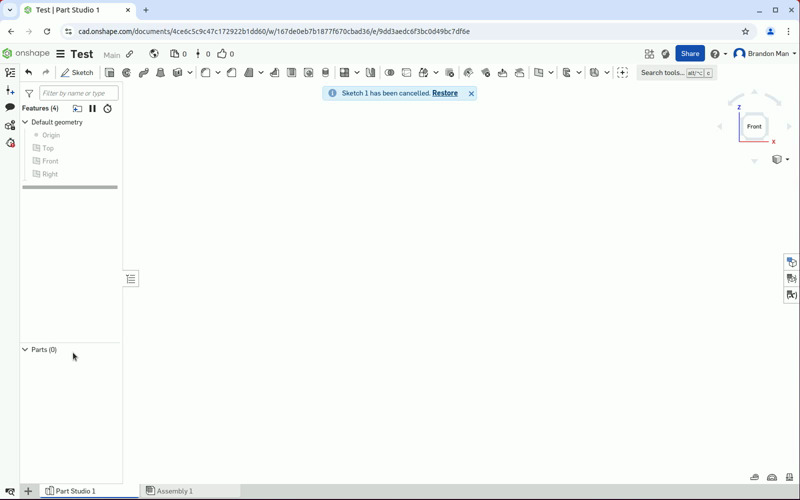
mouse_move(73, 352)
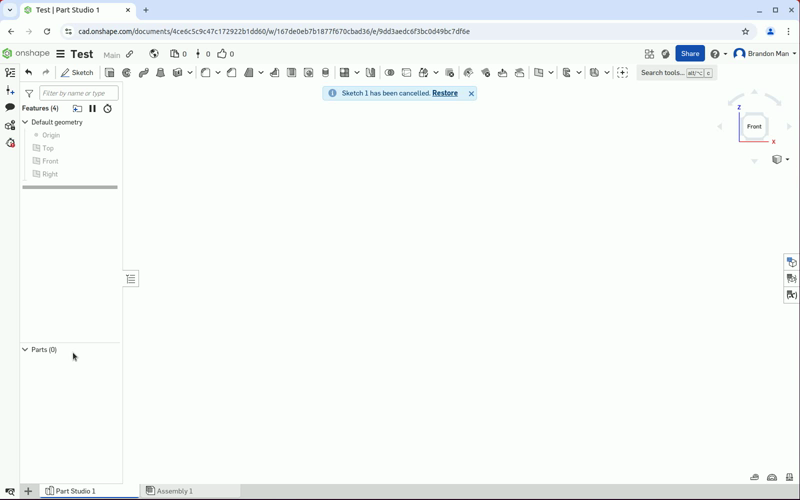
key(shift+y)
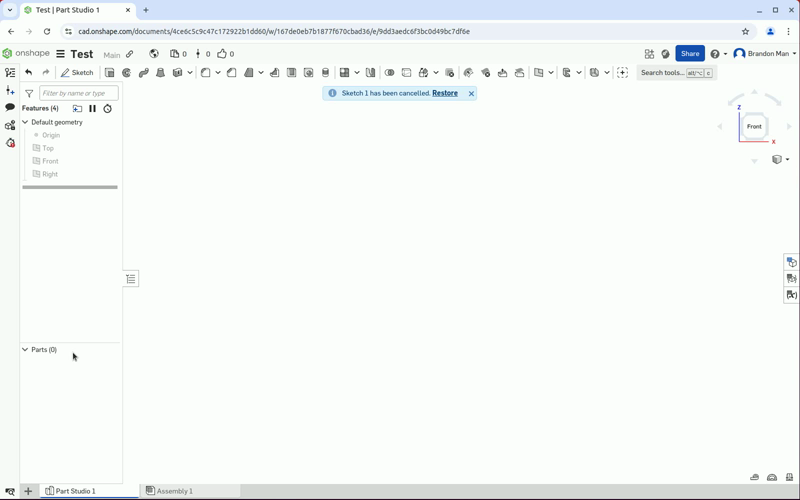
key(shift+s)
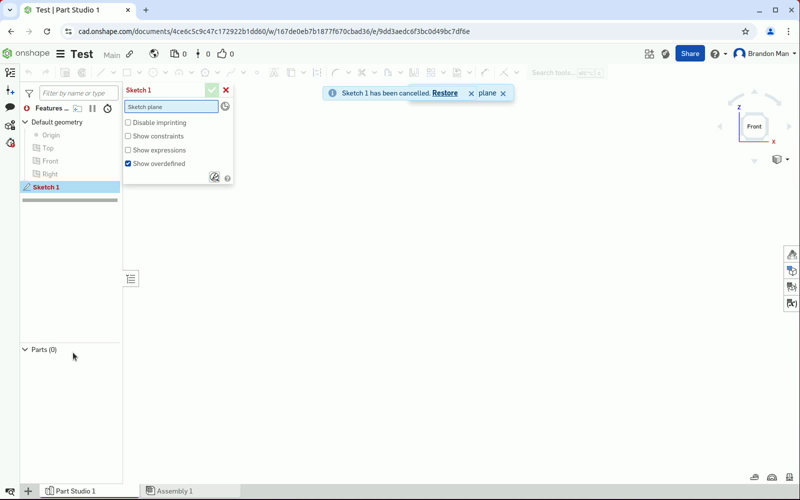
mouse_move(73, 163)
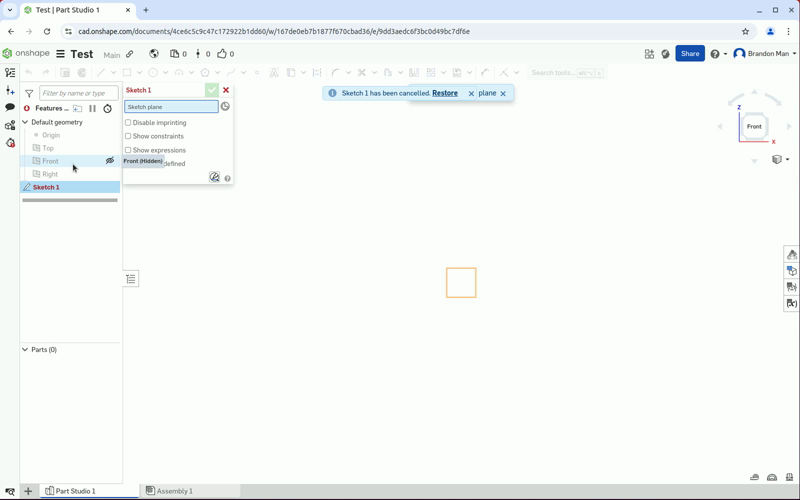
click(73, 163)
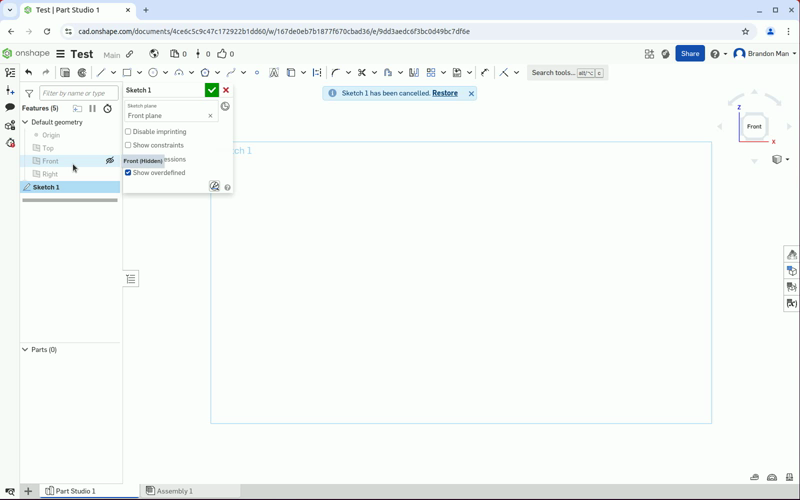
mouse_move(73, 352)
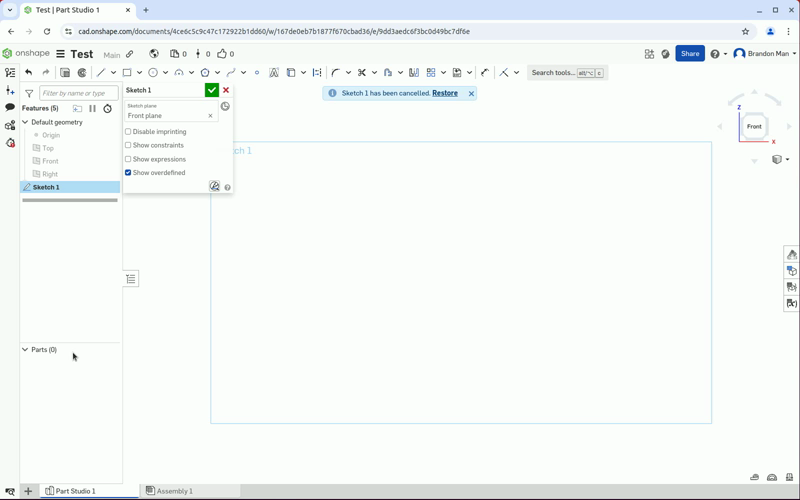
key(y)
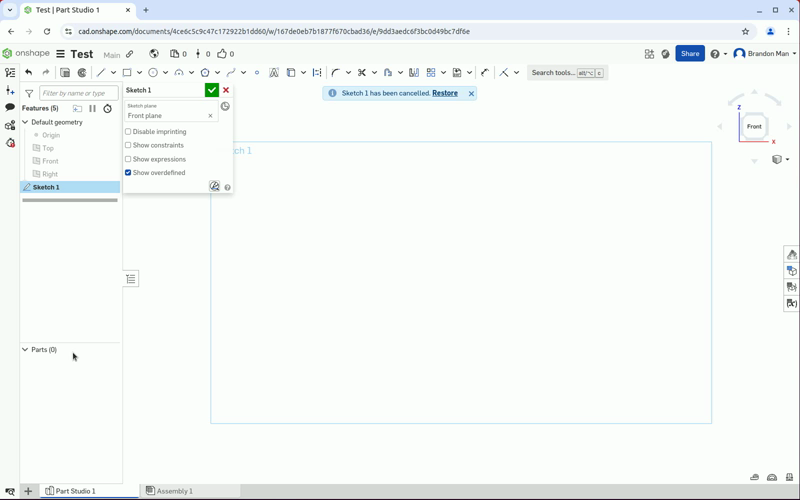
key(c)
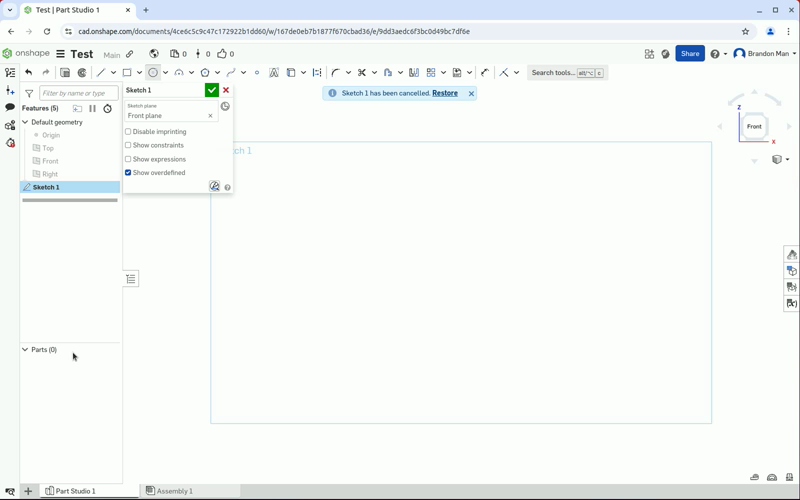
key_down(shift)
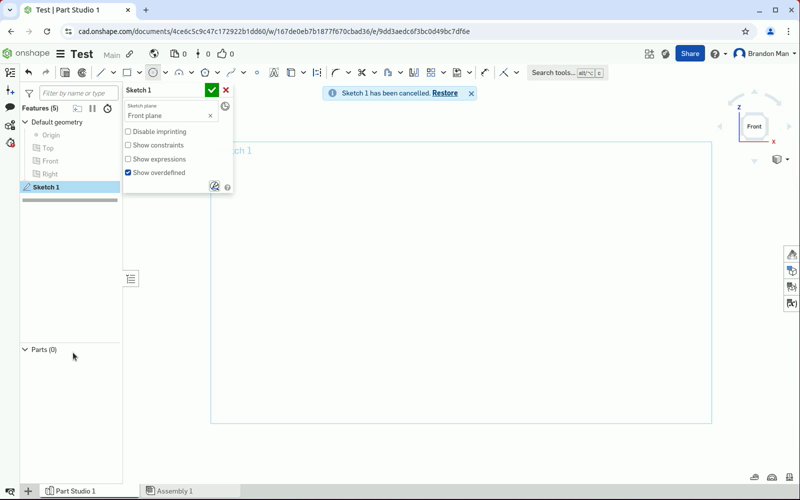
mouse_move(461, 282)
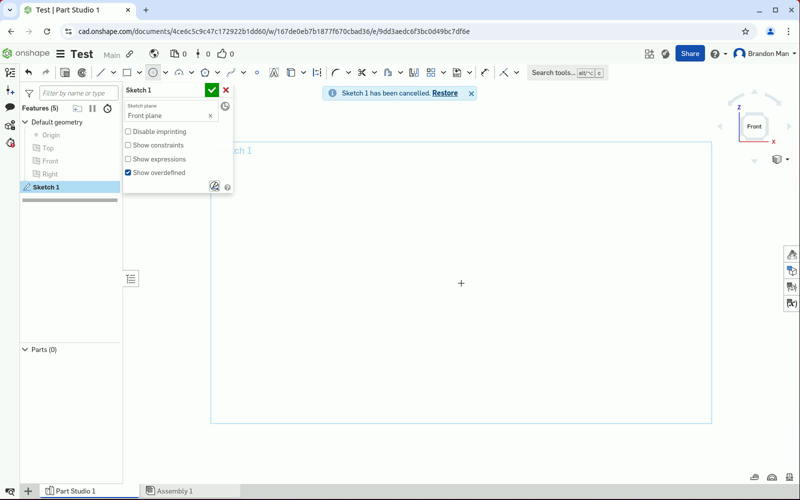
click(461, 282)
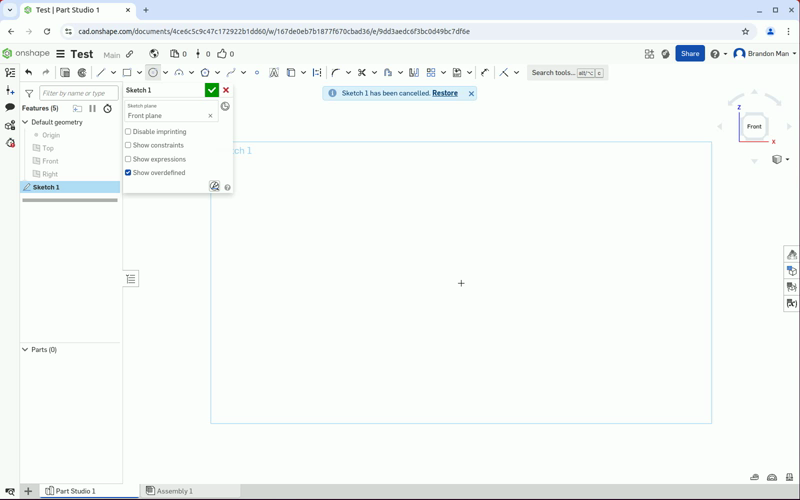
key_up(shift)
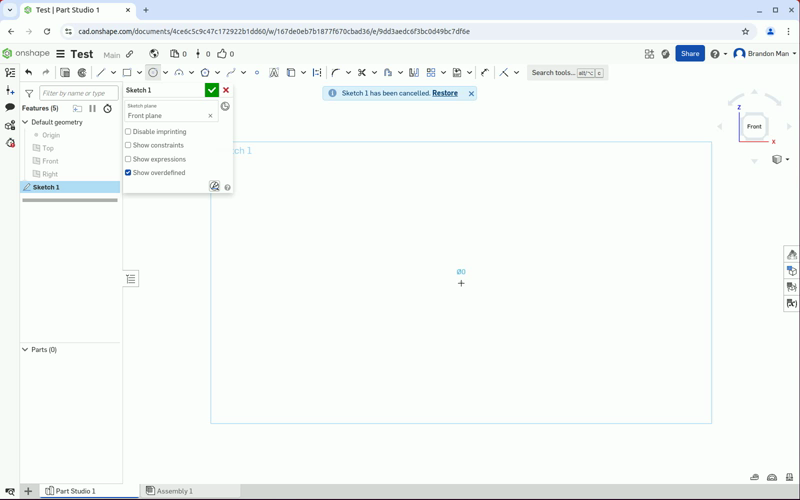
mouse_move(537, 282)
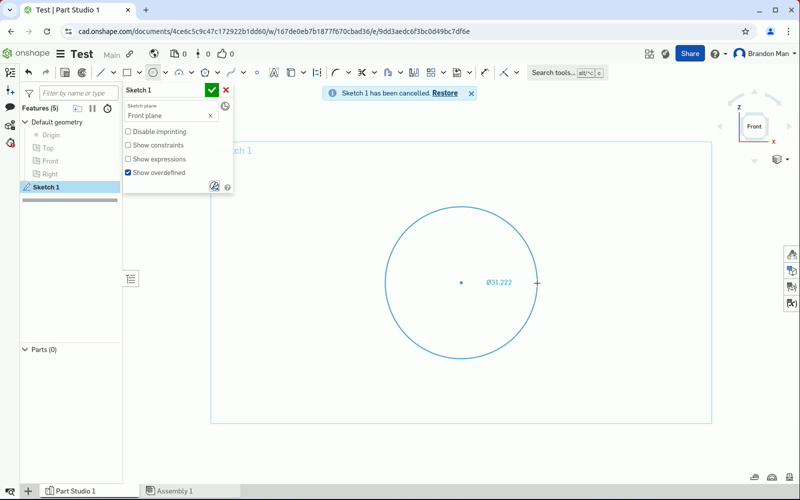
click(537, 282)
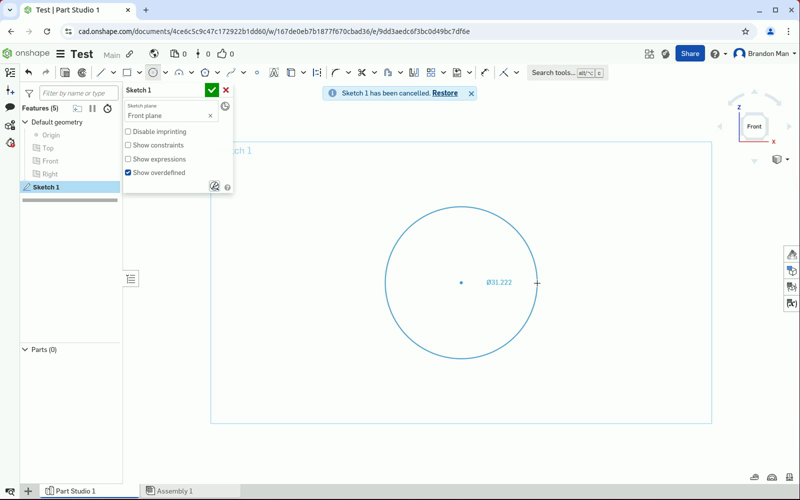
key(esc)
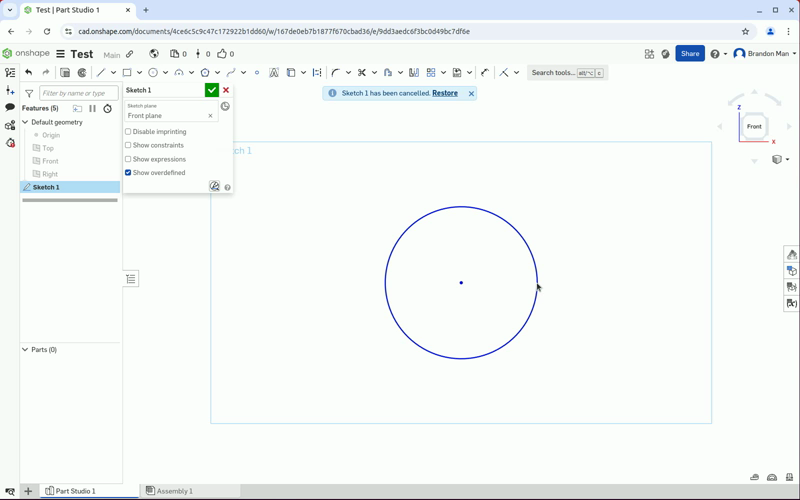
key(c)
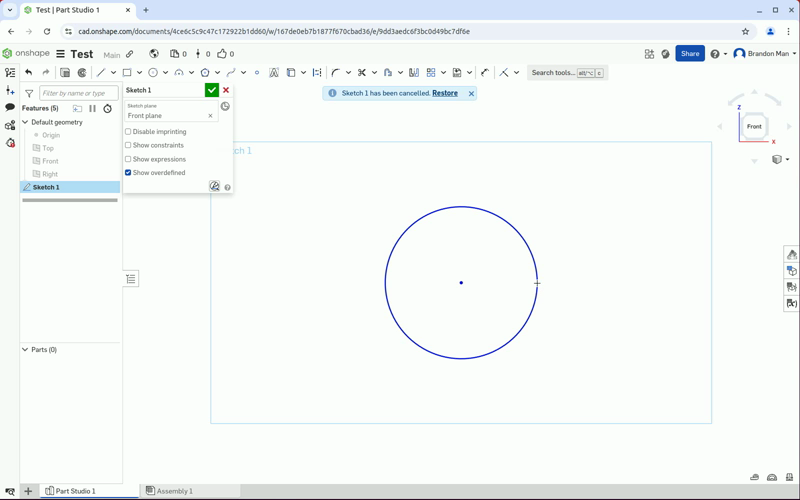
key_down(shift)
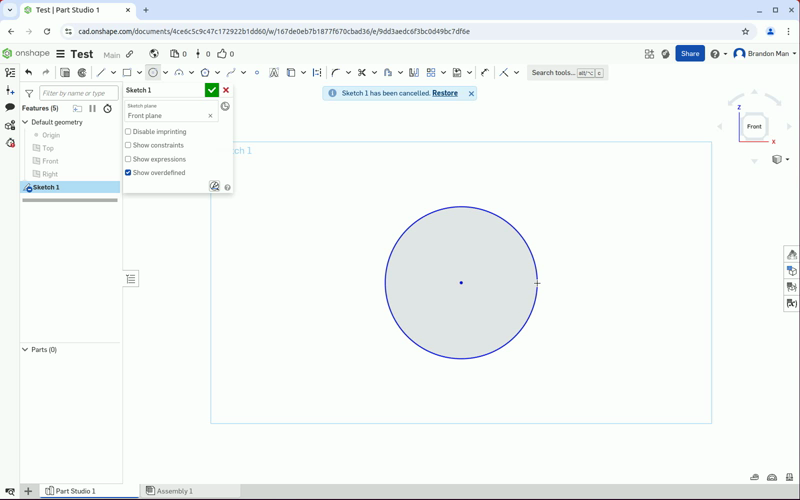
mouse_move(461, 282)
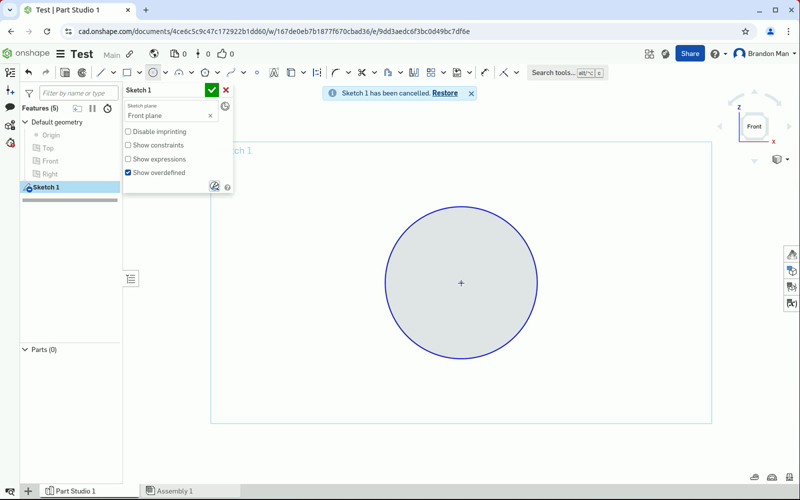
click(461, 282)
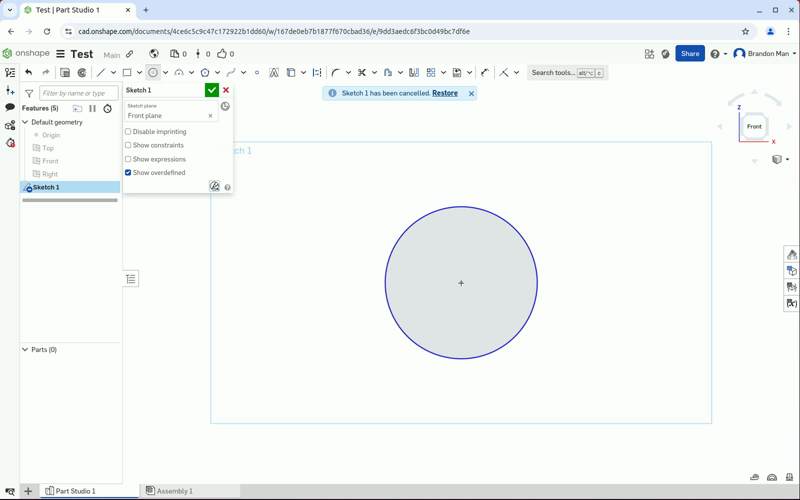
key_up(shift)
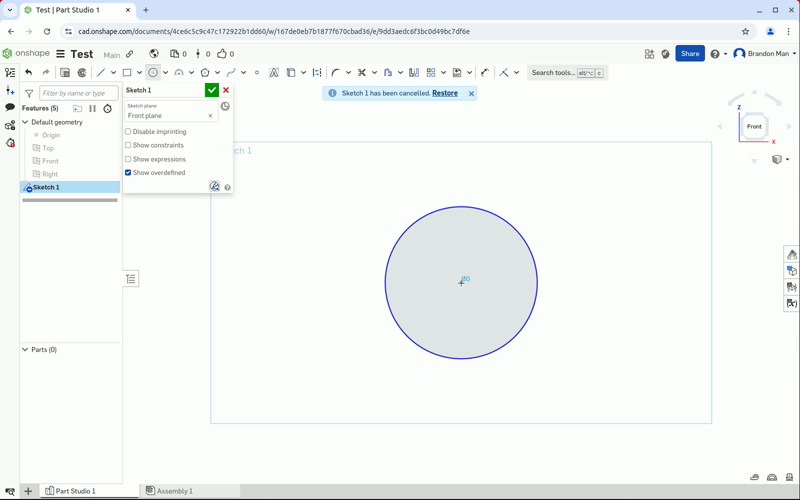
mouse_move(499, 282)
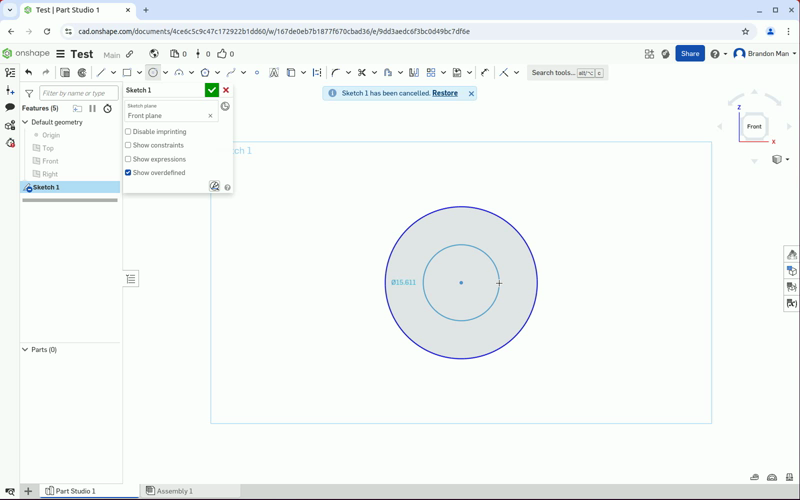
click(499, 282)
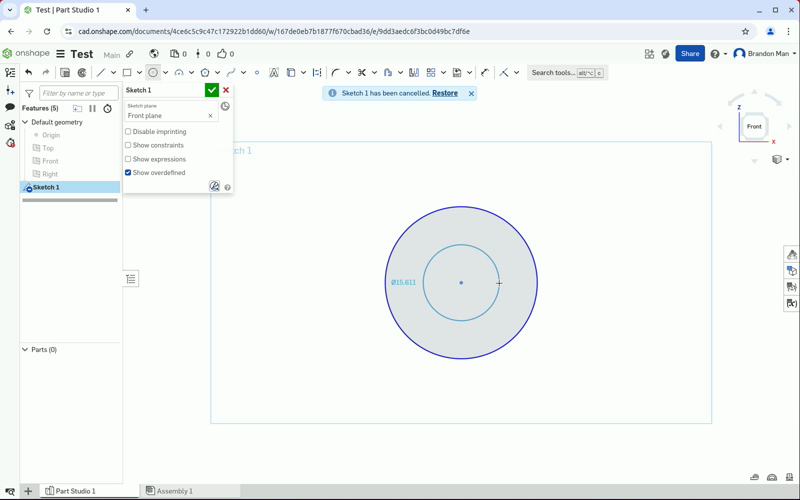
key(esc)
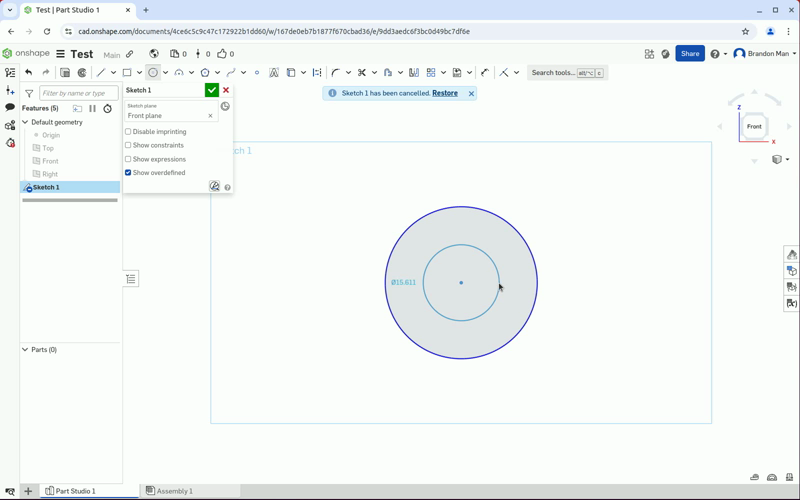
mouse_move(399, 281)
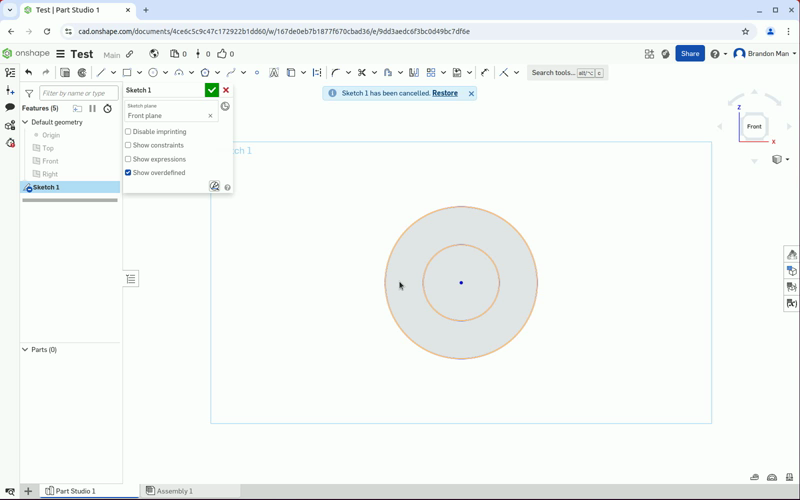
click(399, 281)
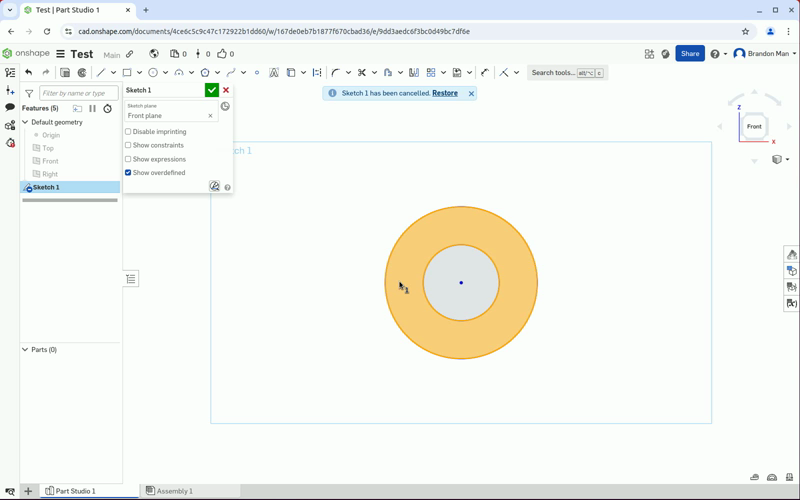
mouse_move(73, 352)
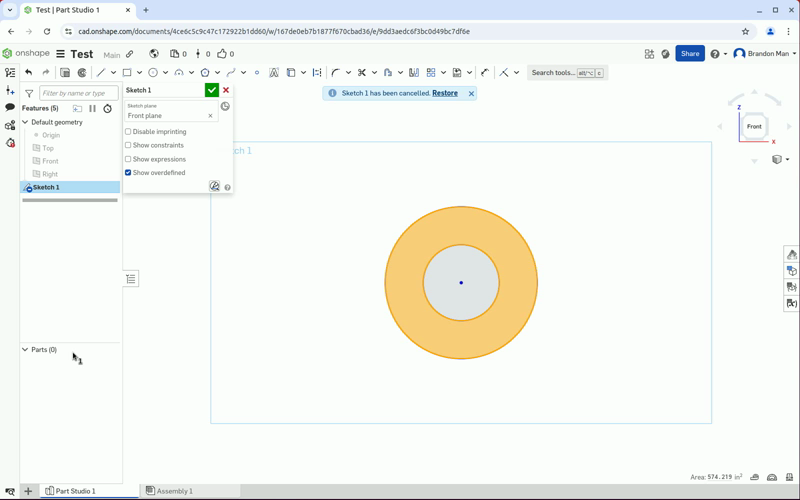
key(shift+y)
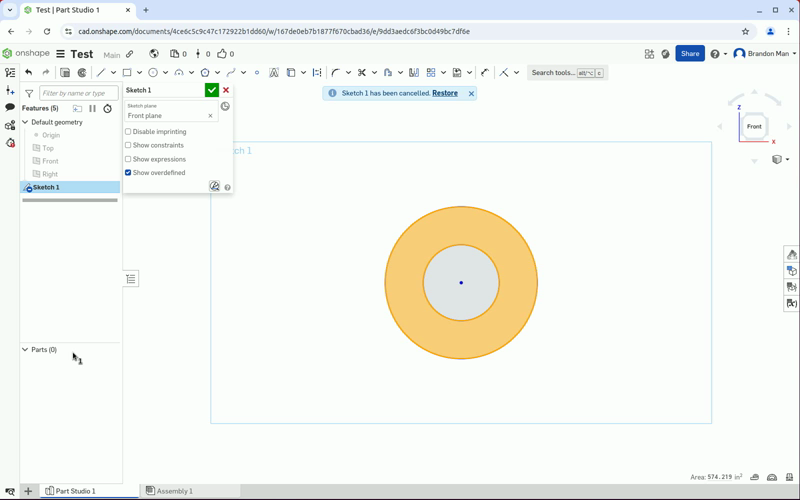
key(shift+e)
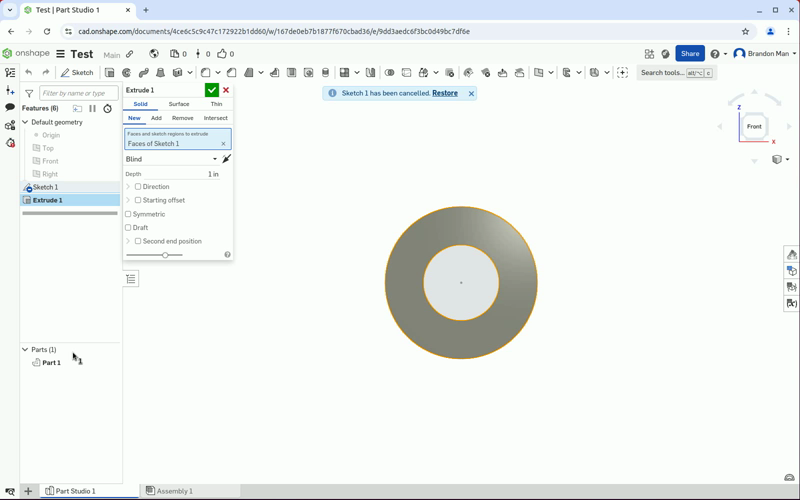
mouse_move(143, 106)
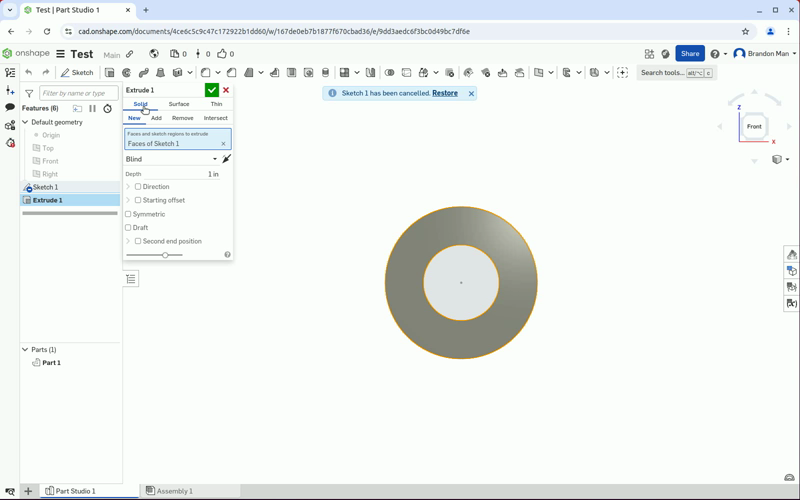
click(143, 106)
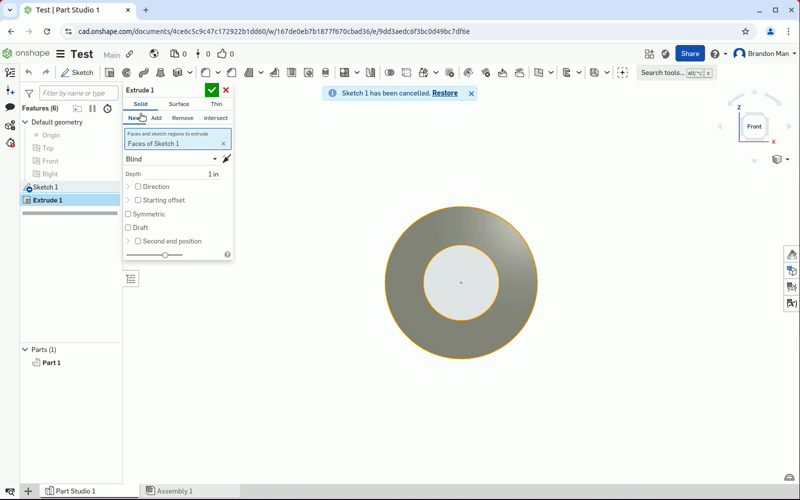
mouse_move(137, 120)
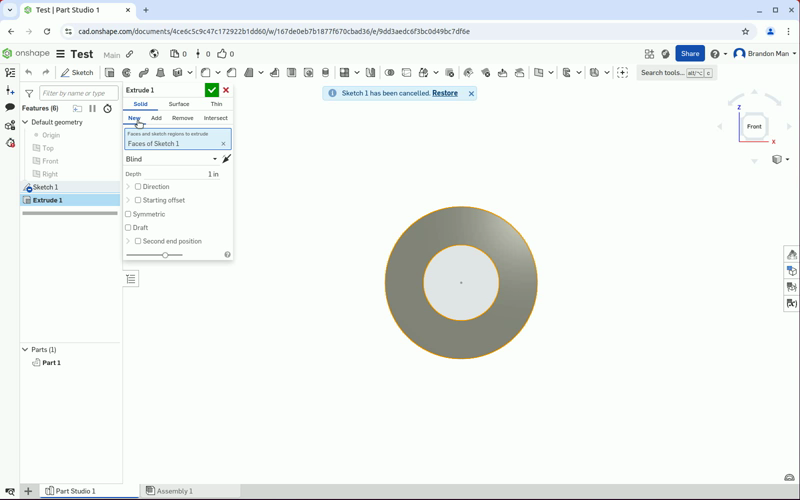
click(137, 120)
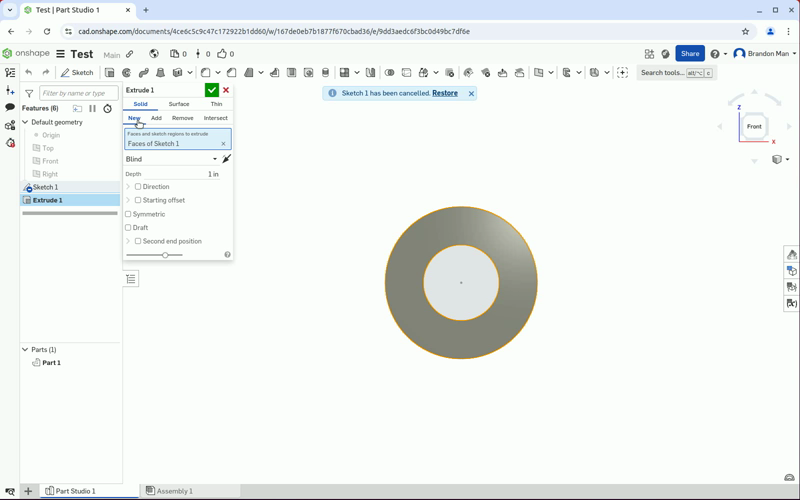
key(tab, 4)
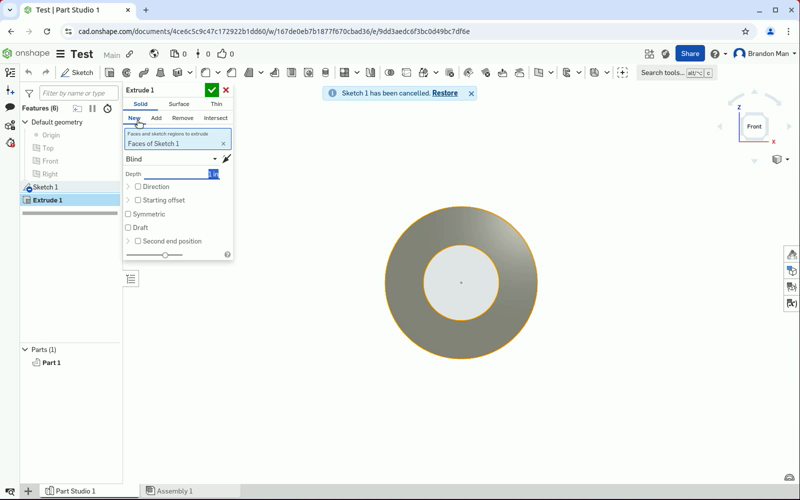
text(7.703)
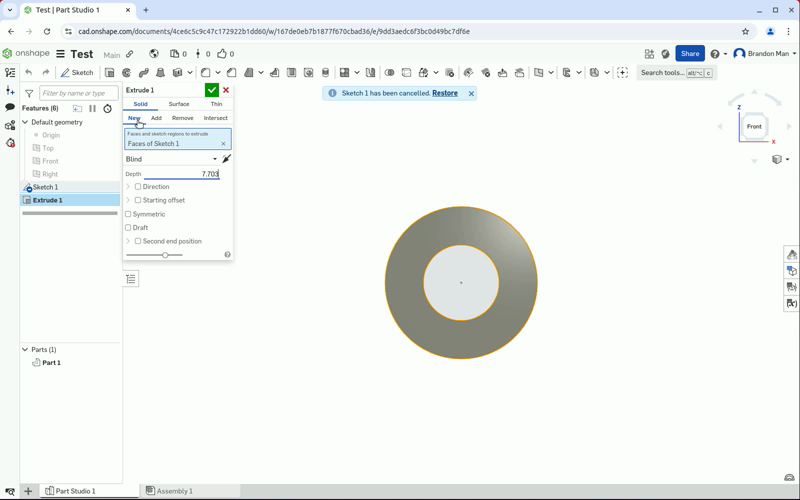
key(enter)
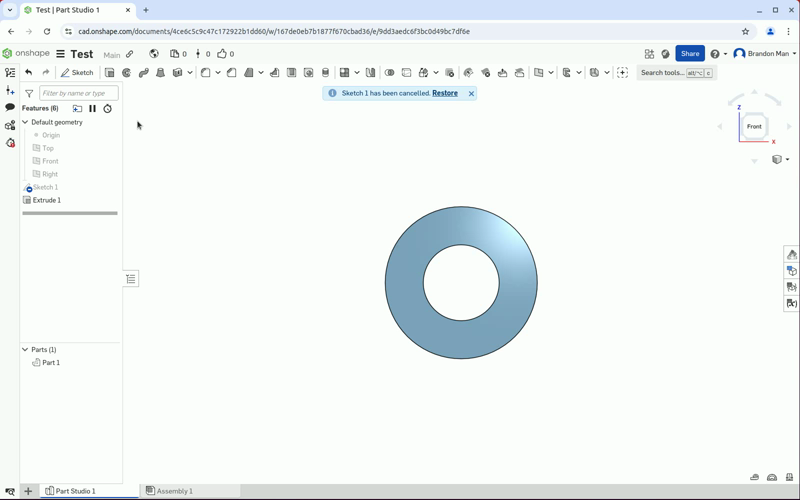
key(shift+h)
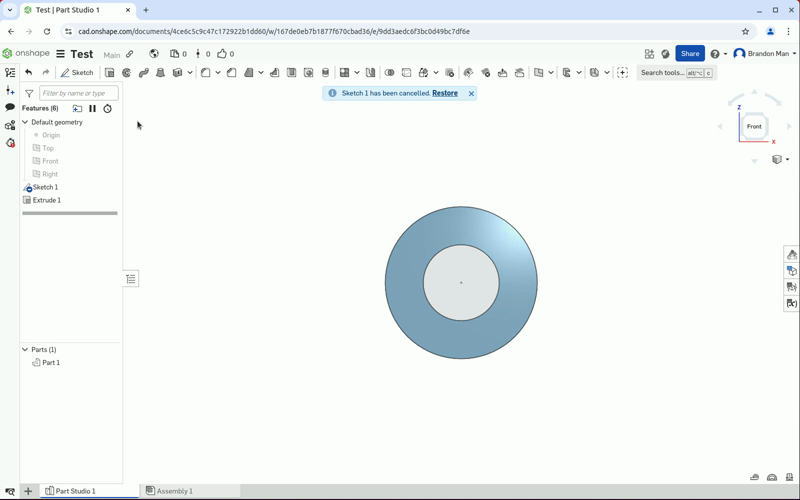
key(shift+h)
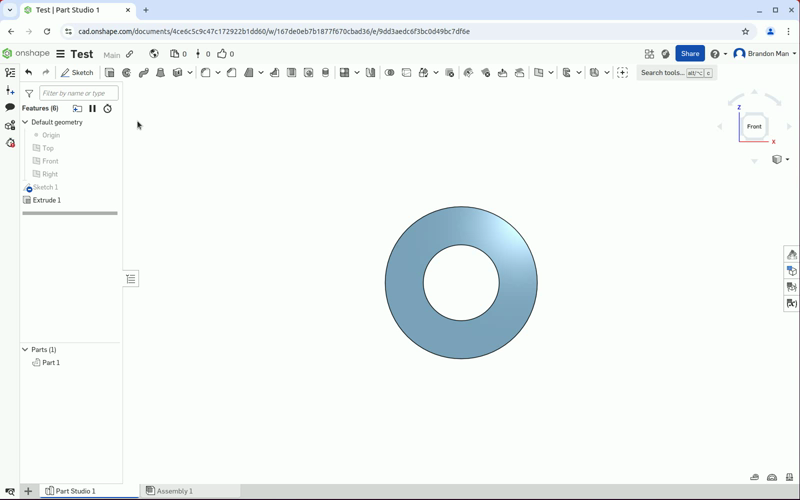
mouse_move(73, 189)
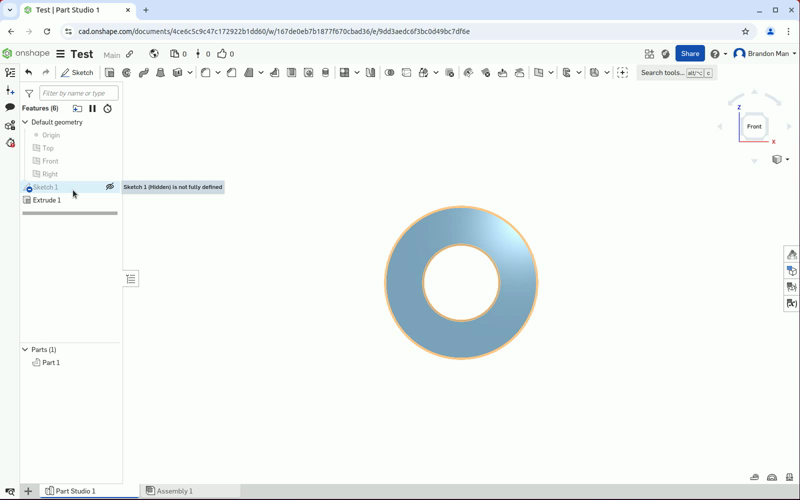
click(73, 189)
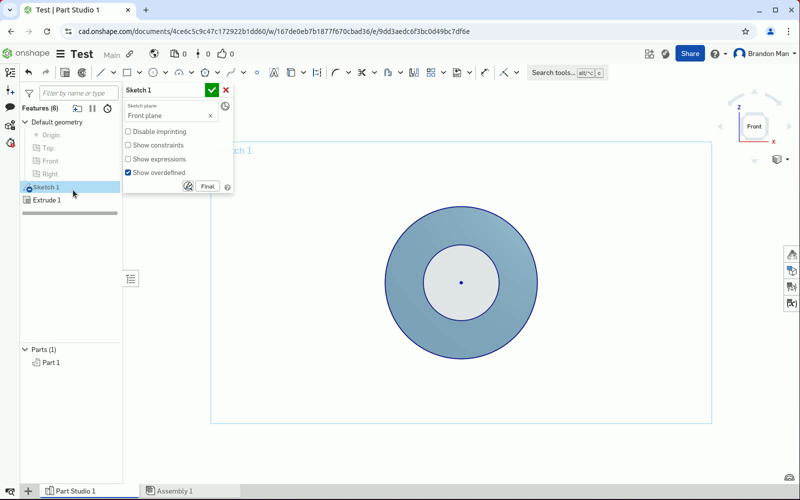
mouse_move(229, 92)
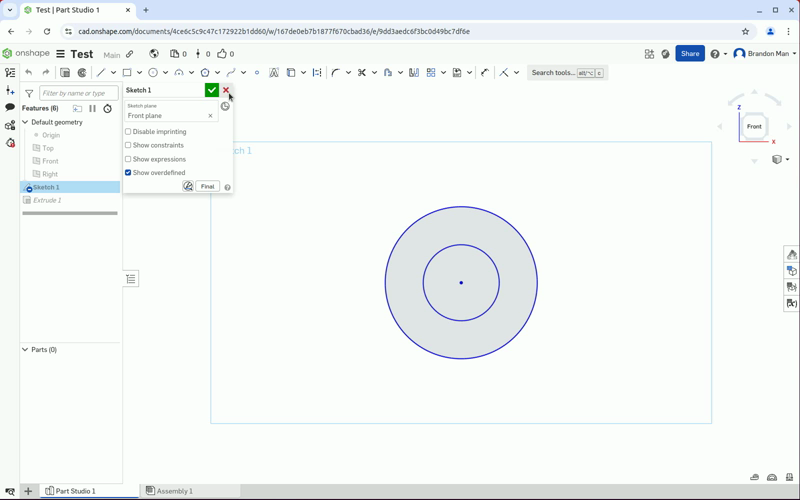
click(229, 92)
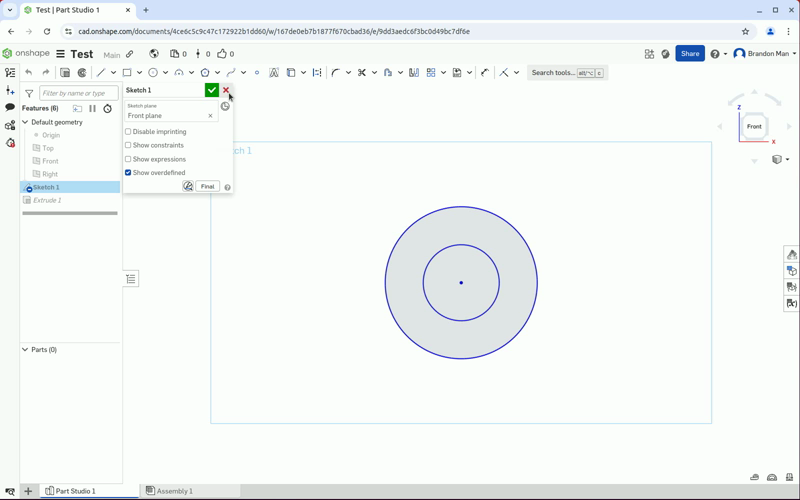
key(shift+s)
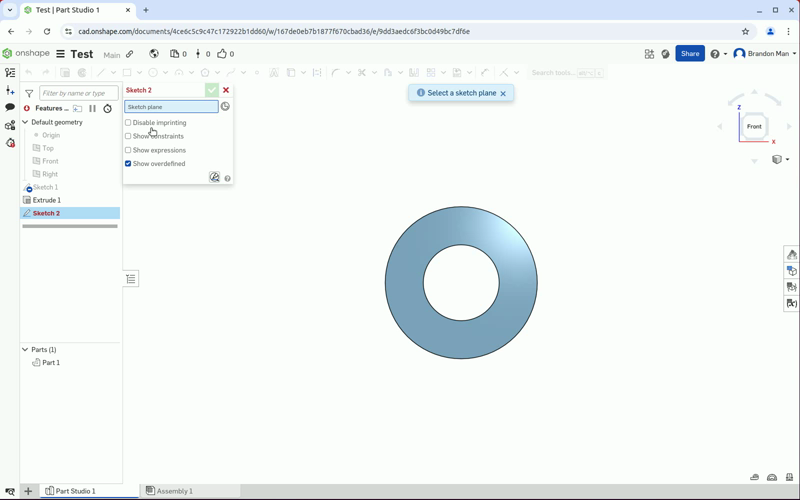
mouse_move(73, 163)
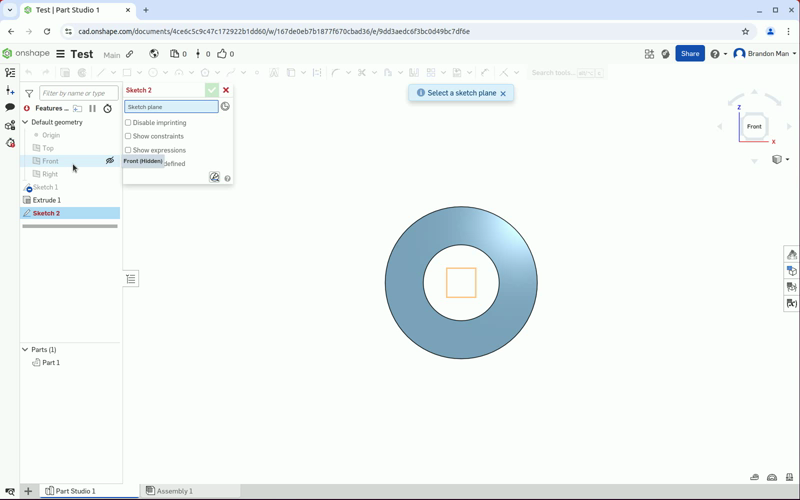
click(73, 163)
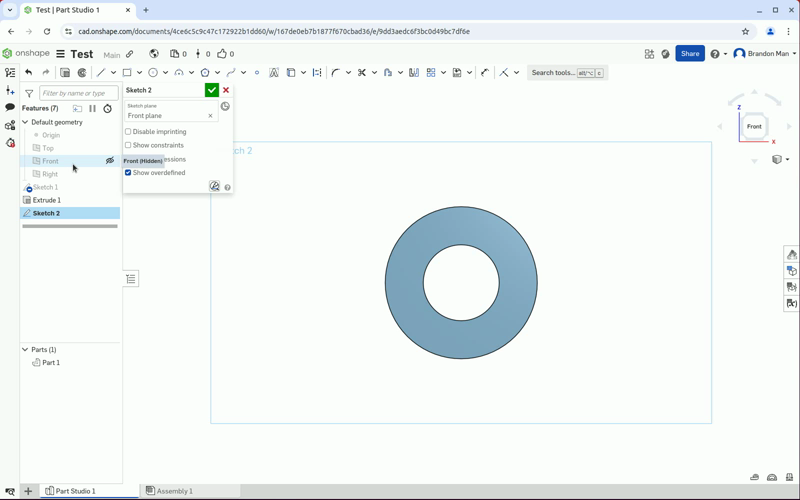
mouse_move(73, 352)
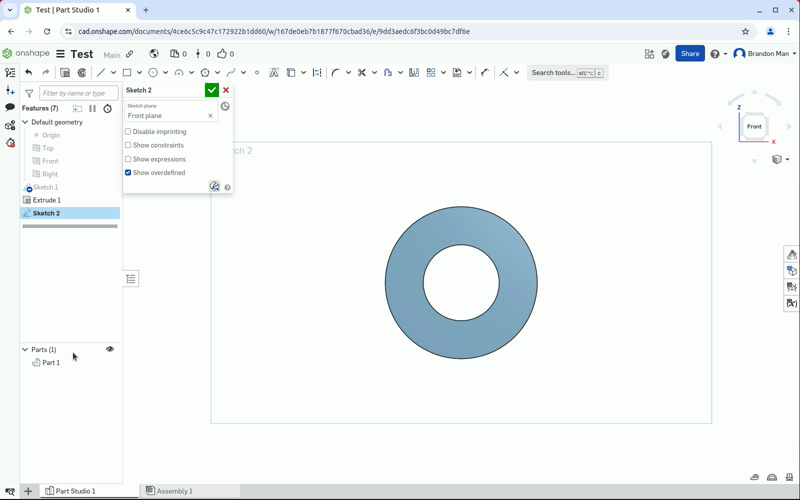
key(y)
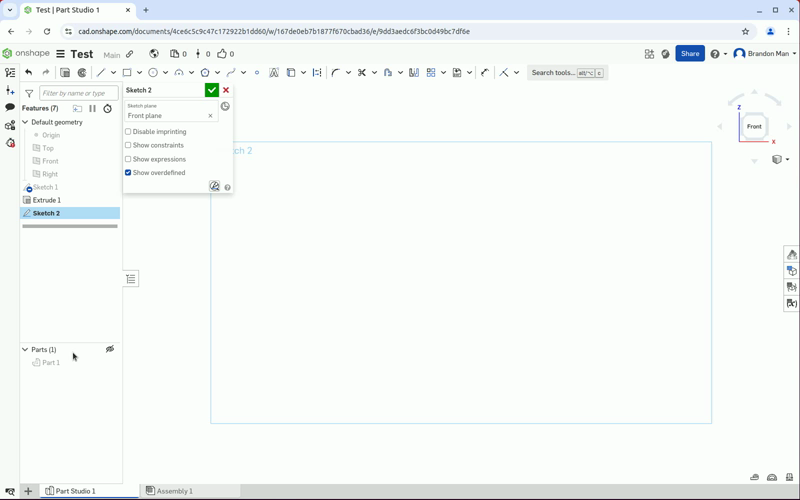
key(a)
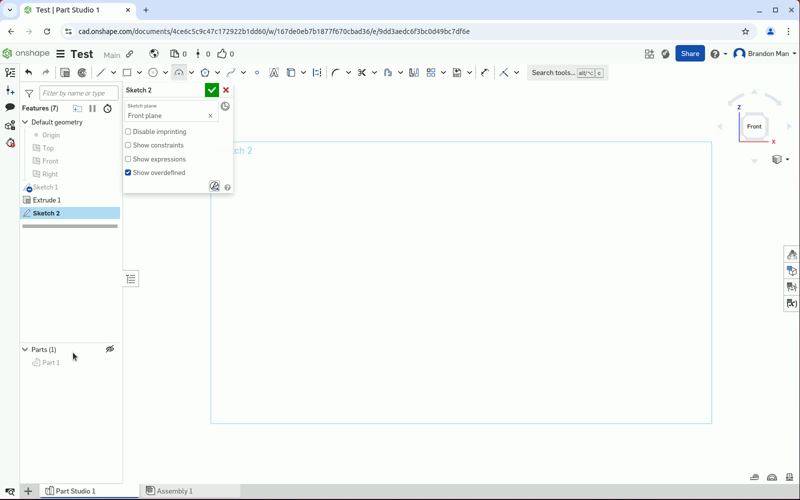
key_down(shift)
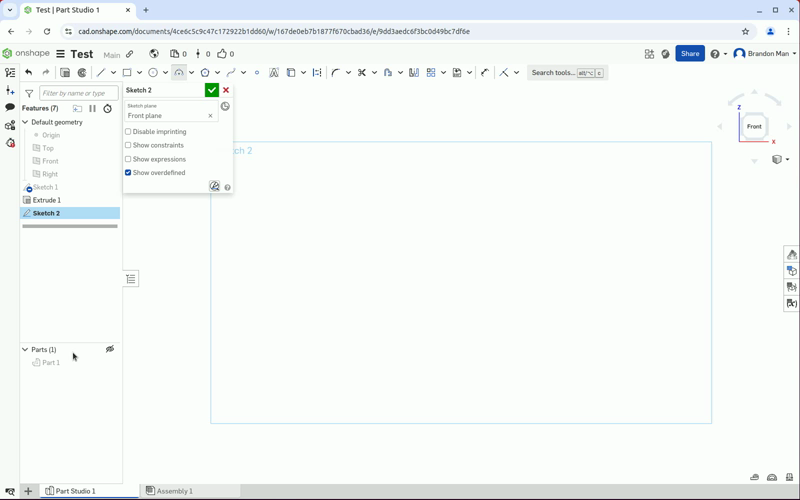
mouse_move(404, 232)
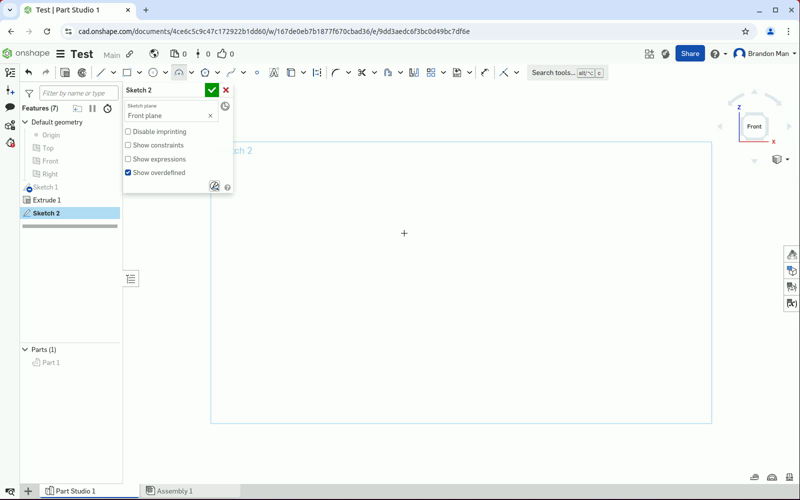
click(404, 232)
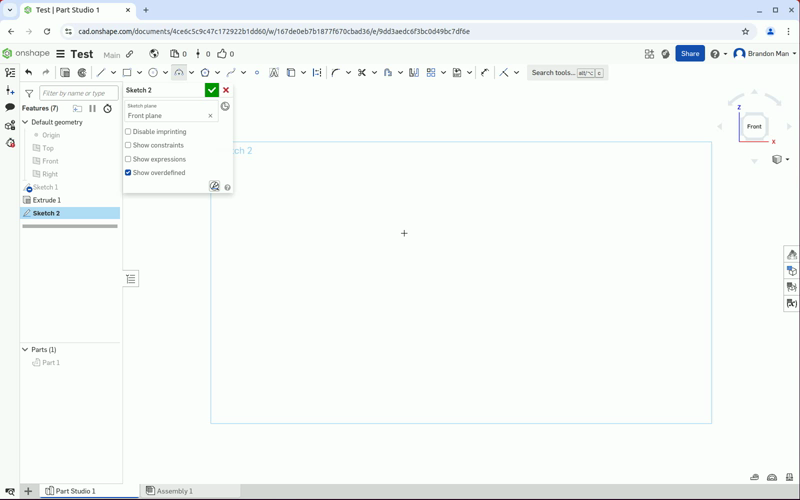
key_up(shift)
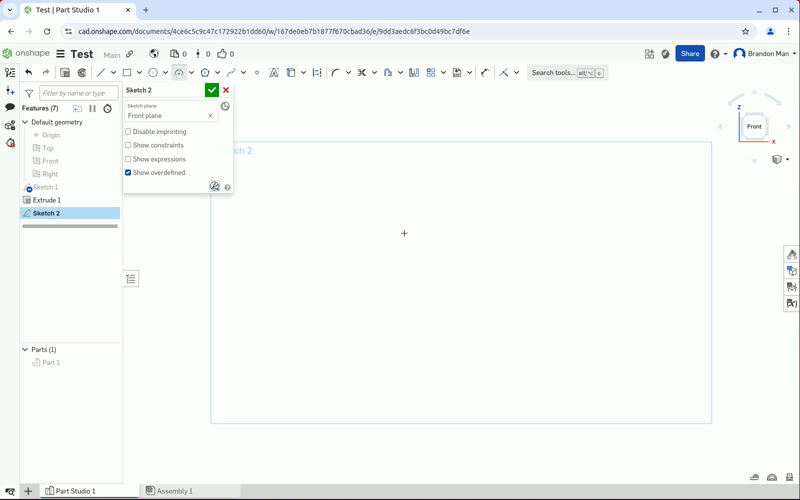
key_down(shift)
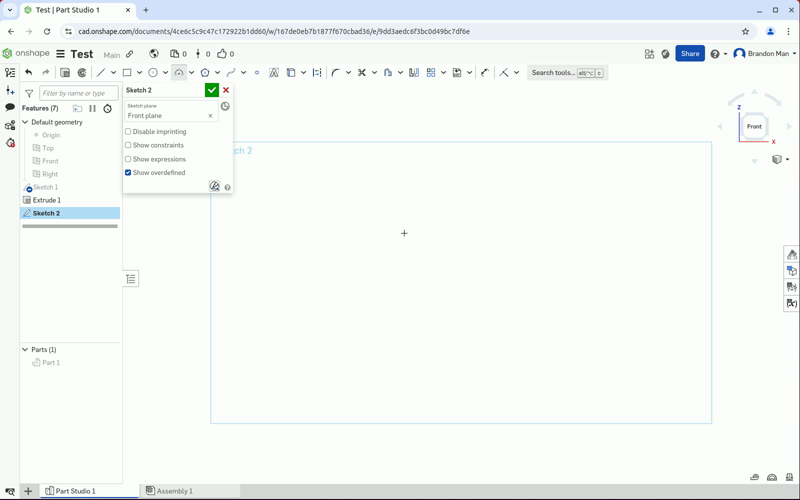
mouse_move(460, 207)
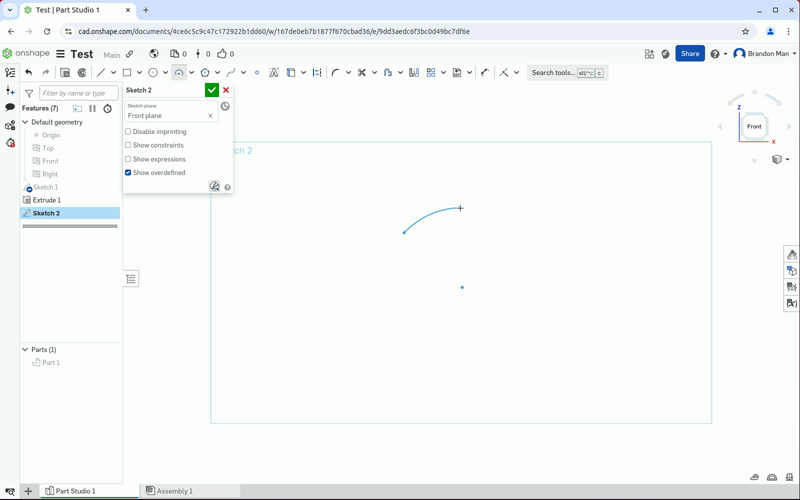
click(460, 207)
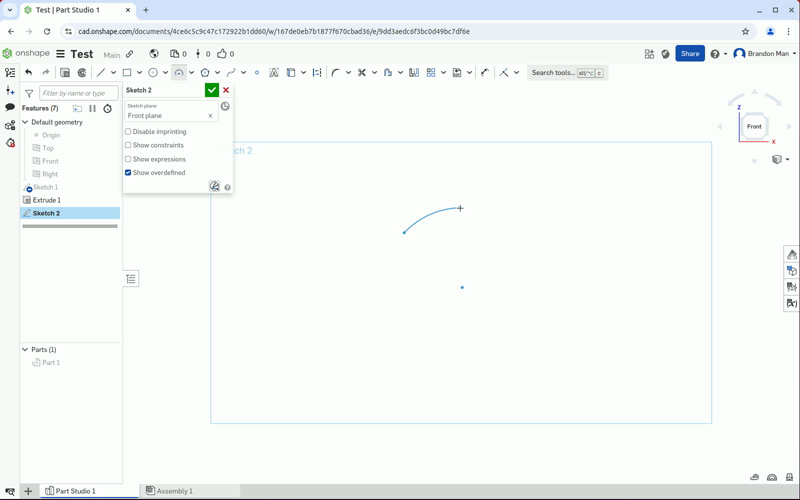
mouse_move(429, 213)
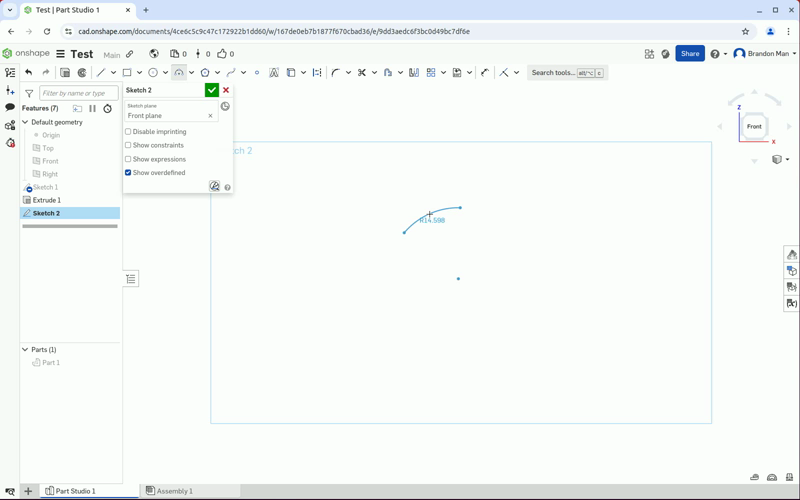
click(429, 213)
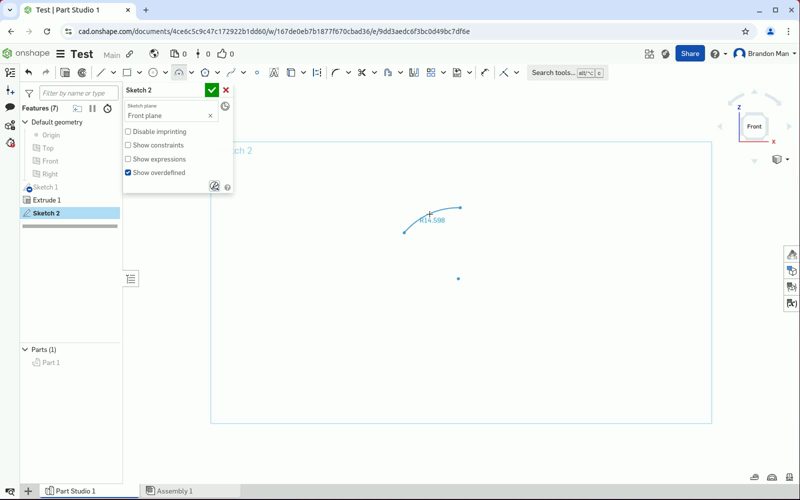
key_up(shift)
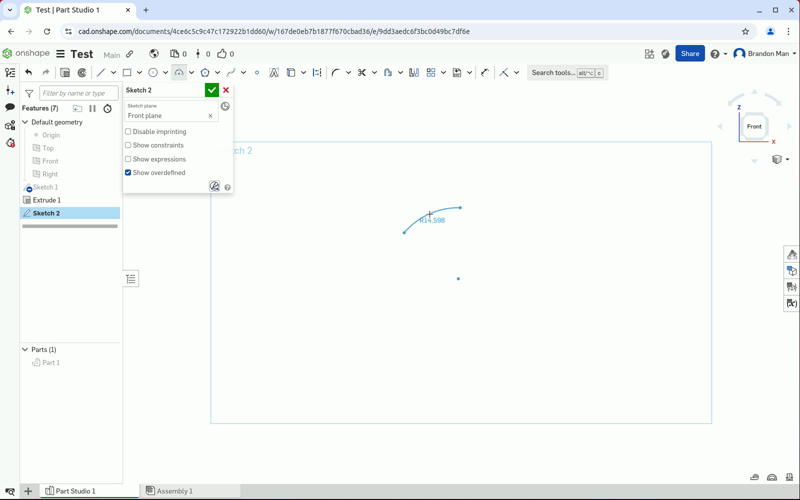
key(esc)
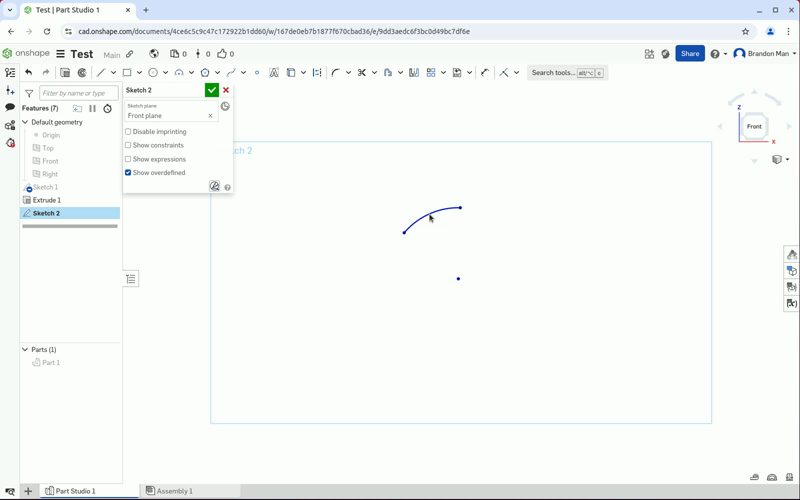
key(l)
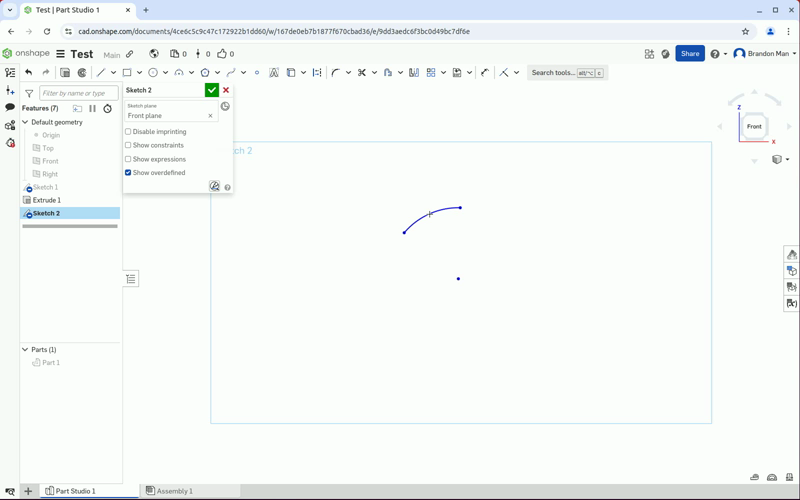
mouse_move(460, 207)
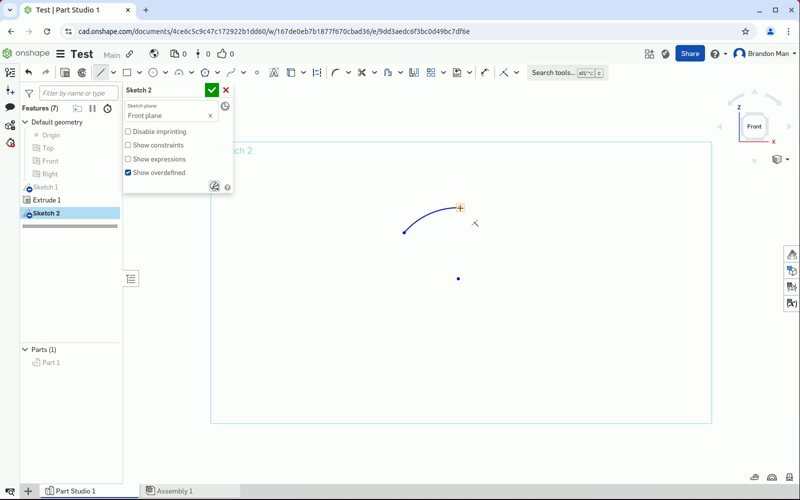
click(460, 207)
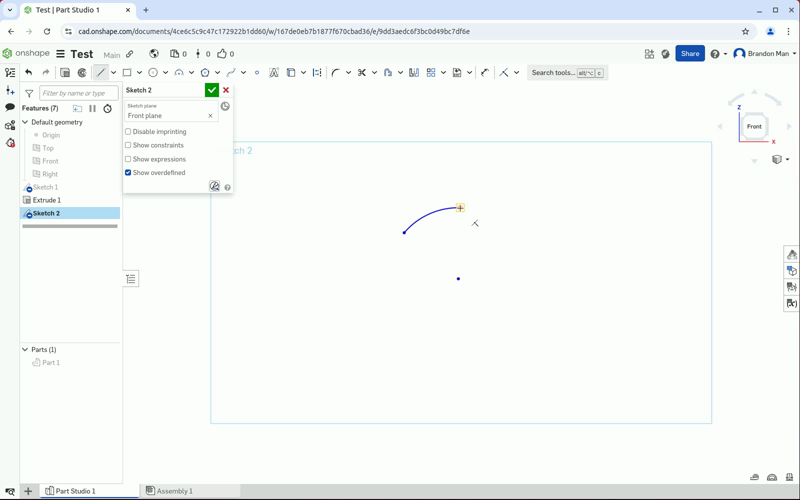
key_down(shift)
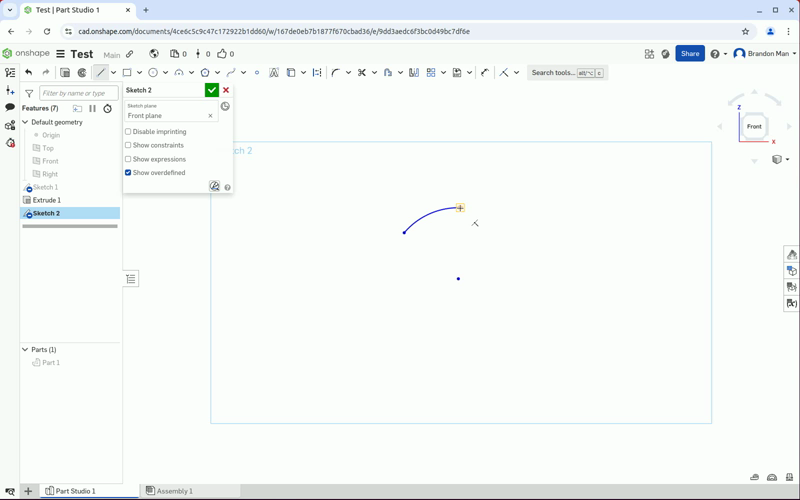
mouse_move(490, 207)
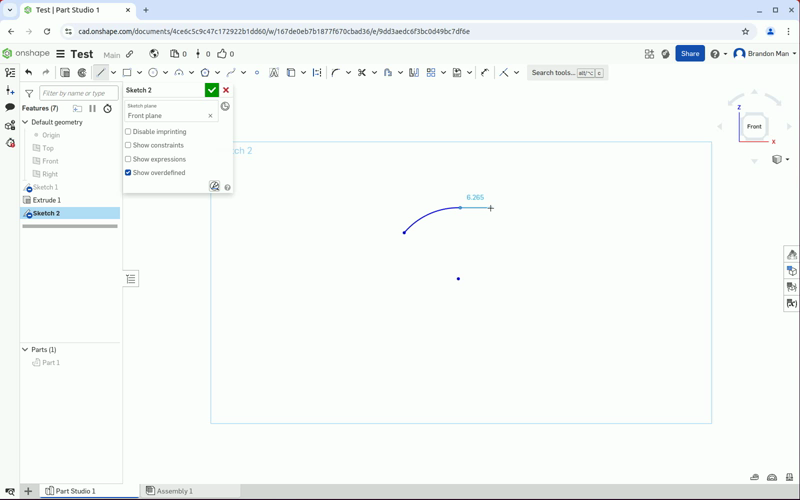
mouse_move(460, 169)
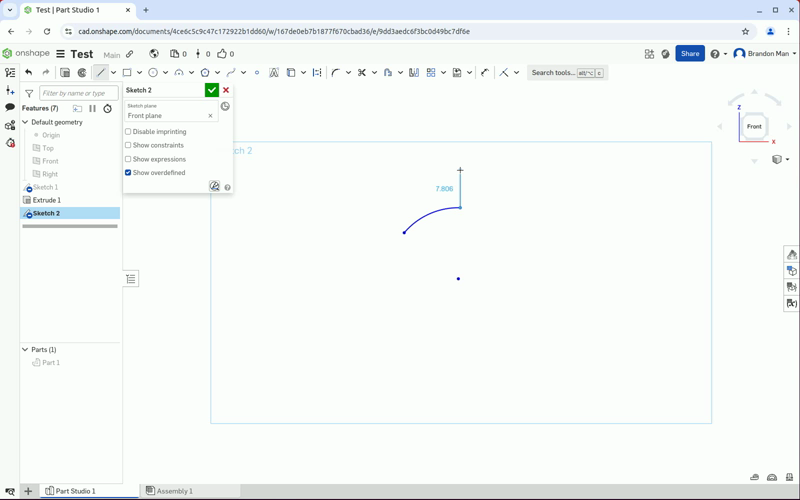
click(460, 169)
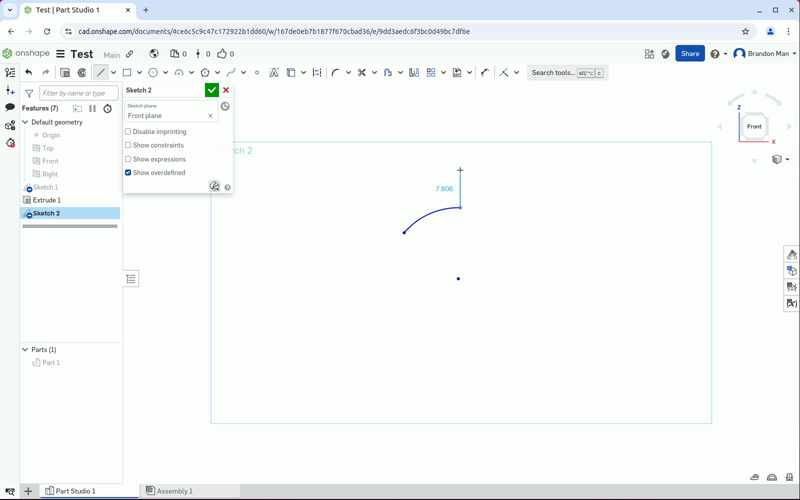
key_up(shift)
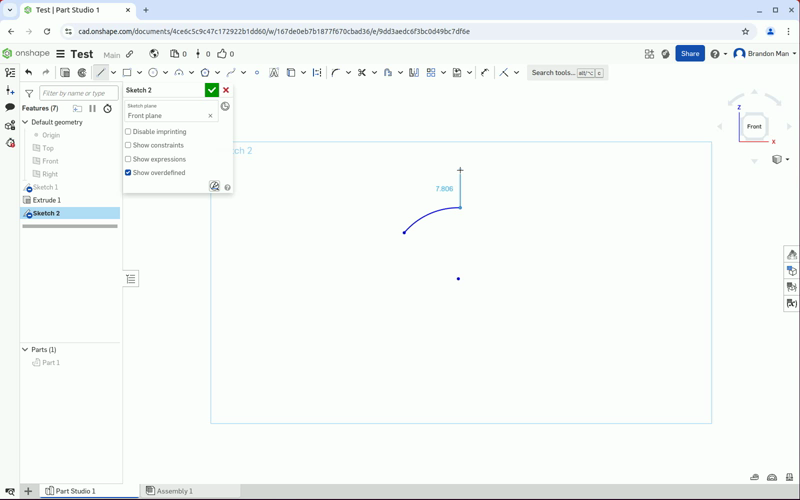
key_down(shift)
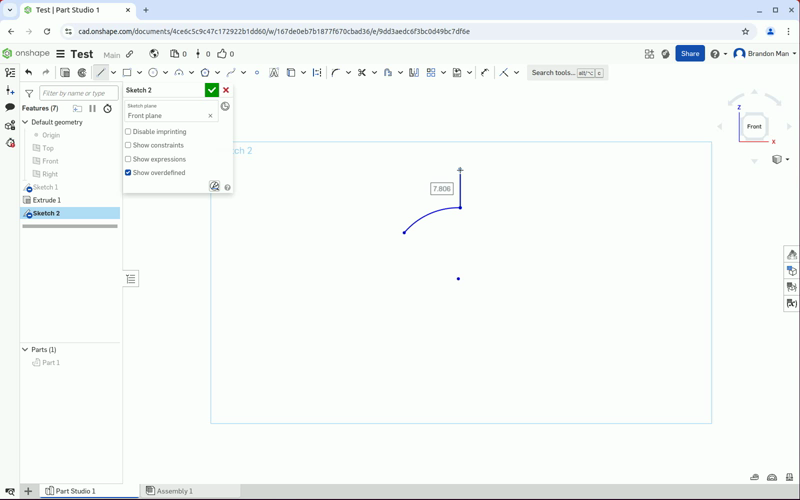
mouse_move(404, 232)
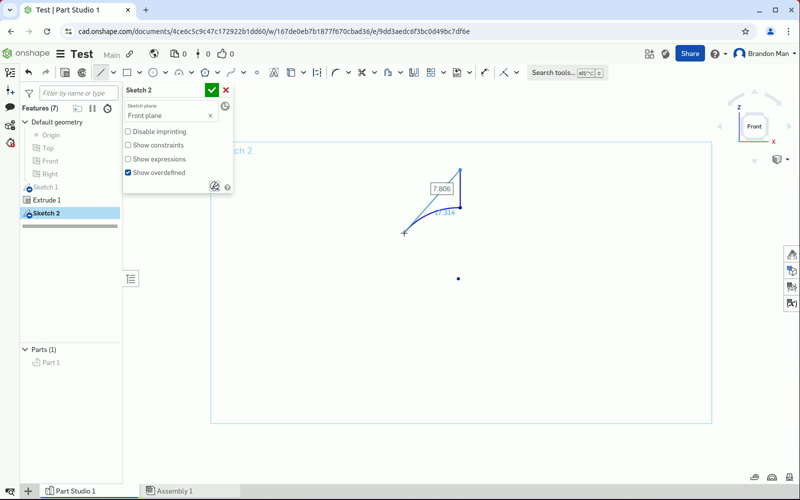
key_up(shift)
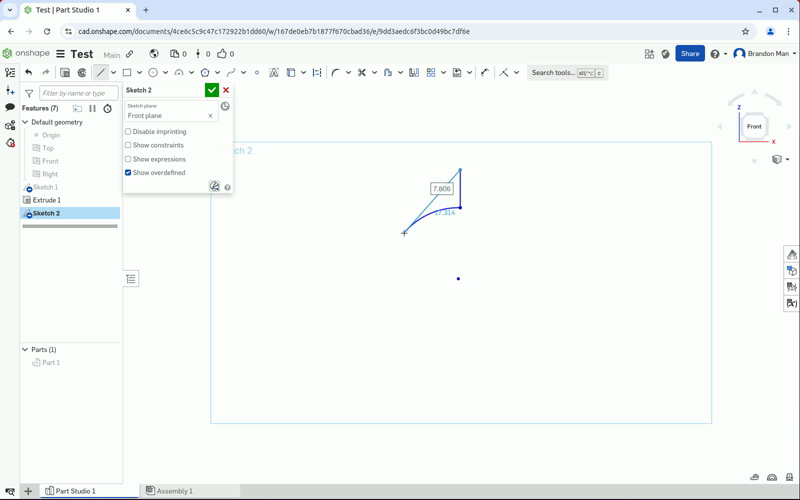
click(404, 232)
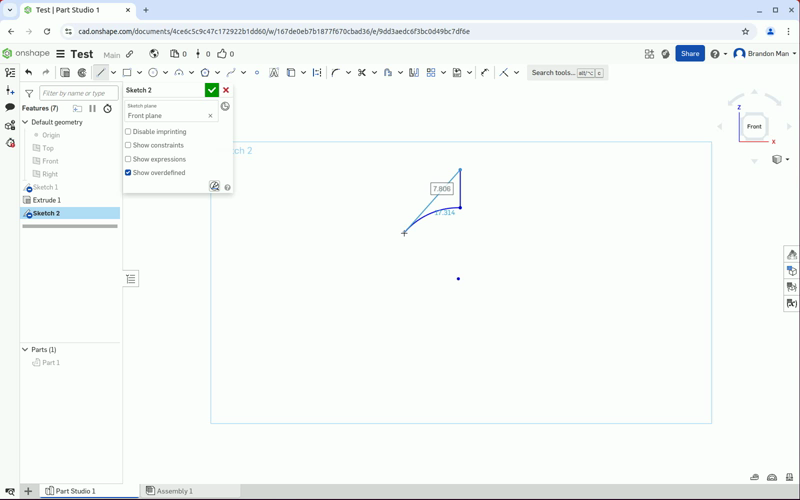
key(esc)
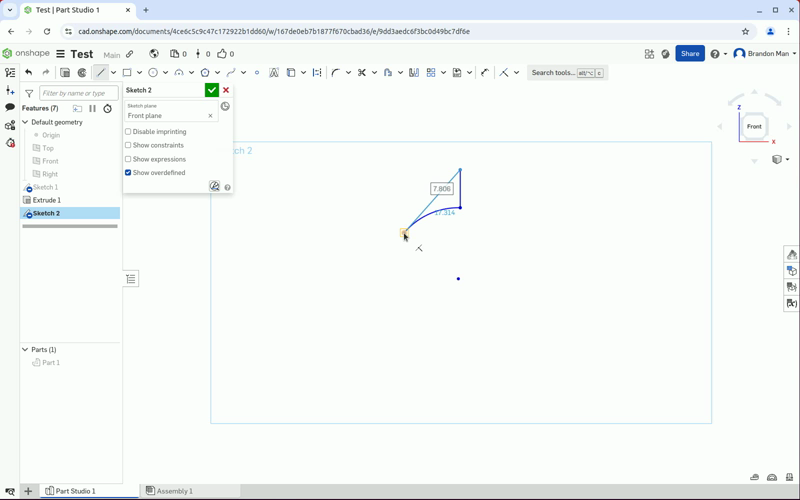
mouse_move(440, 197)
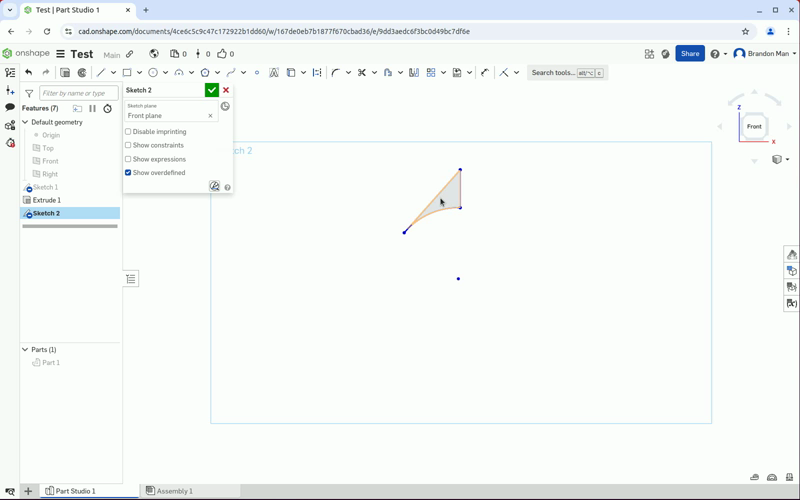
scroll(6)
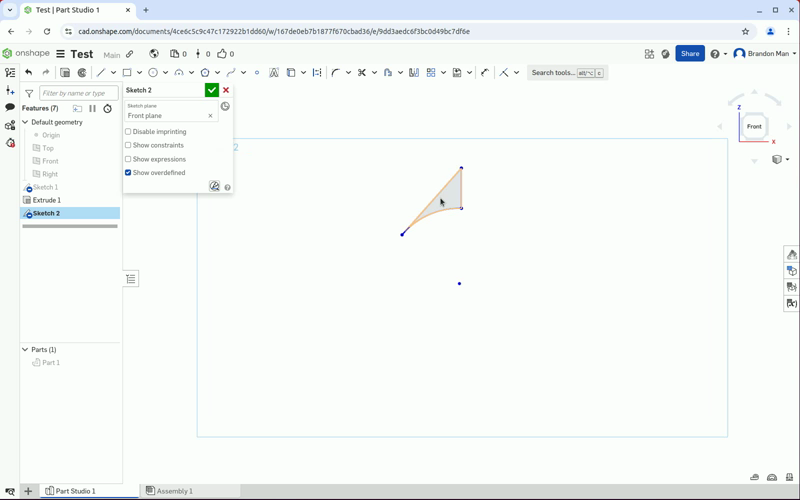
scroll(6)
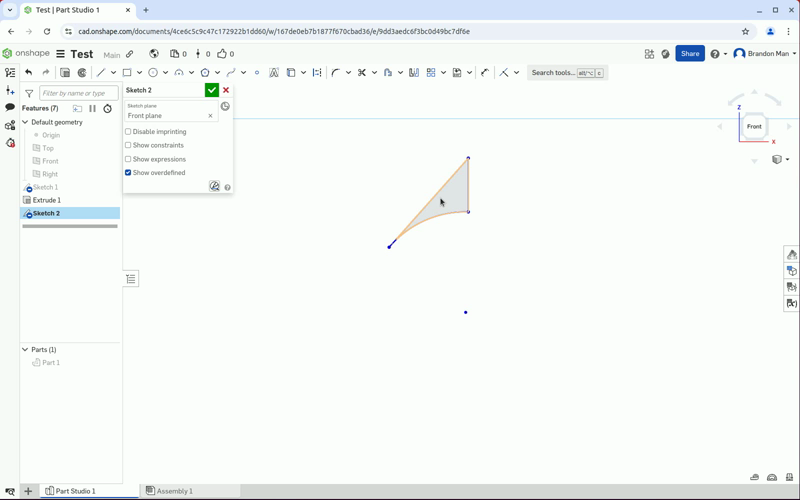
scroll(6)
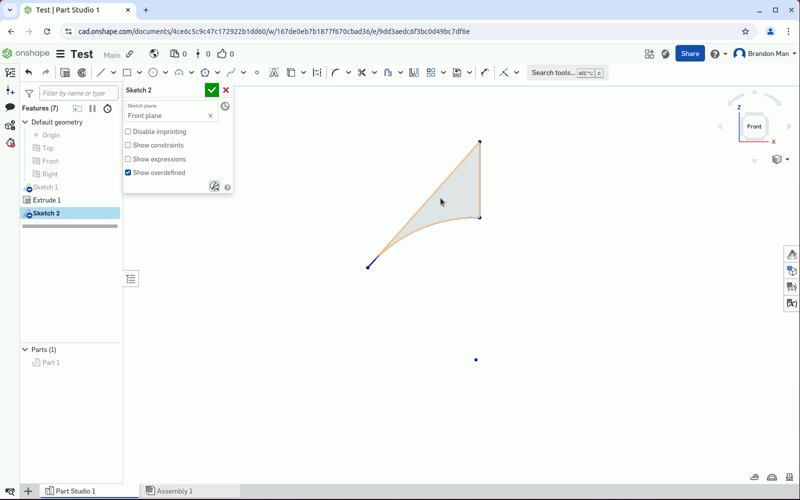
scroll(6)
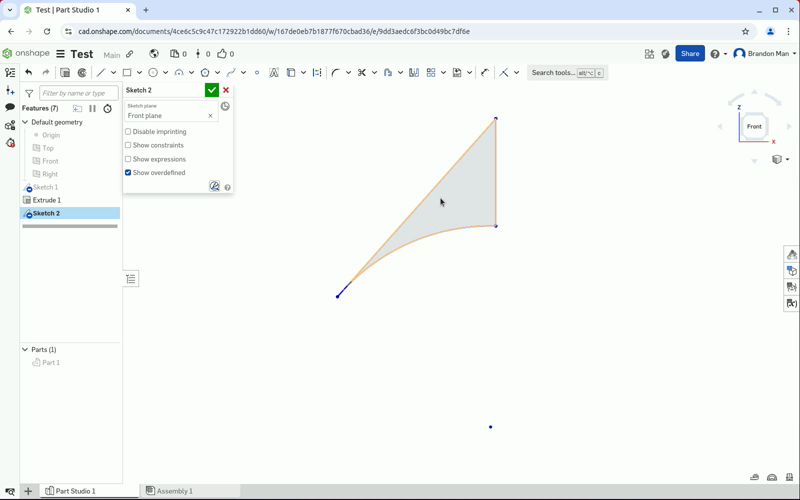
scroll(6)
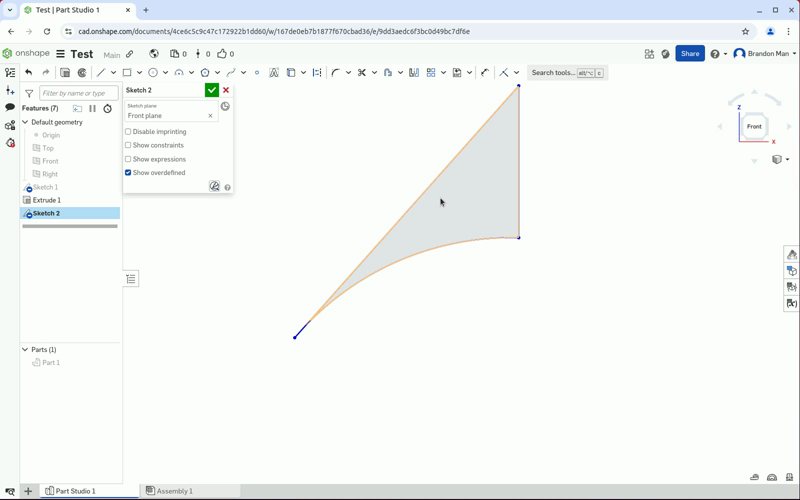
scroll(6)
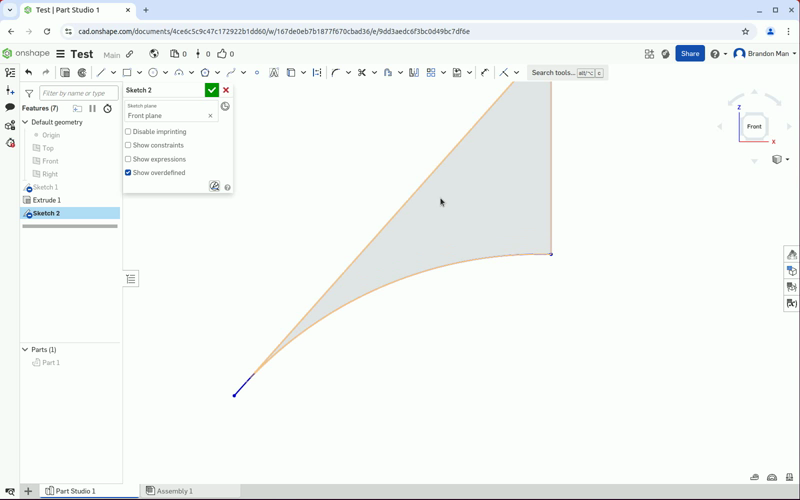
scroll(6)
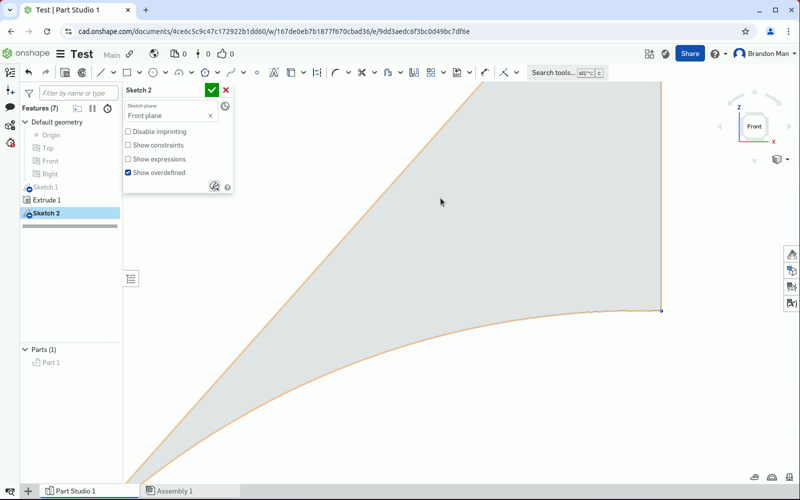
click(440, 197)
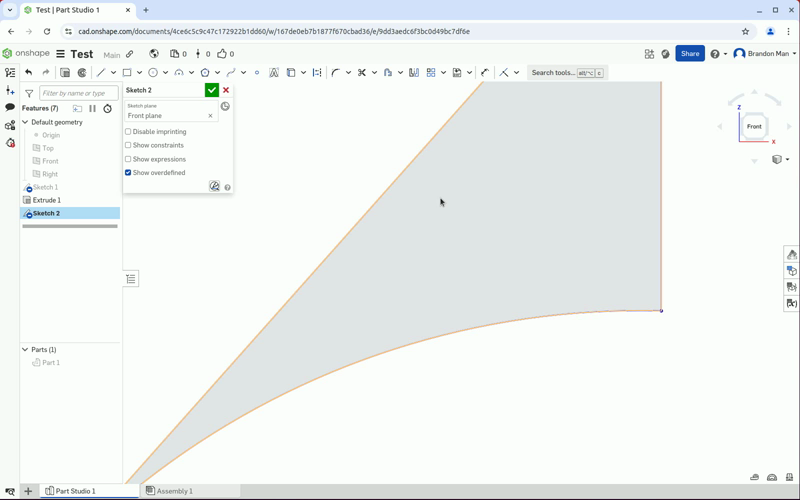
scroll(-6)
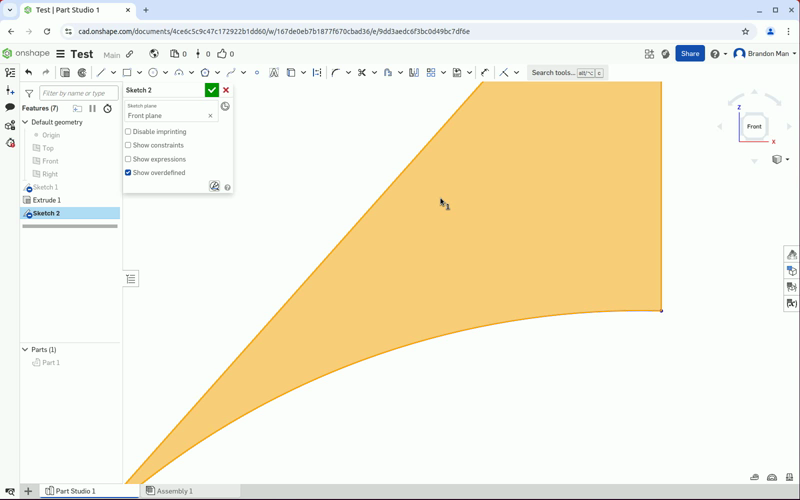
scroll(-6)
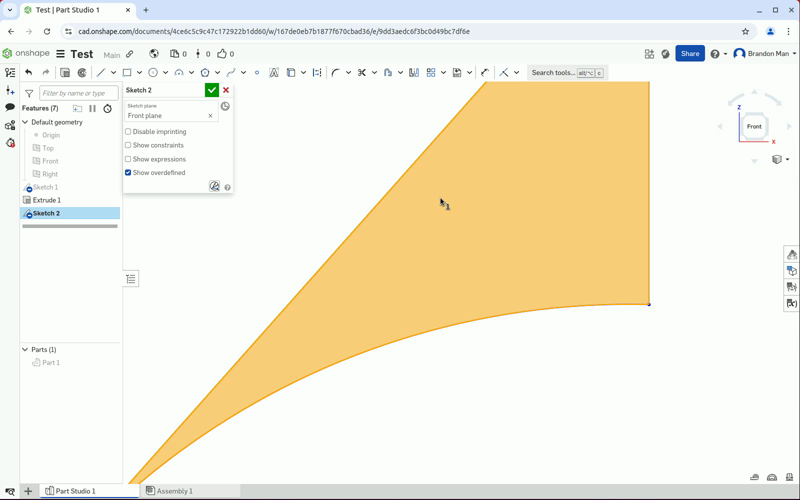
scroll(-6)
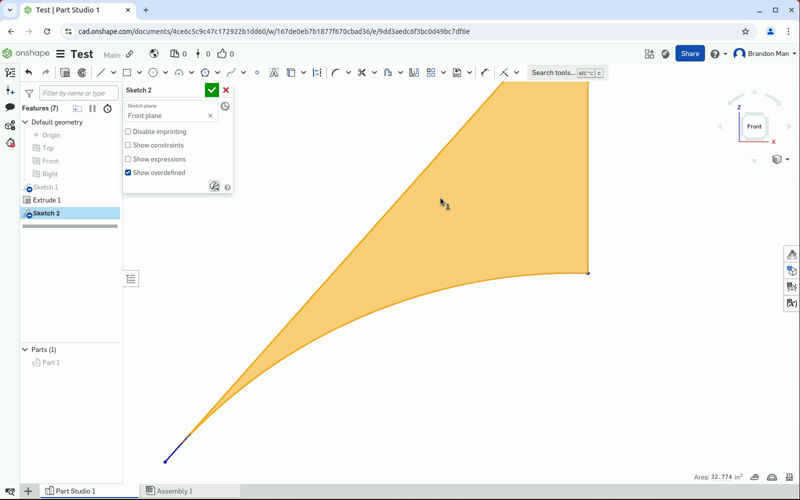
scroll(-6)
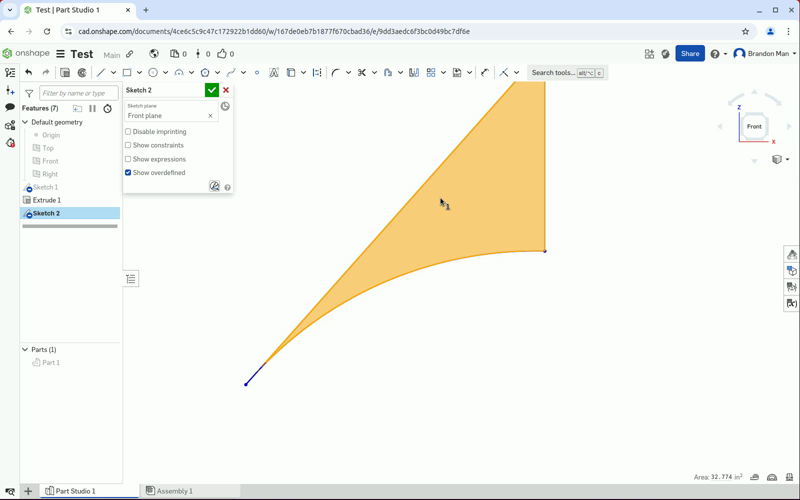
scroll(-6)
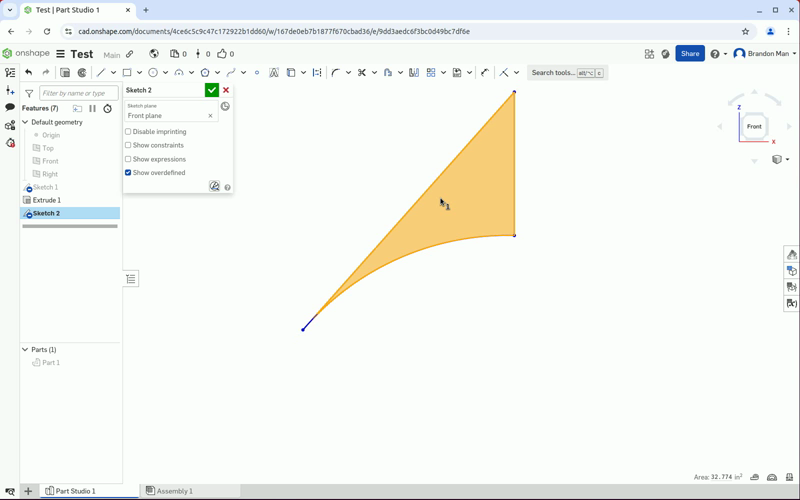
scroll(-6)
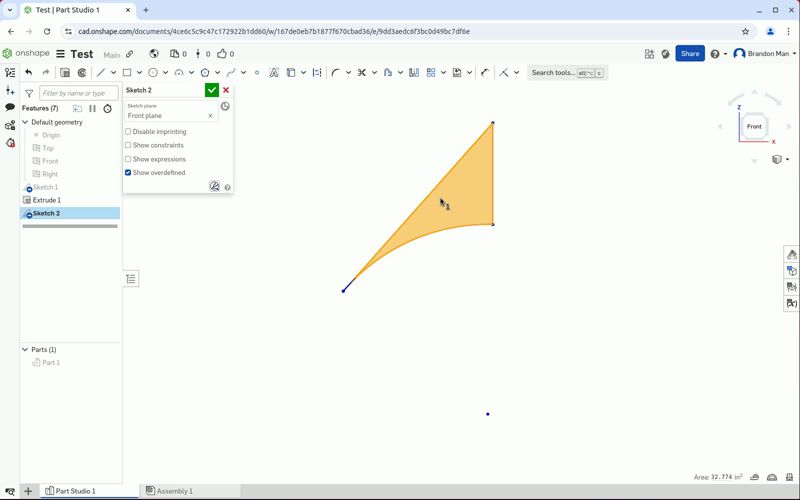
scroll(-6)
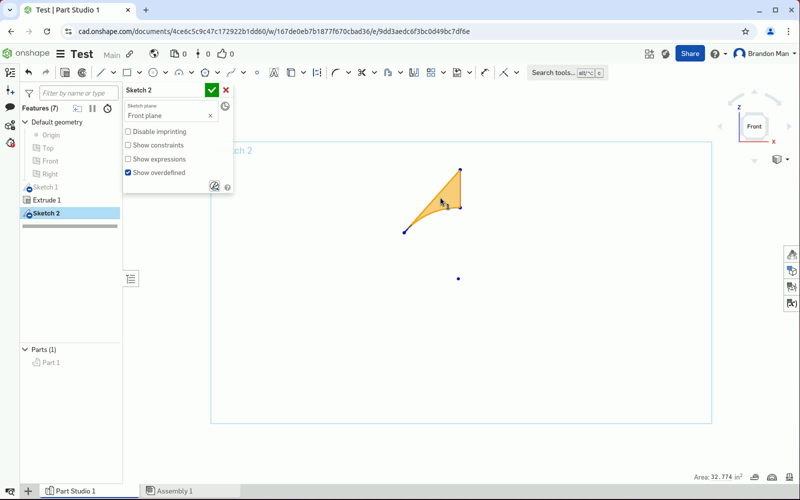
mouse_move(73, 352)
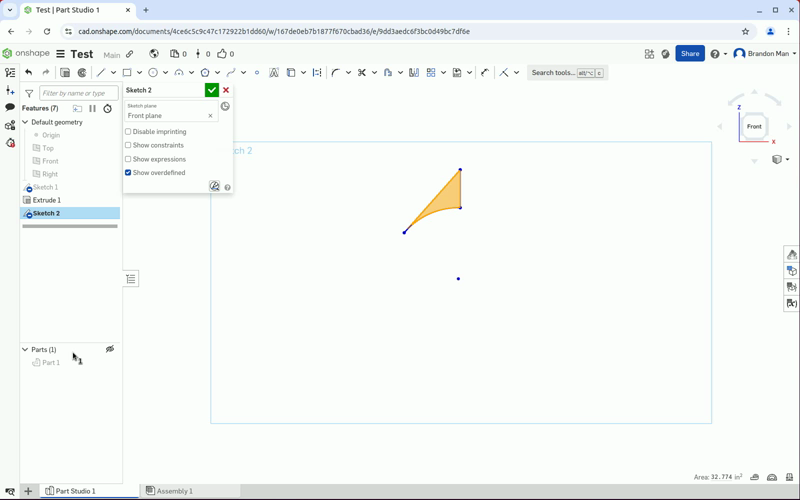
key(shift+y)
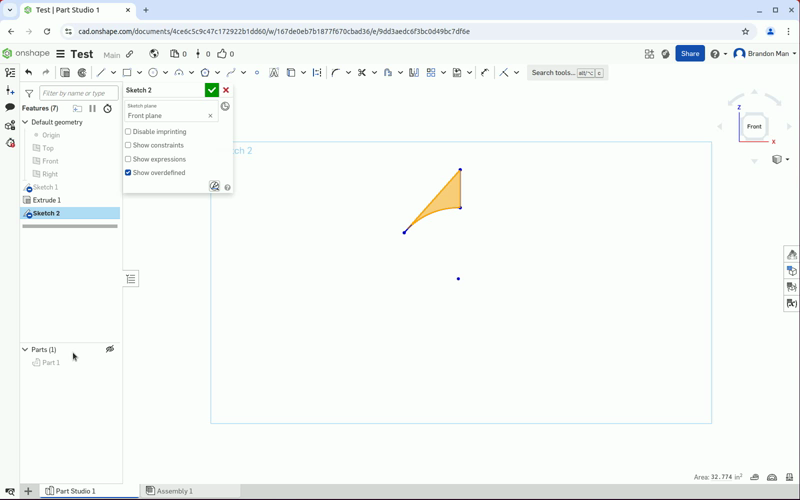
key(shift+e)
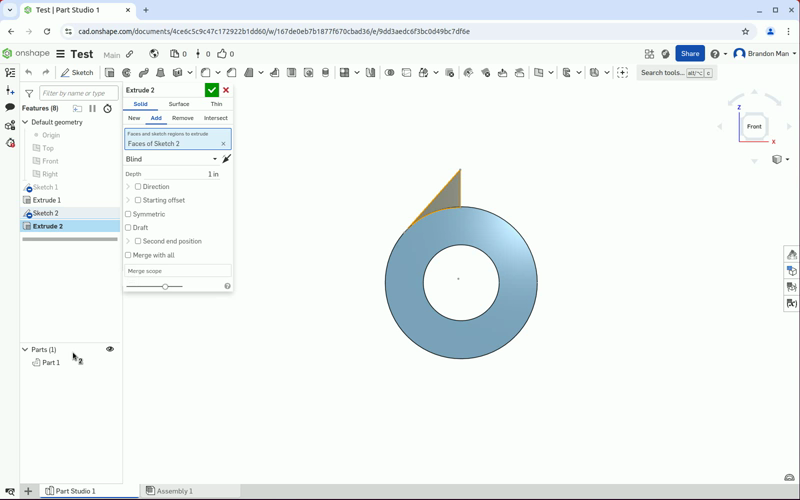
mouse_move(143, 106)
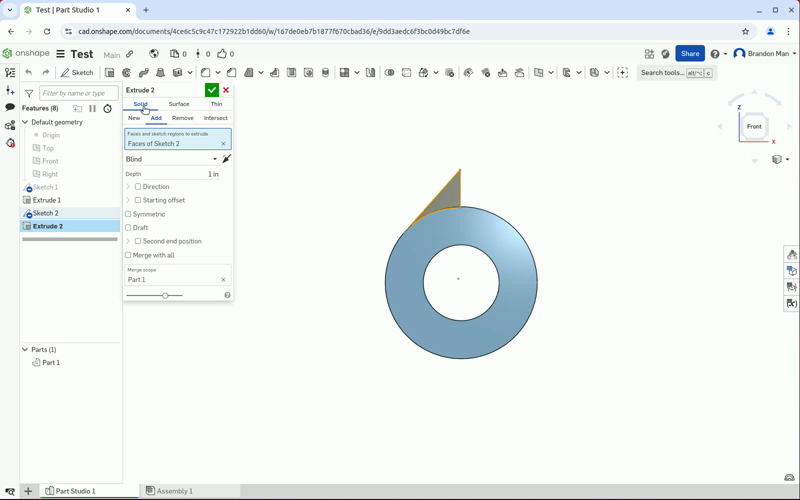
click(143, 106)
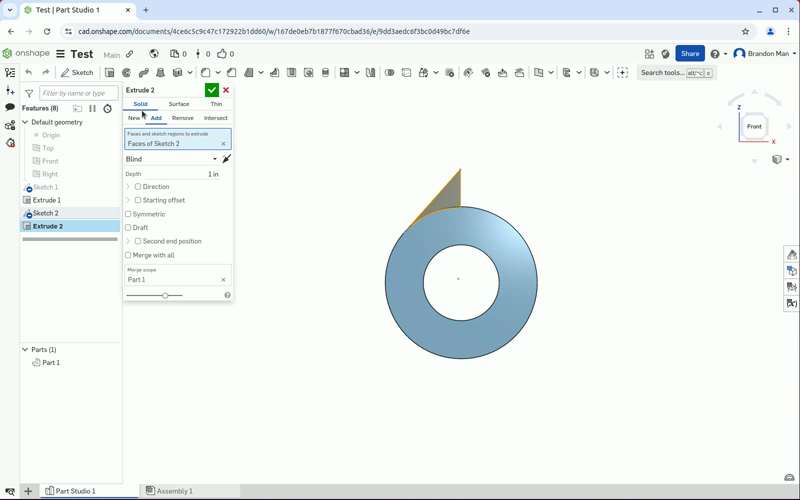
mouse_move(137, 120)
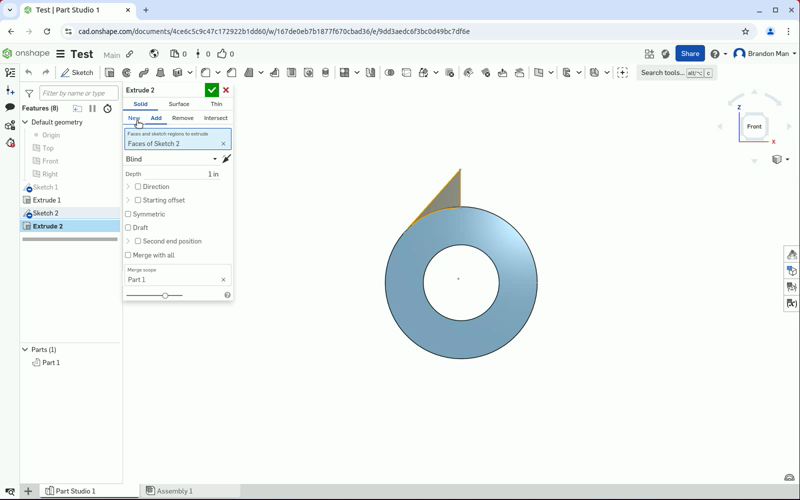
click(137, 120)
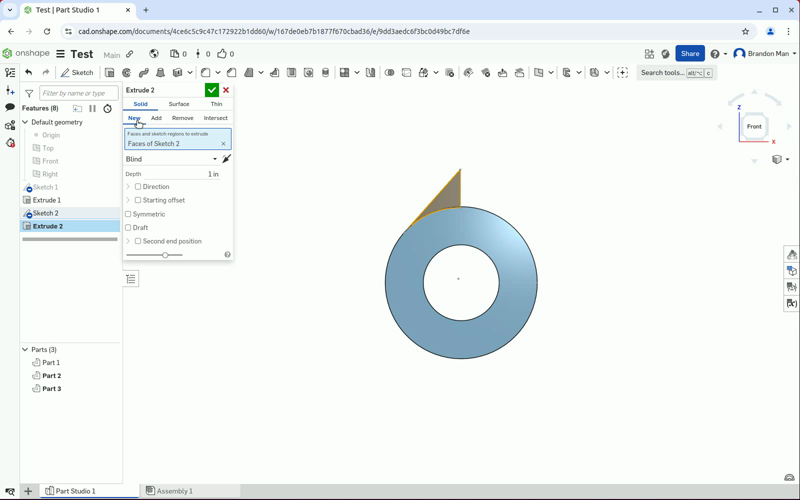
key(tab, 4)
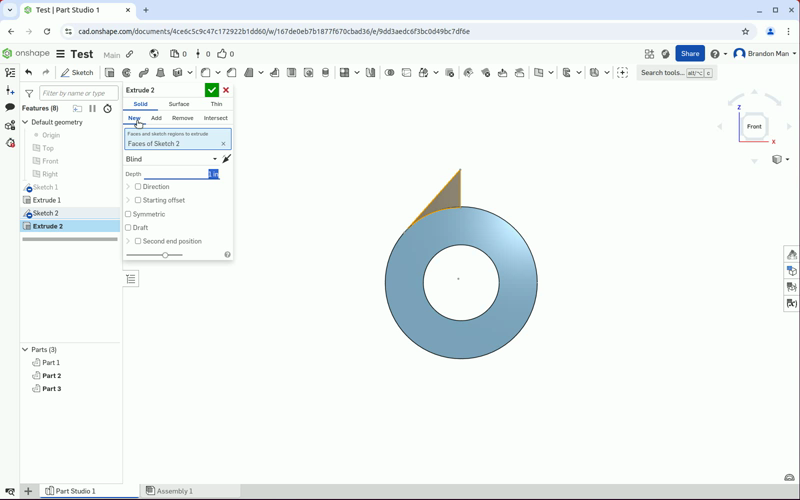
text(7.703)
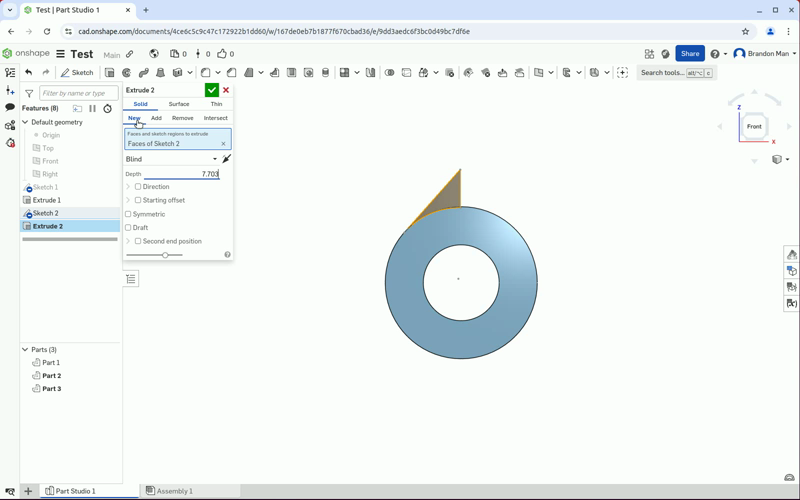
key(enter)
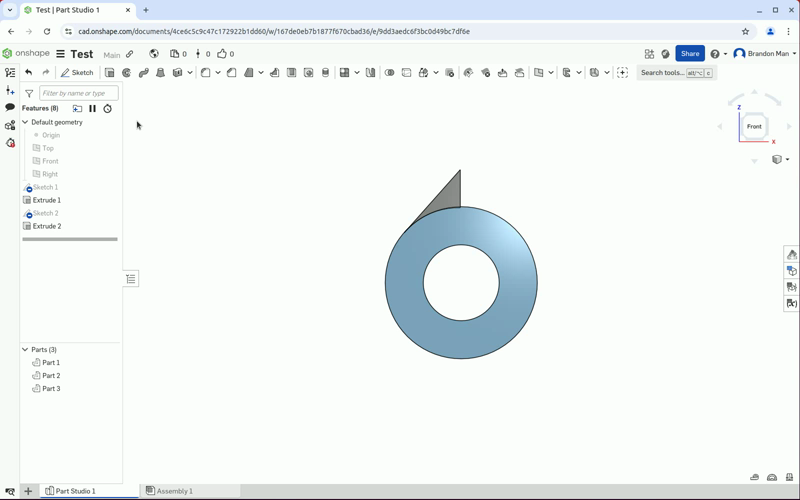
key(shift+h)
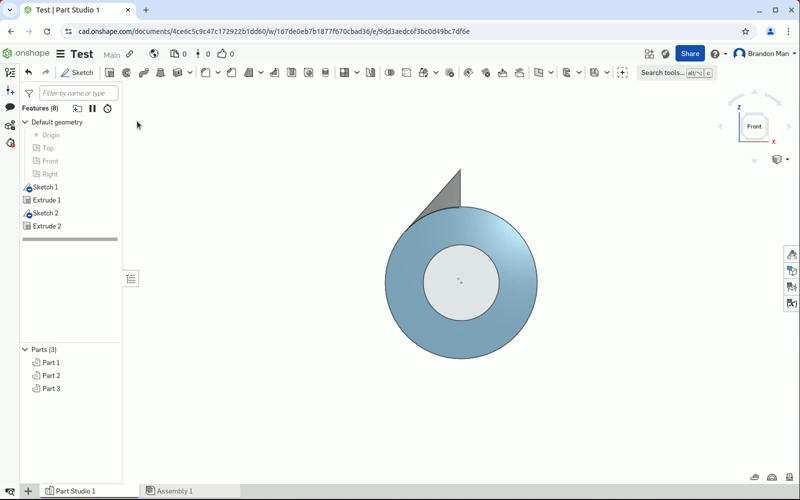
key(shift+h)
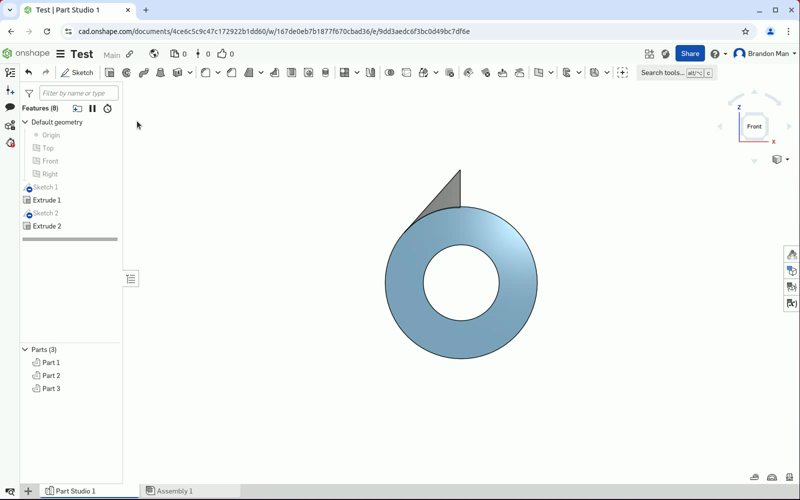
mouse_move(73, 189)
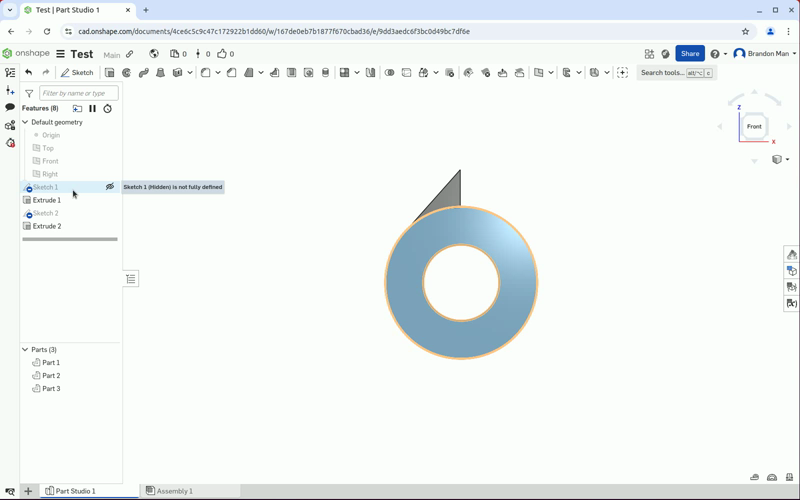
click(73, 189)
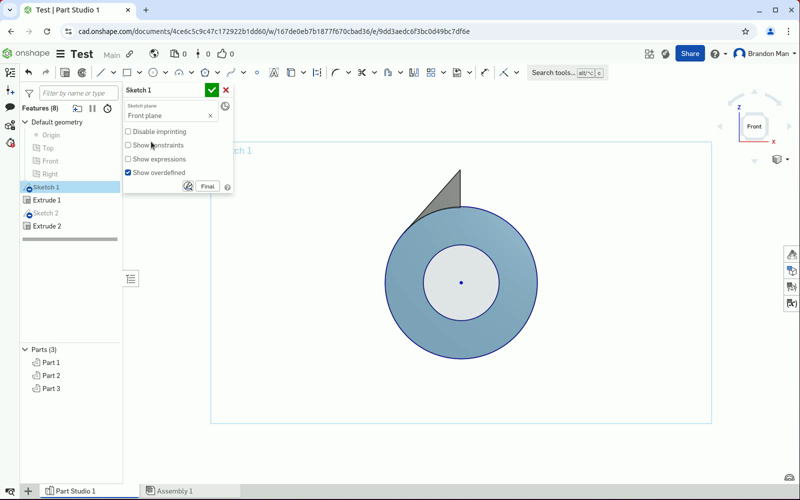
mouse_move(229, 92)
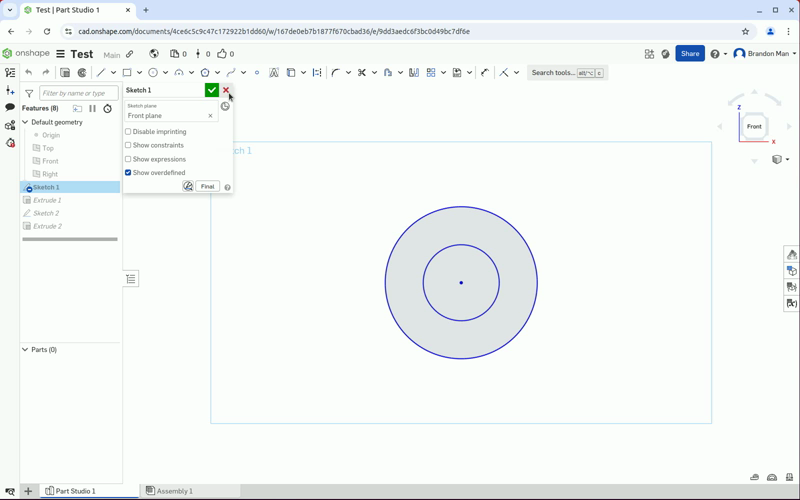
click(229, 92)
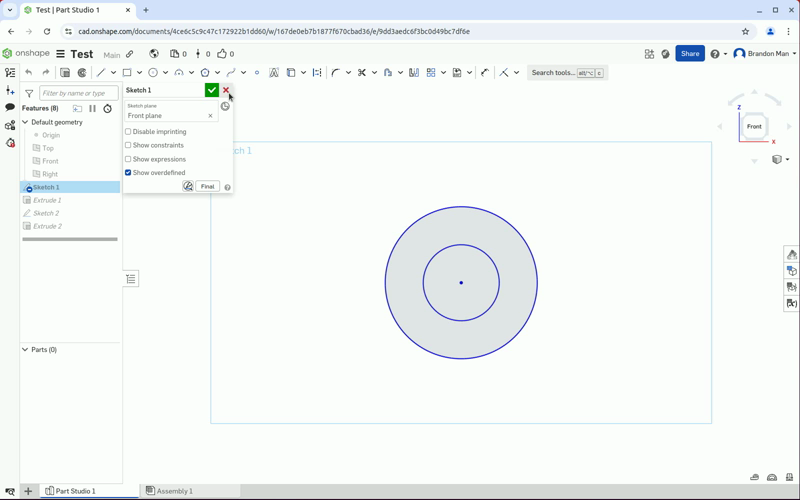
key(shift+s)
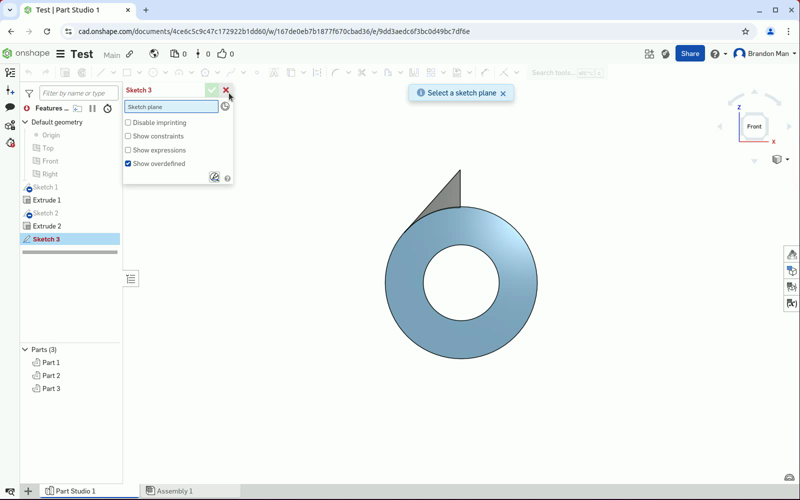
mouse_move(73, 163)
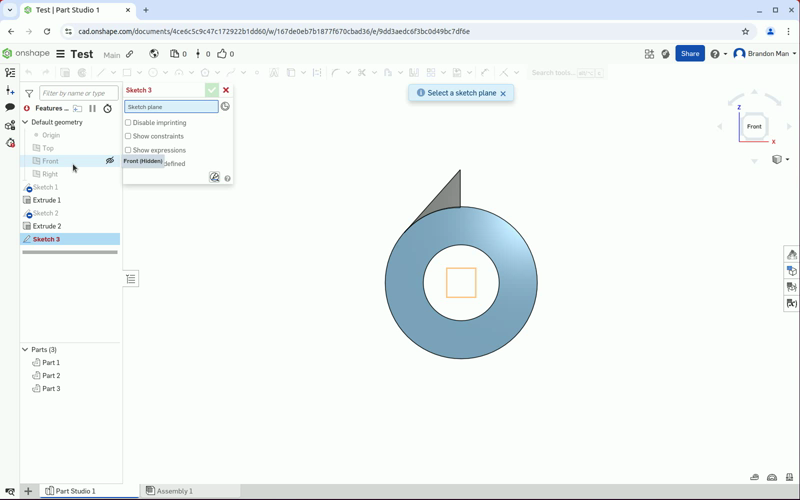
click(73, 163)
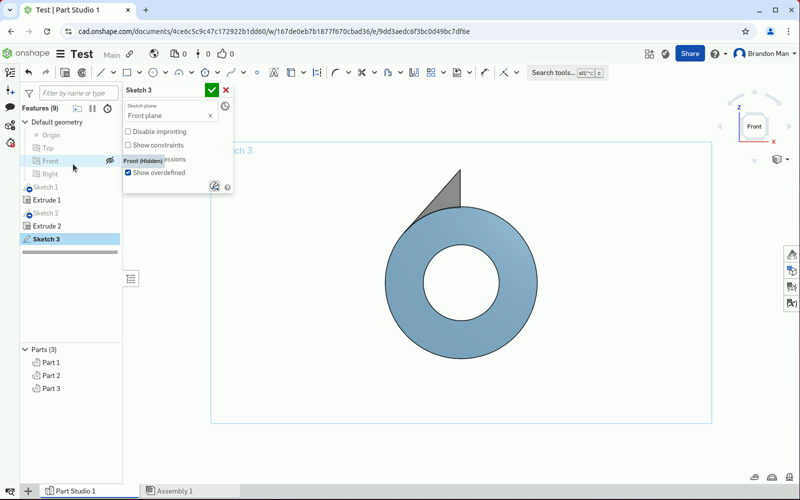
mouse_move(73, 352)
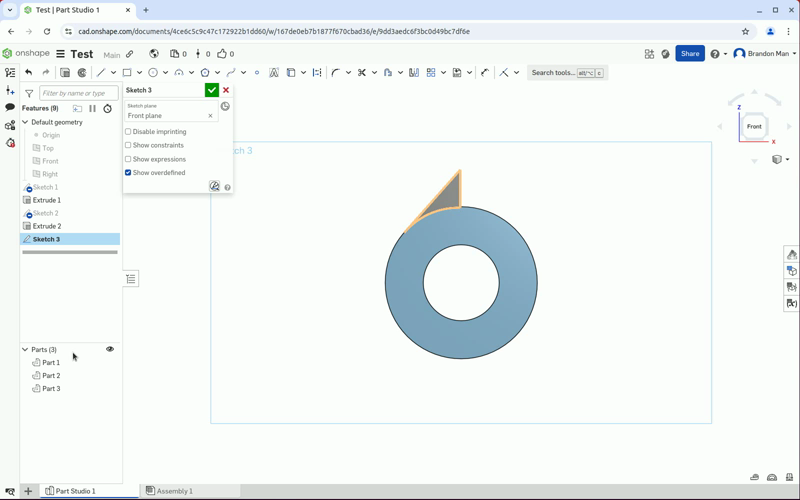
key(y)
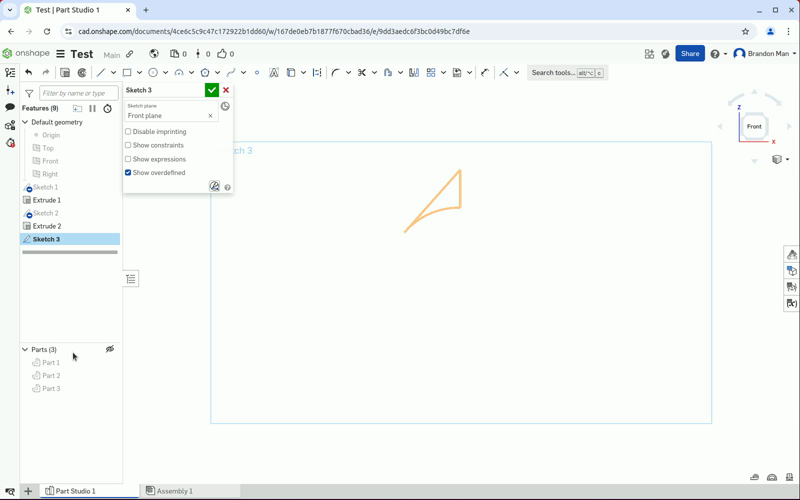
key(a)
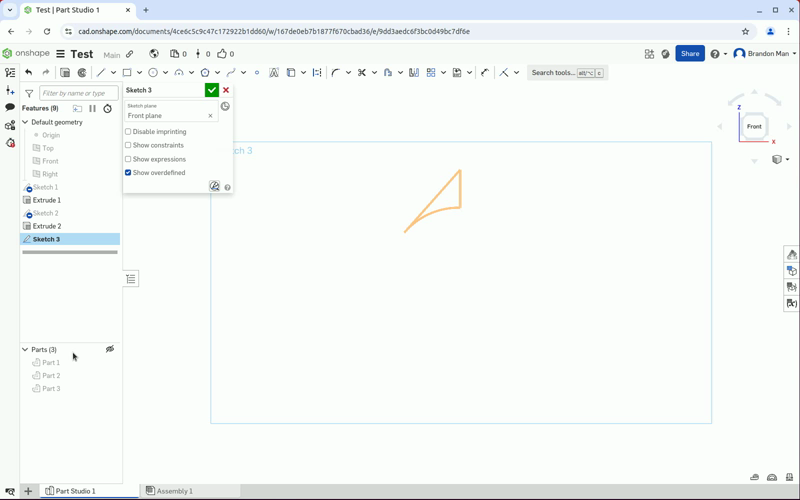
key_down(shift)
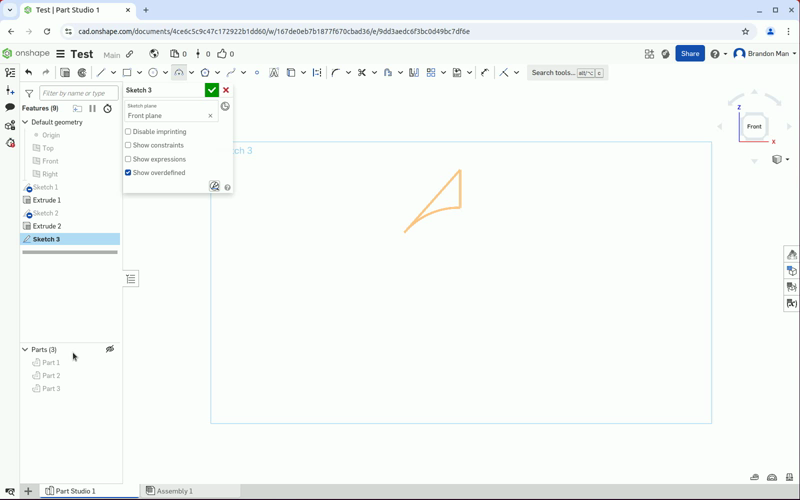
mouse_move(511, 226)
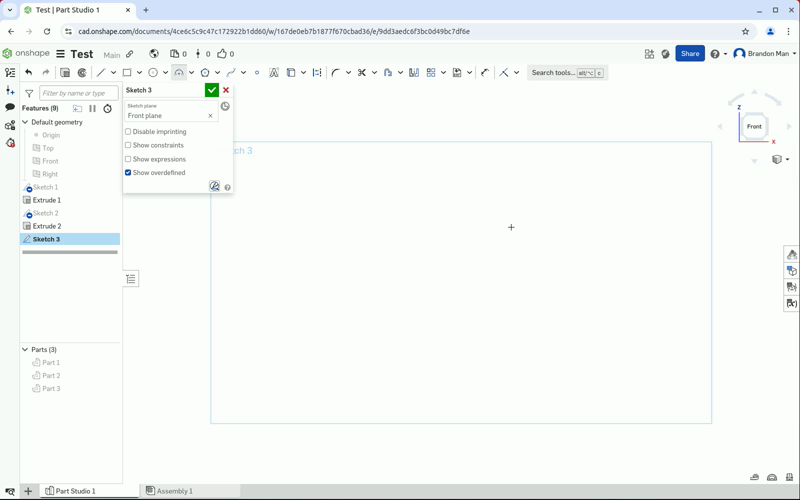
click(511, 226)
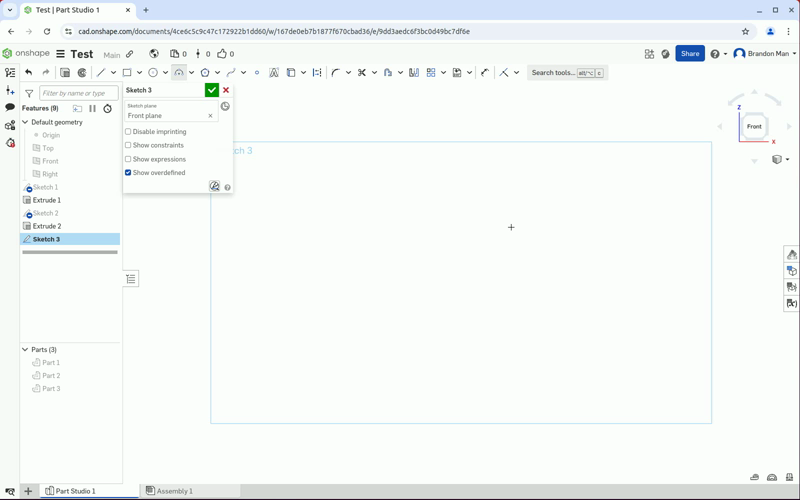
key_up(shift)
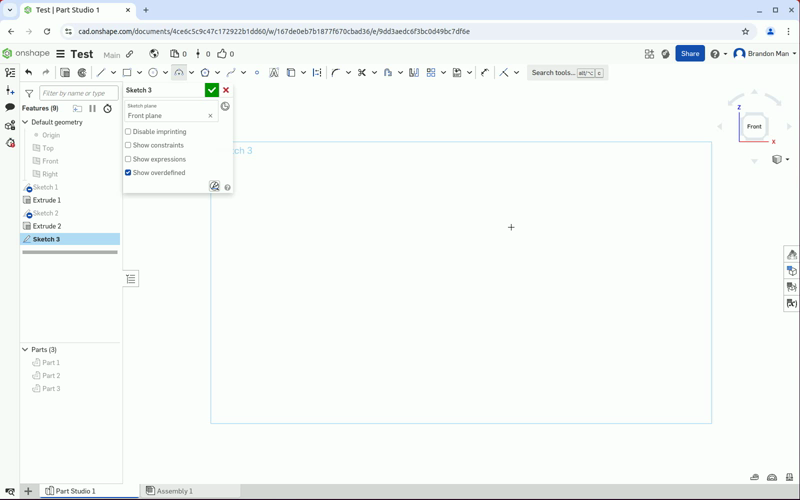
key_down(shift)
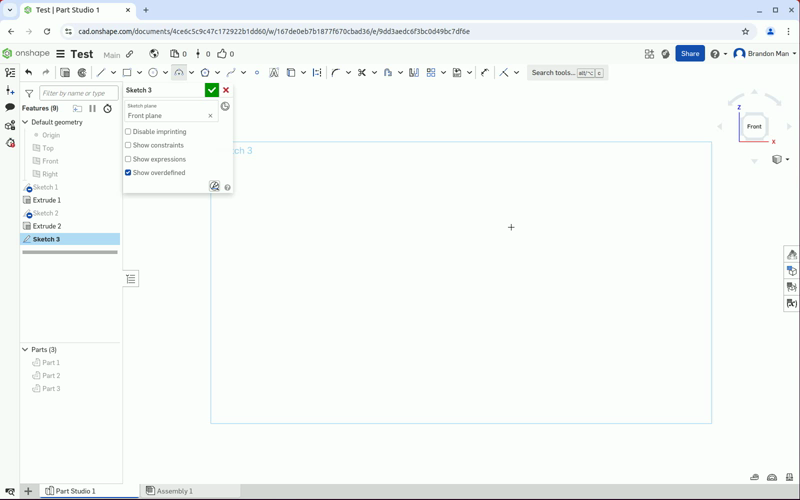
mouse_move(536, 282)
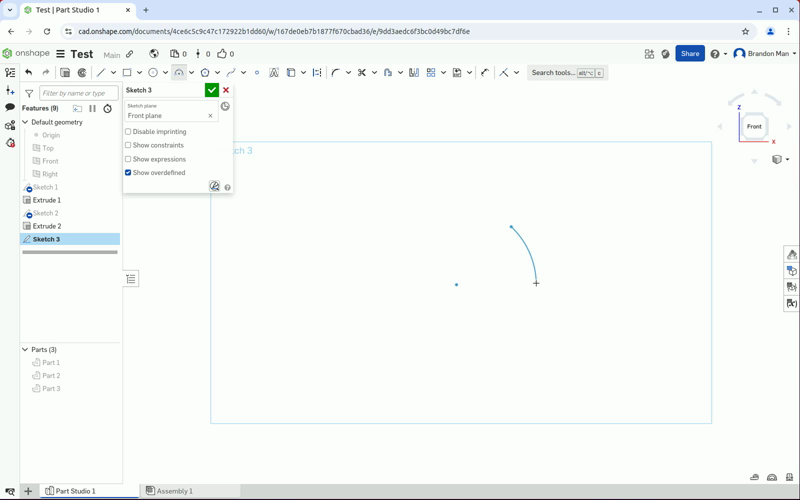
click(536, 282)
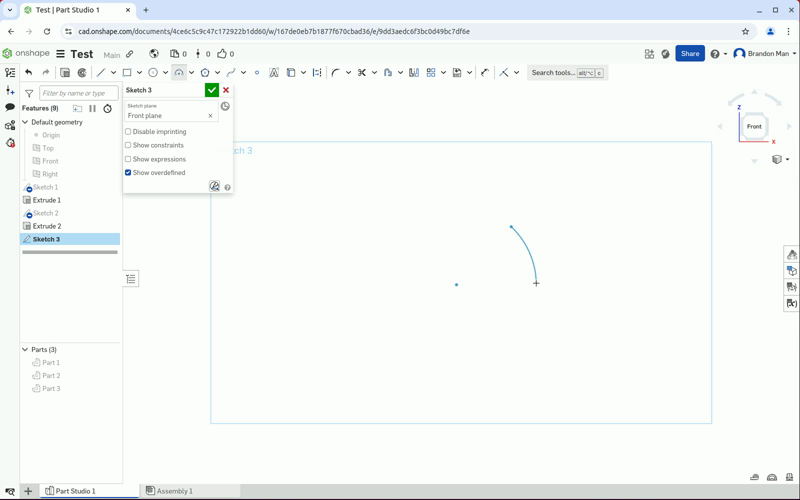
mouse_move(529, 252)
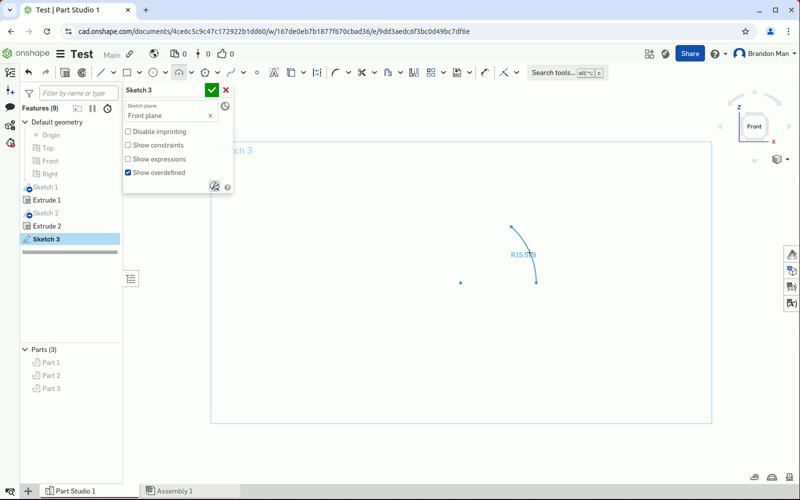
click(529, 252)
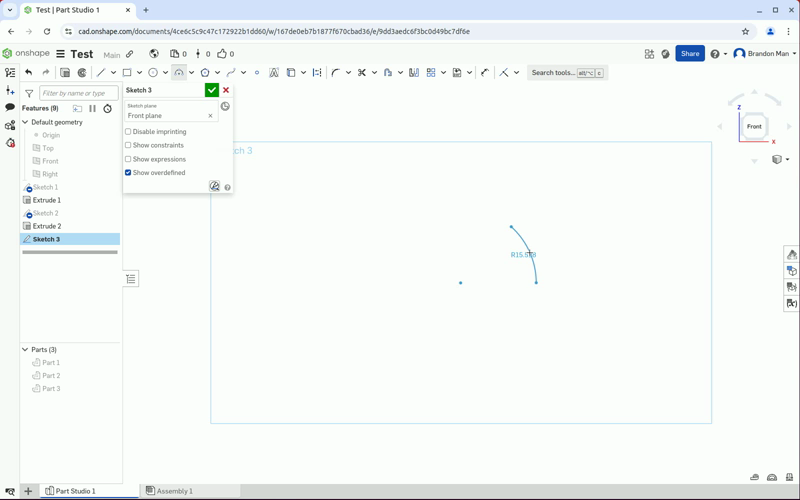
key_up(shift)
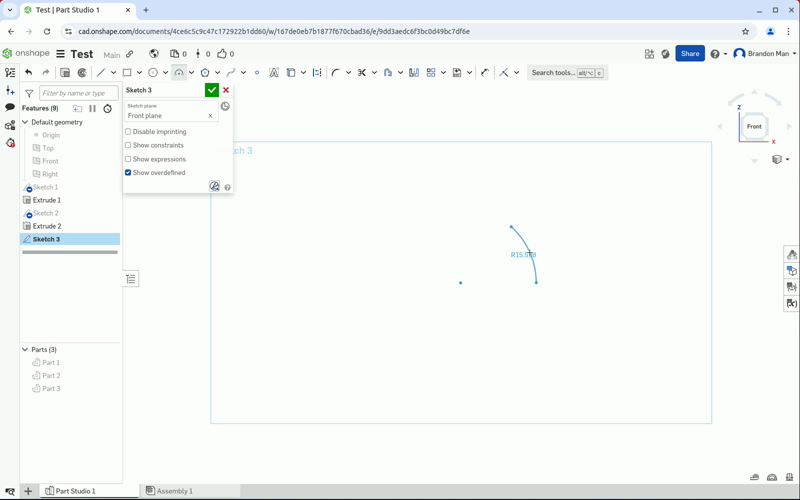
key(esc)
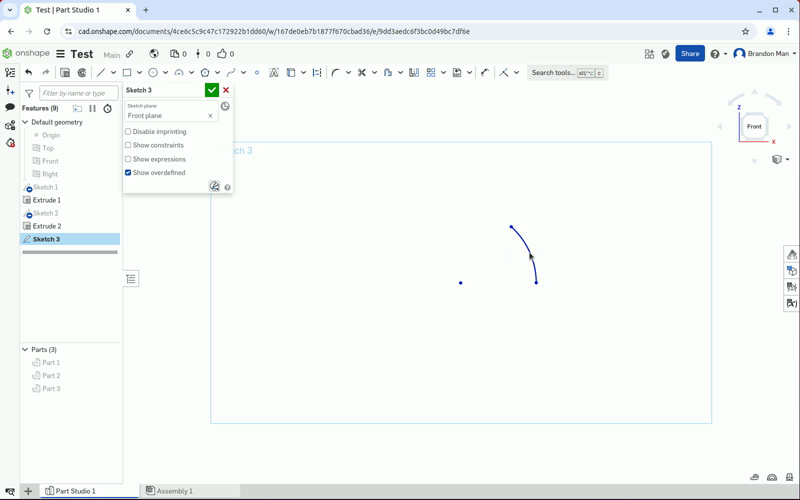
key(l)
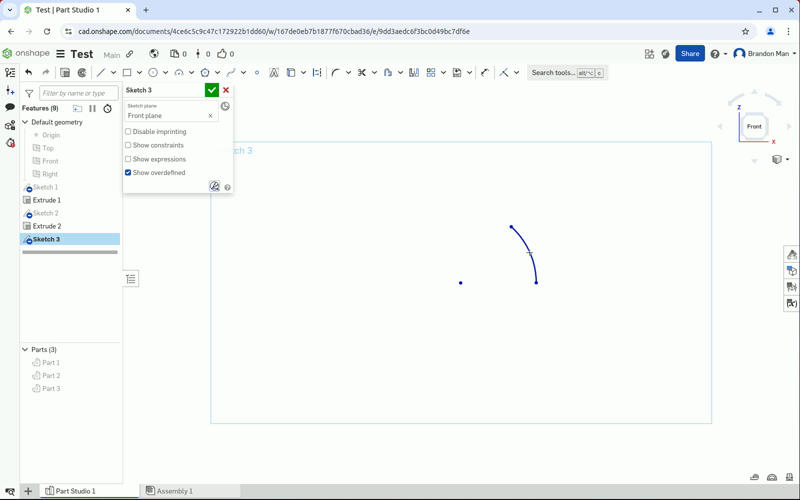
mouse_move(536, 282)
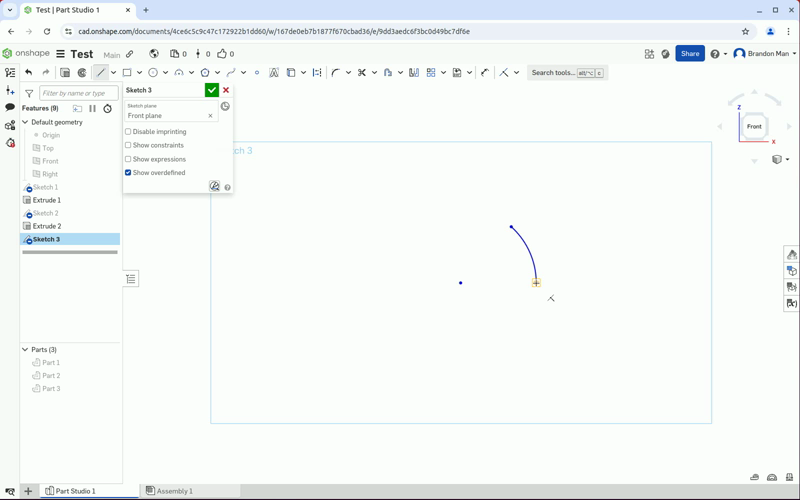
click(536, 282)
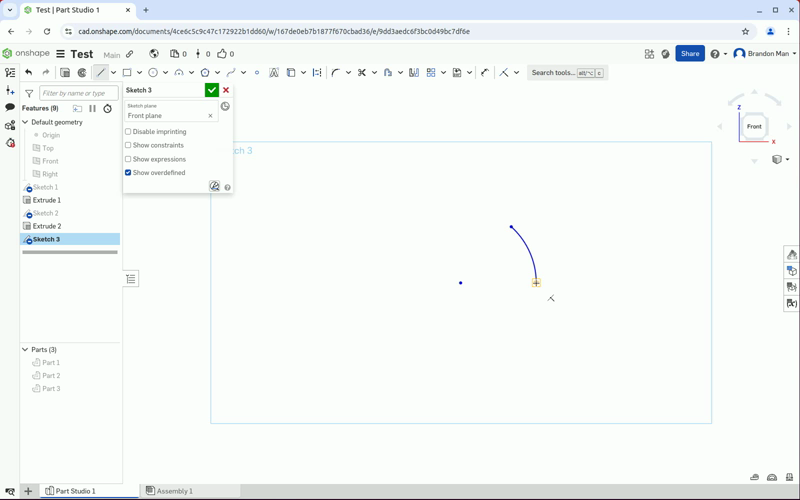
key_down(shift)
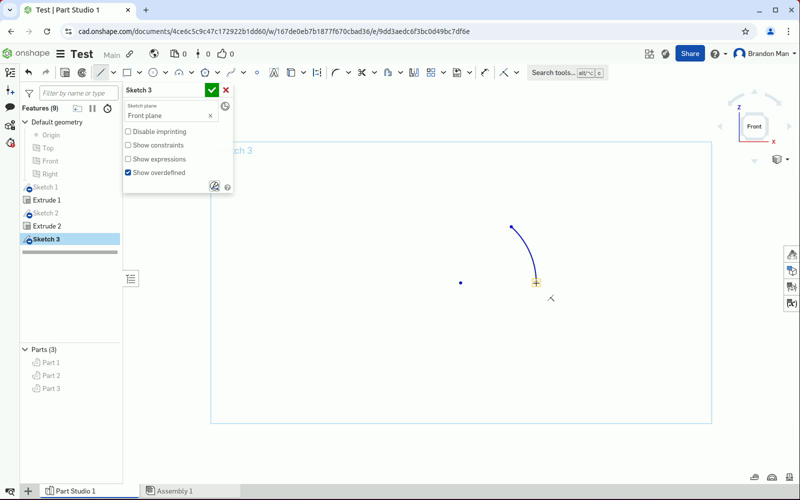
mouse_move(566, 282)
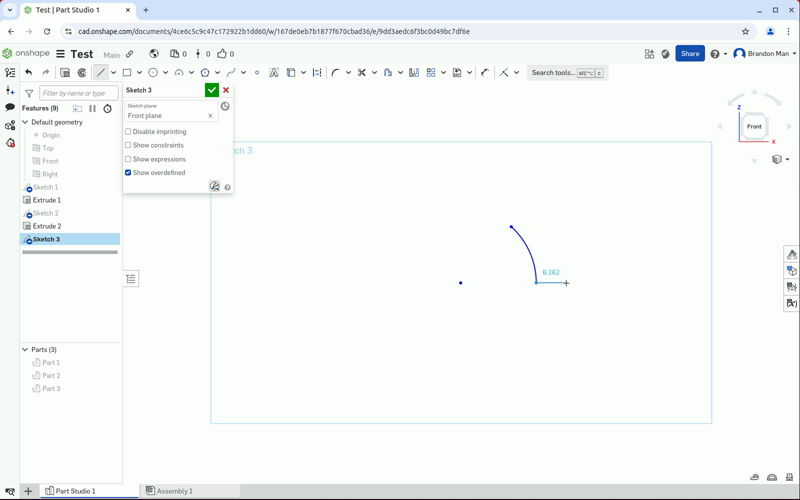
mouse_move(573, 282)
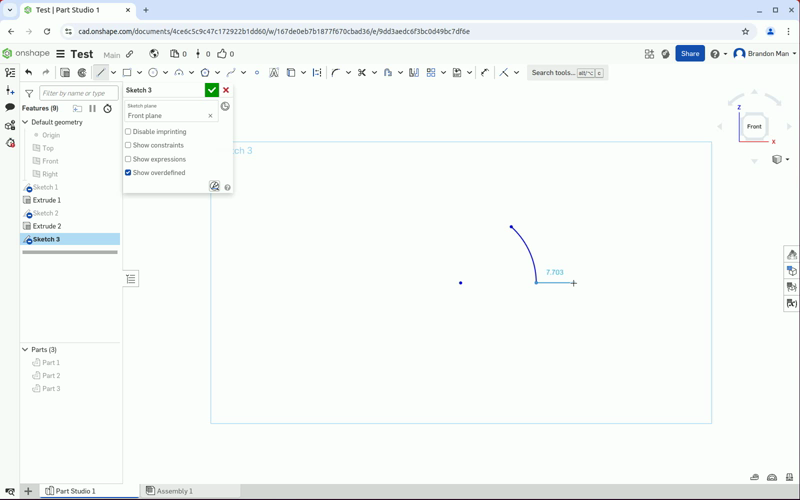
click(573, 282)
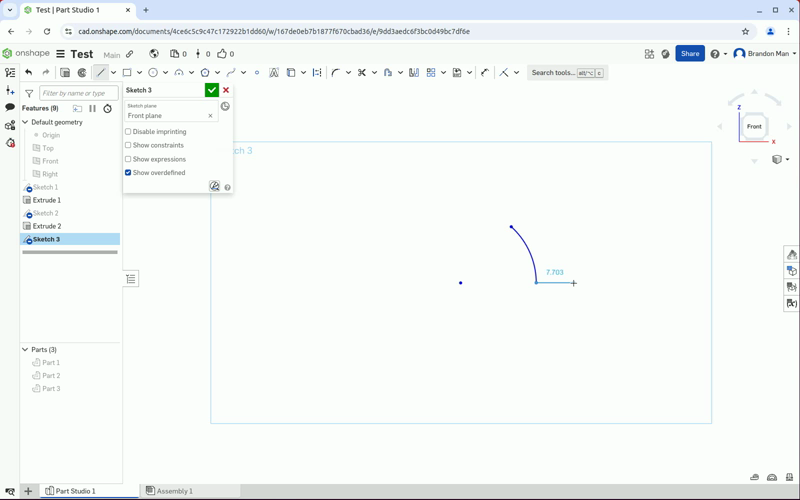
key_up(shift)
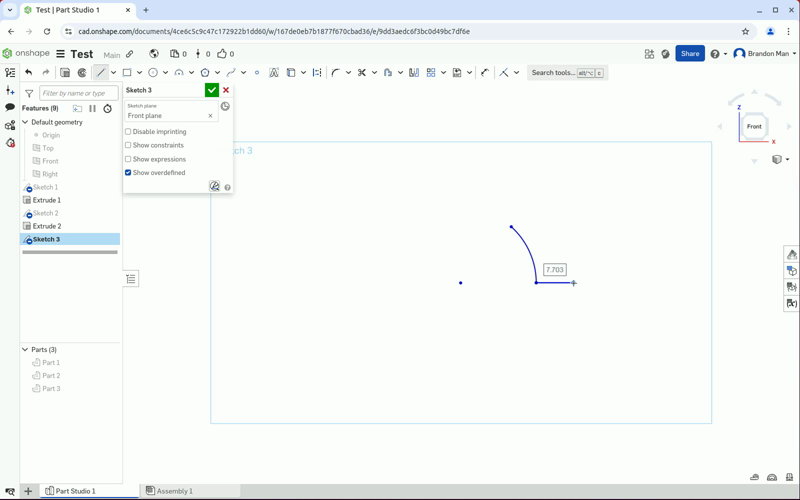
key_down(shift)
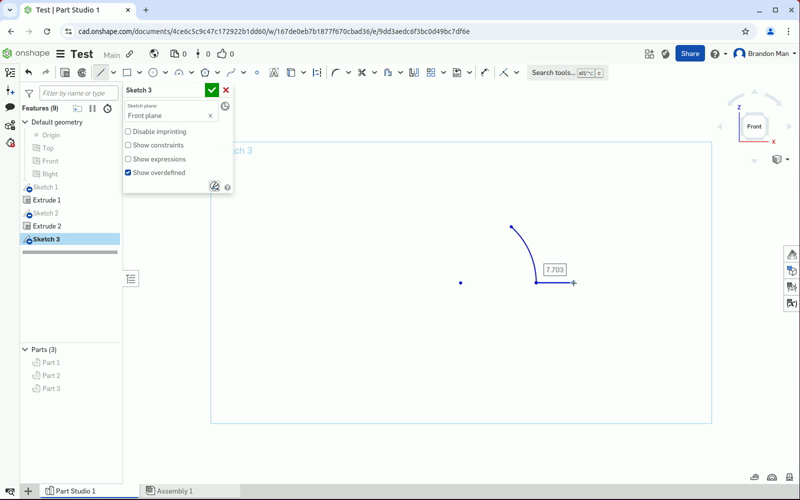
mouse_move(511, 226)
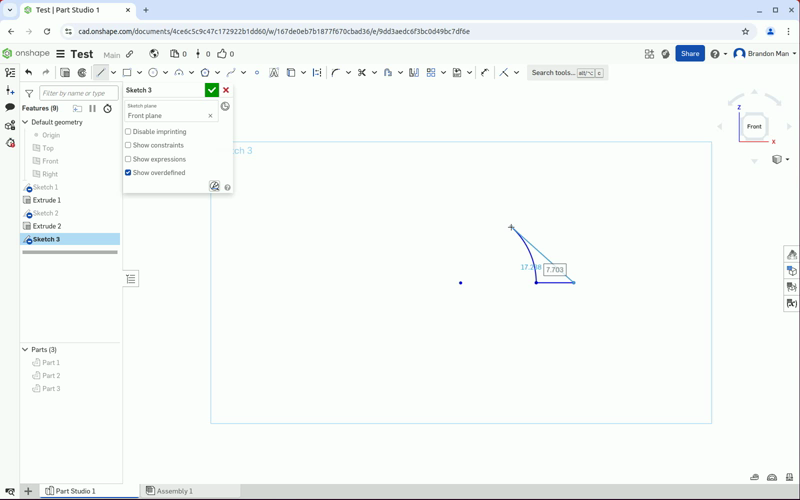
key_up(shift)
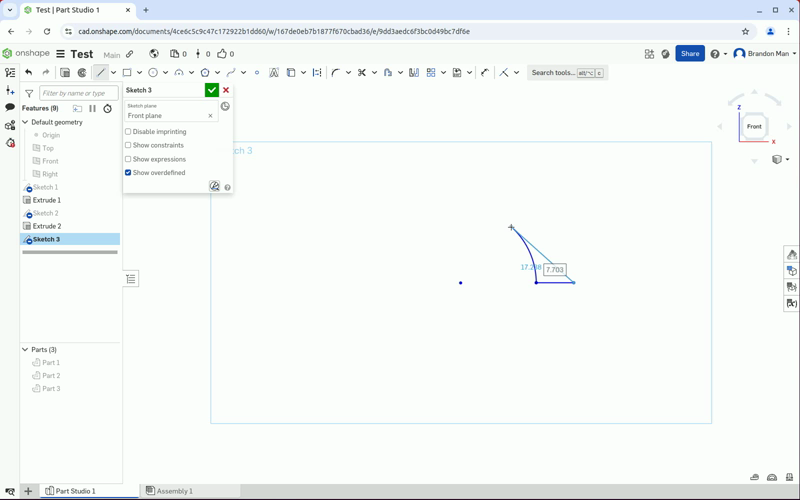
click(511, 226)
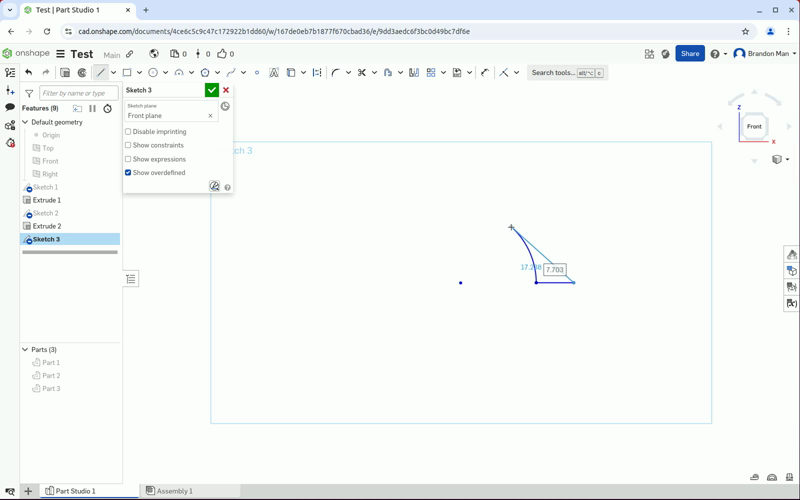
key(esc)
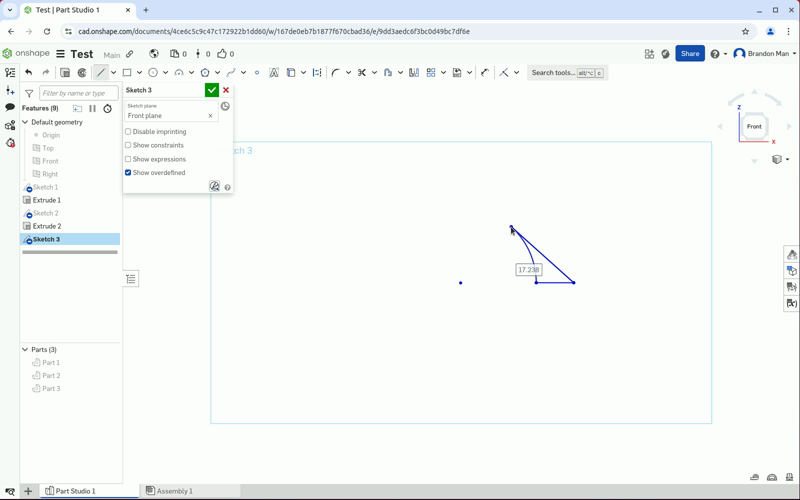
mouse_move(539, 252)
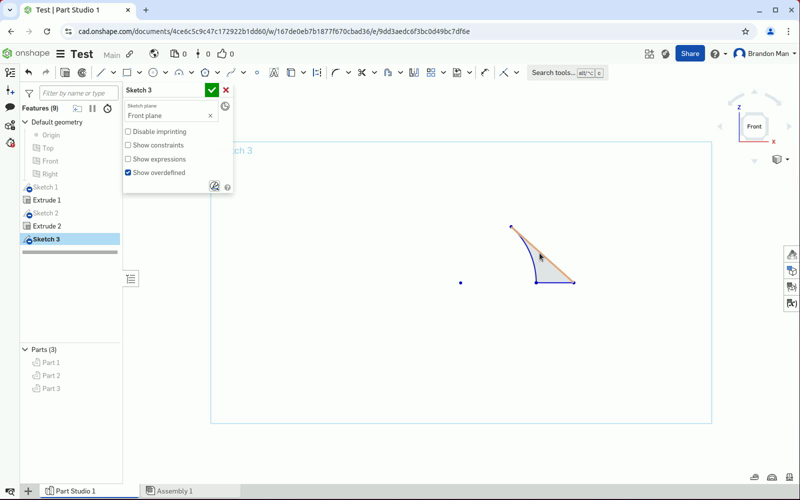
scroll(6)
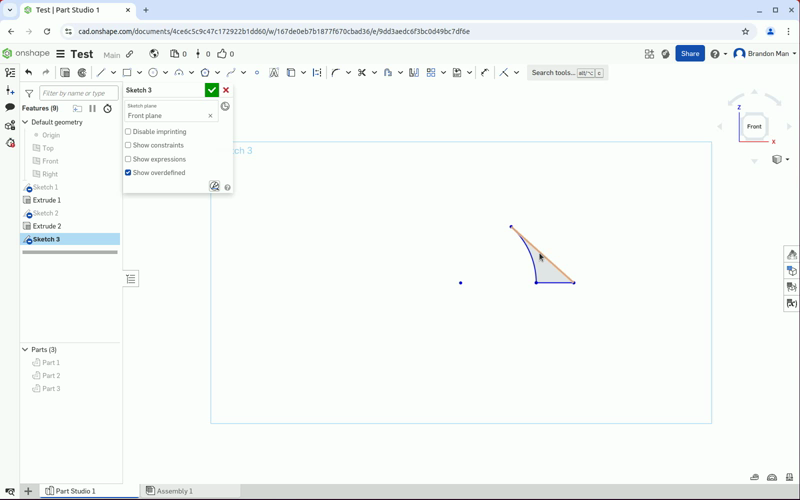
scroll(6)
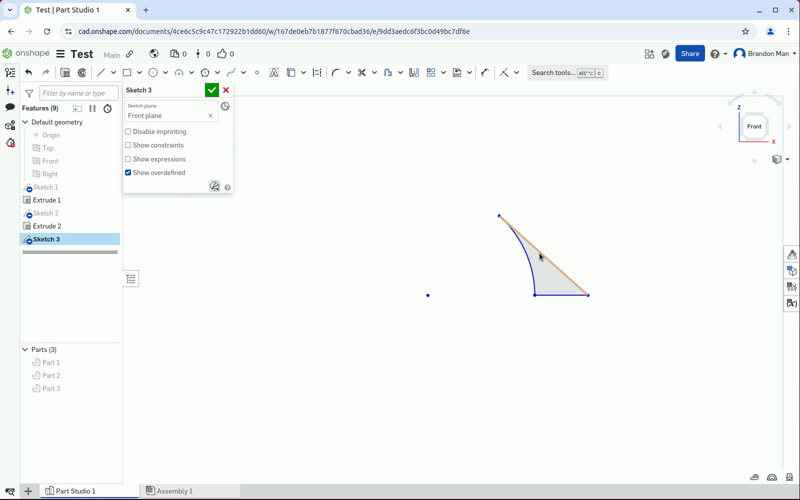
scroll(6)
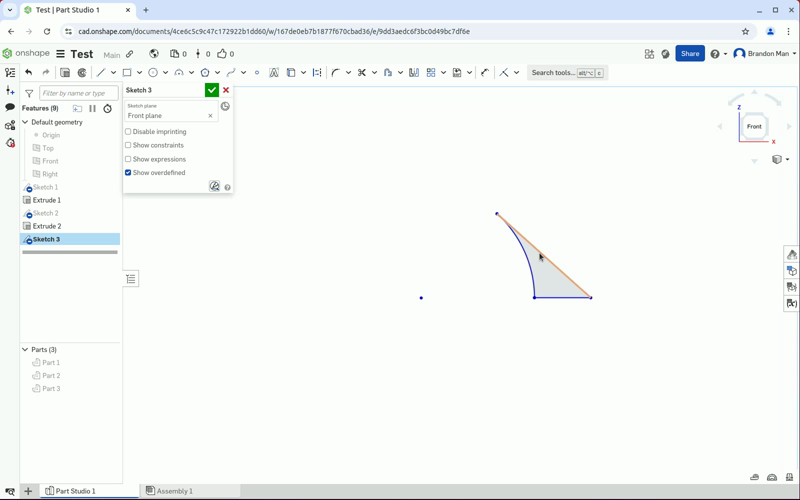
scroll(6)
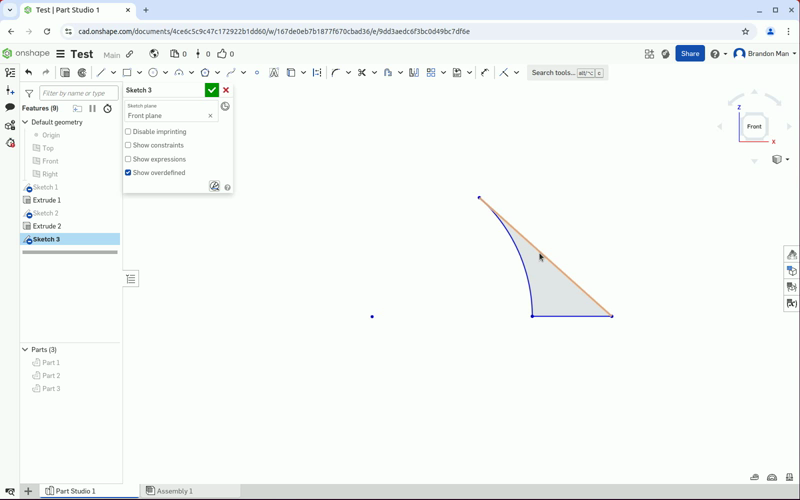
scroll(6)
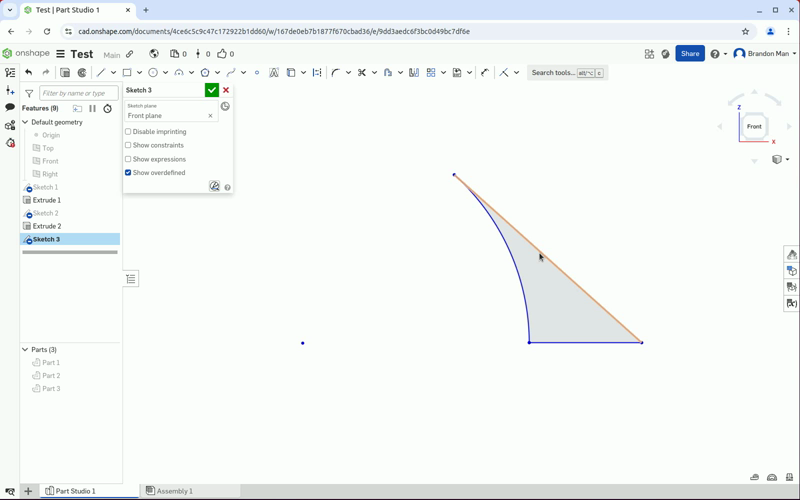
scroll(6)
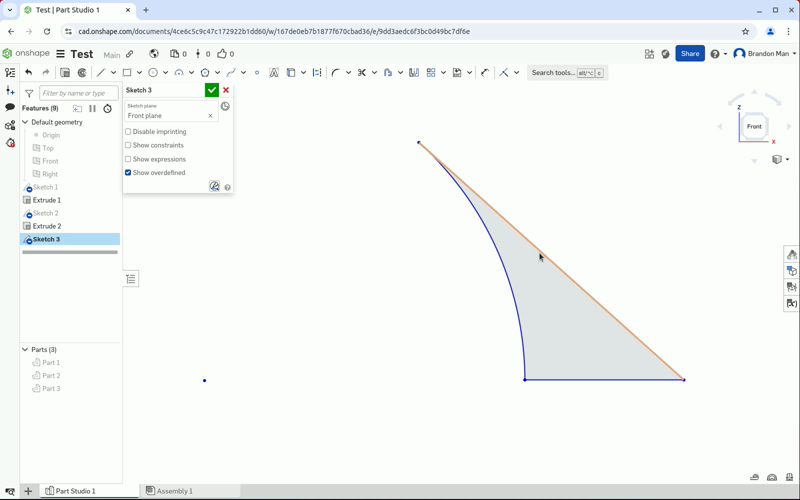
scroll(6)
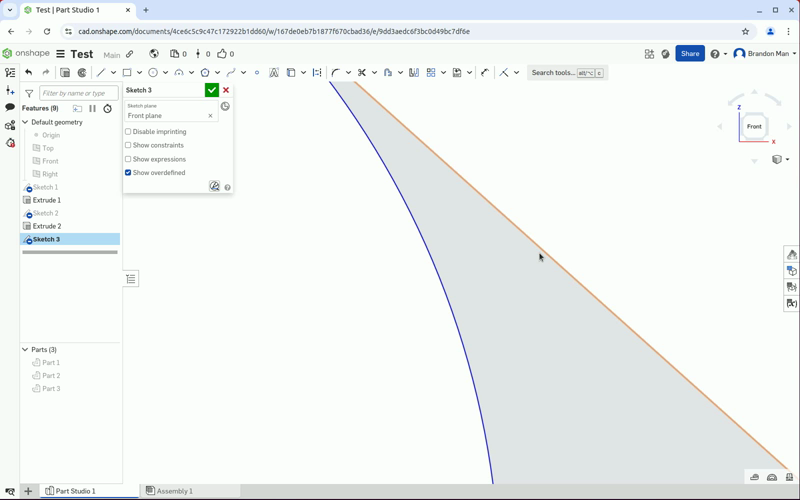
click(539, 252)
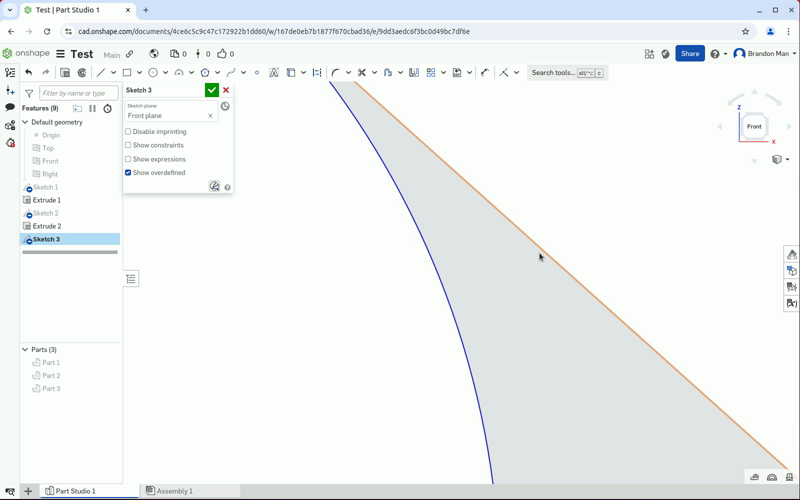
scroll(-6)
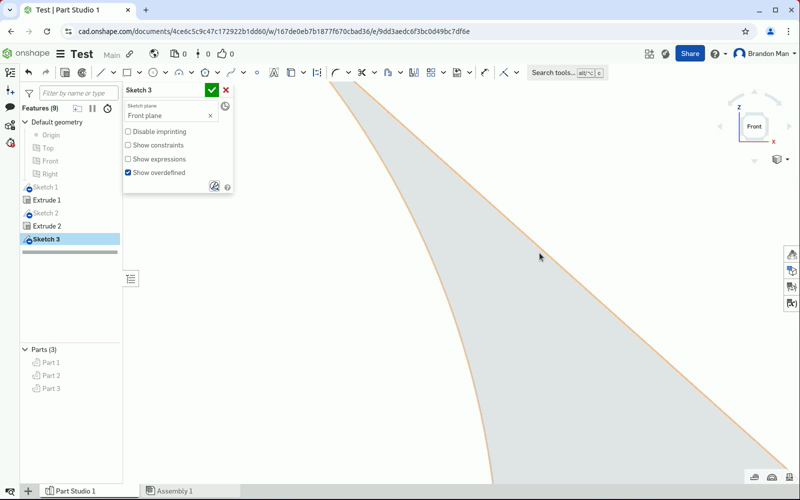
scroll(-6)
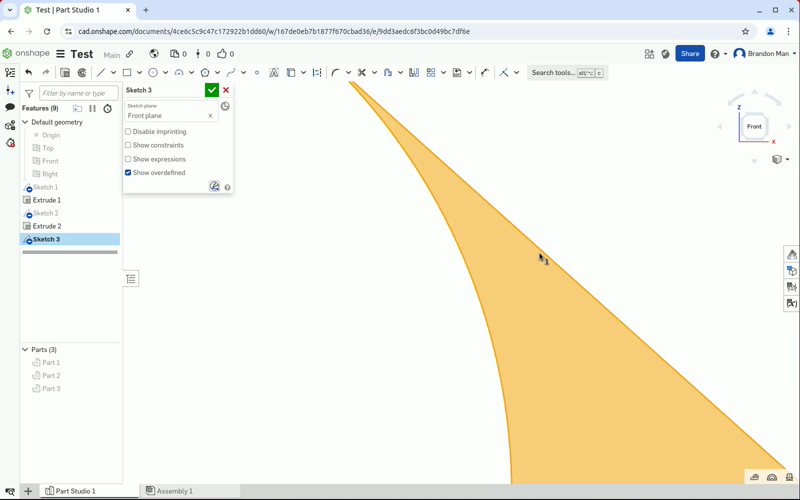
scroll(-6)
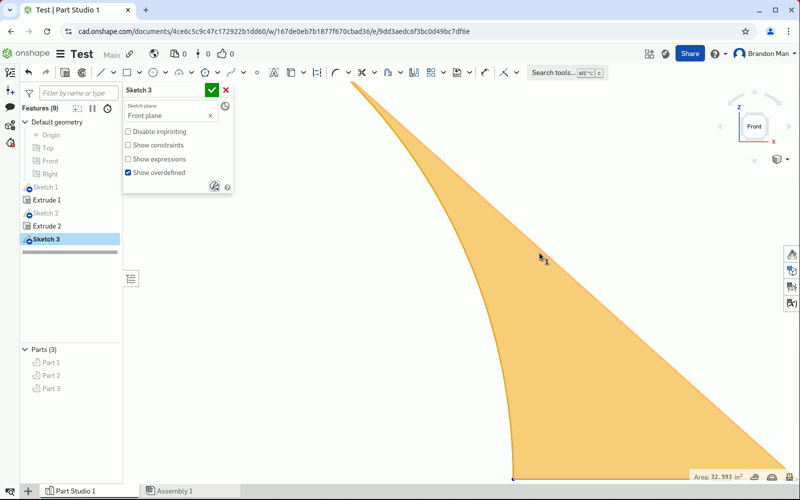
scroll(-6)
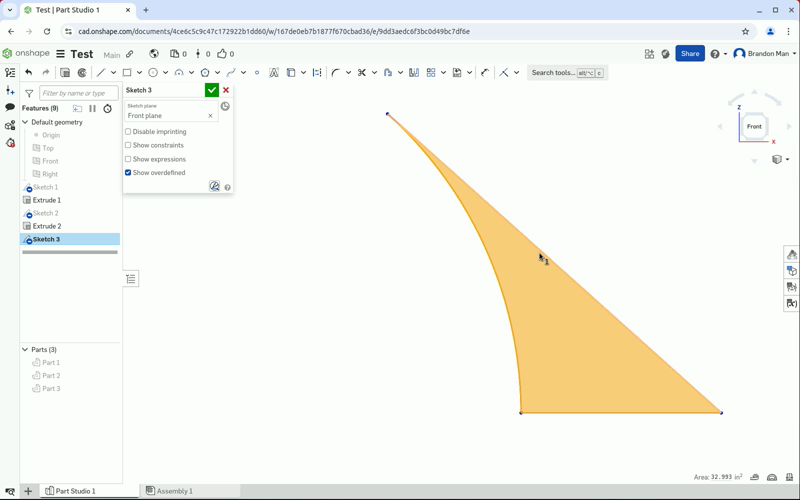
scroll(-6)
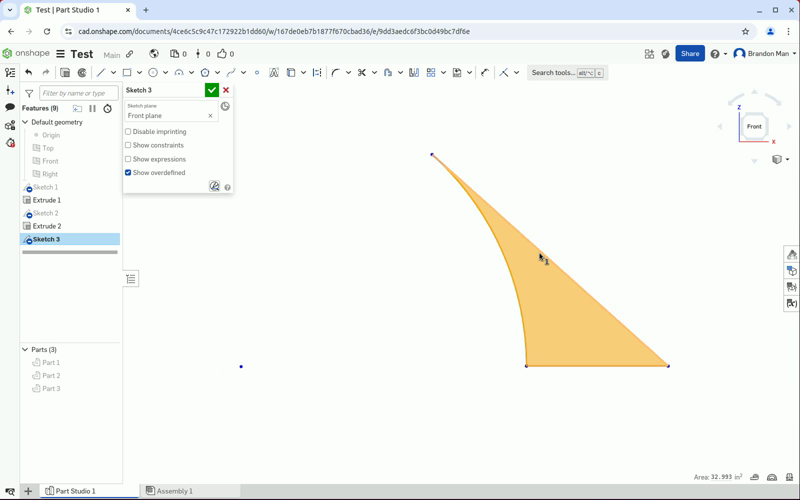
scroll(-6)
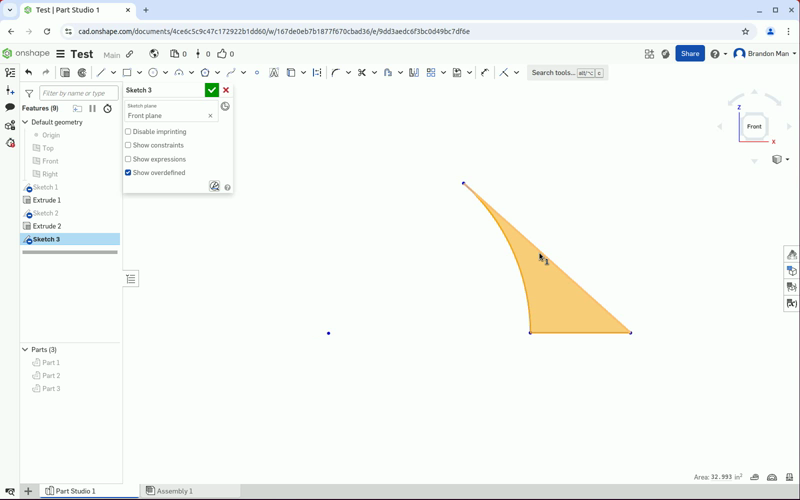
scroll(-6)
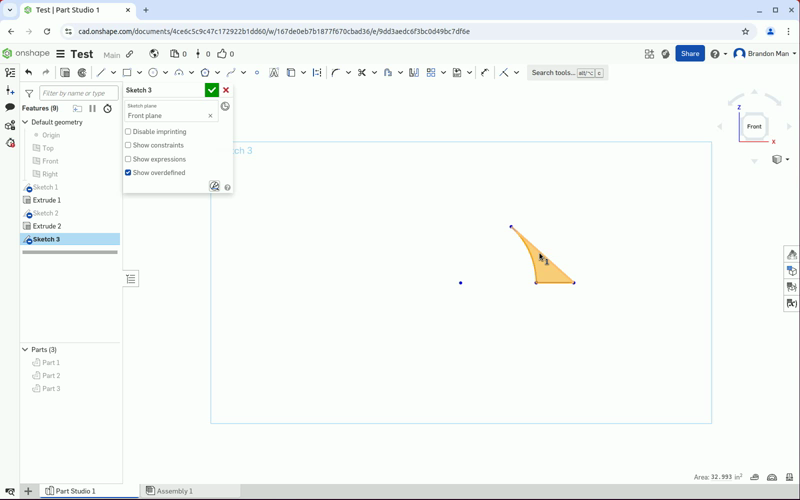
mouse_move(73, 352)
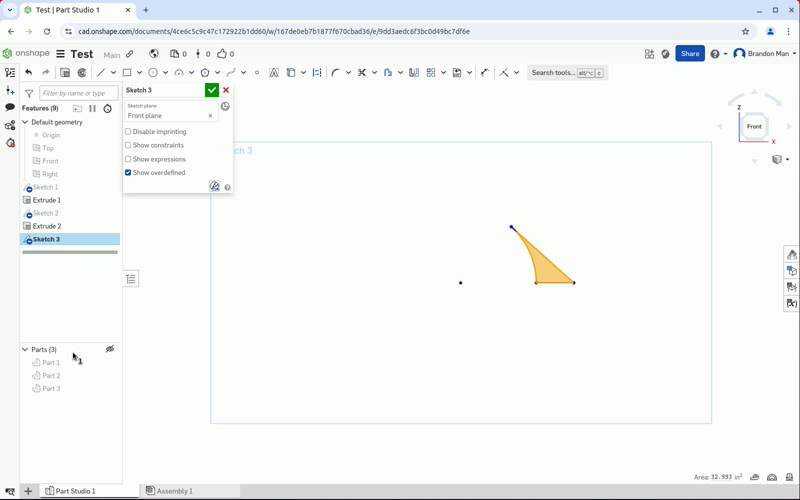
key(shift+y)
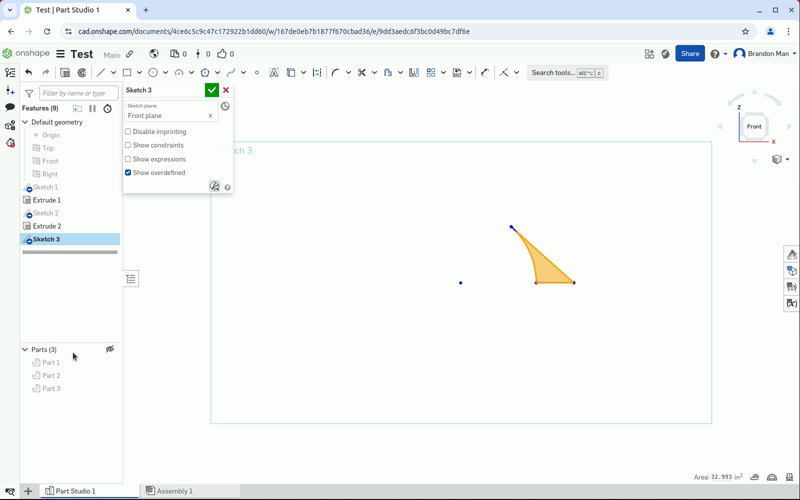
key(shift+e)
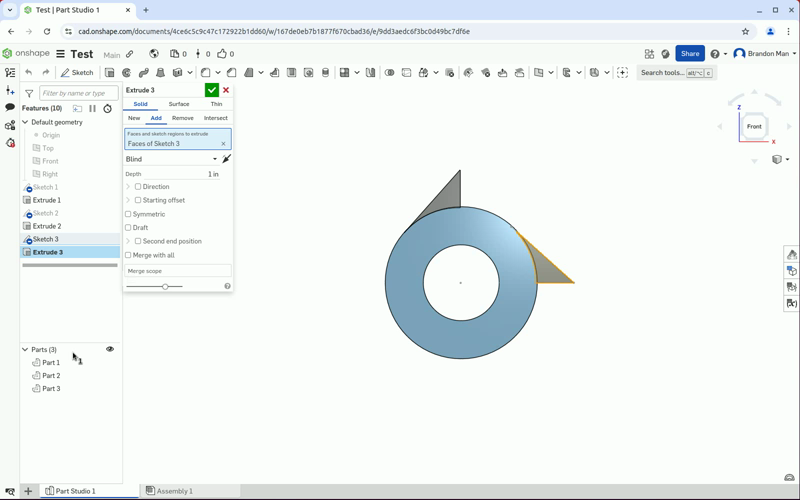
mouse_move(143, 106)
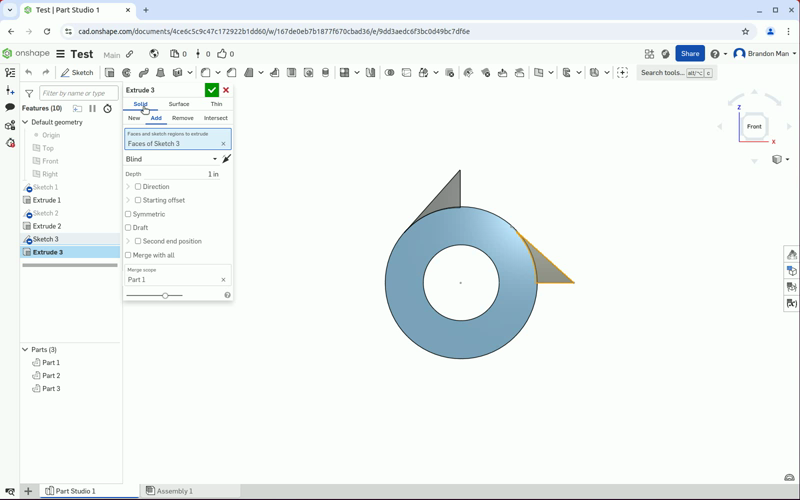
click(143, 106)
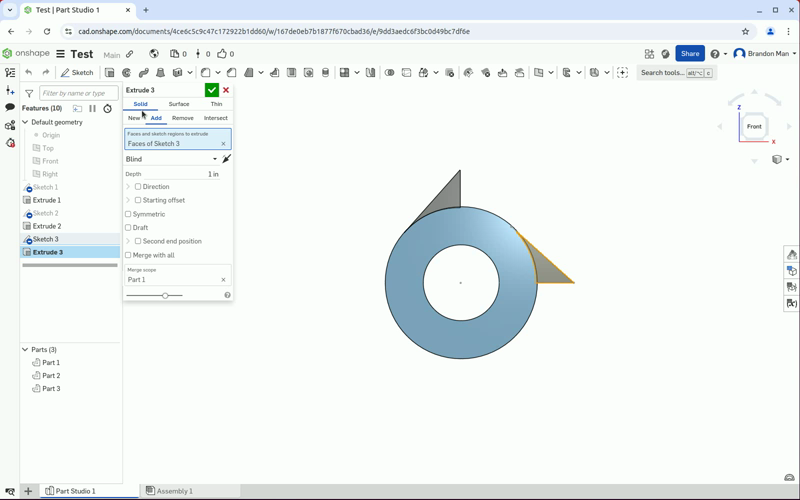
mouse_move(137, 120)
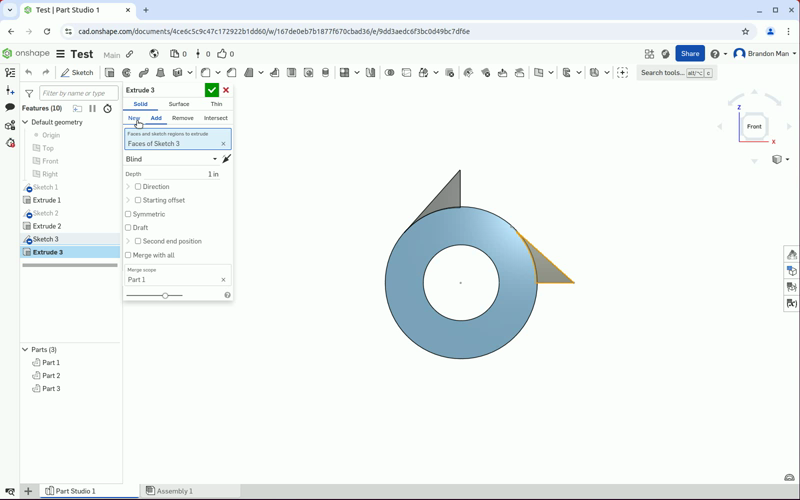
click(137, 120)
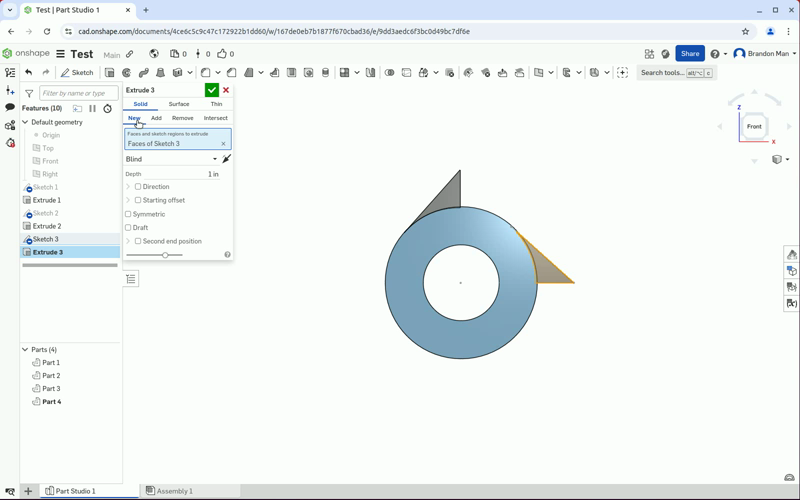
key(tab, 4)
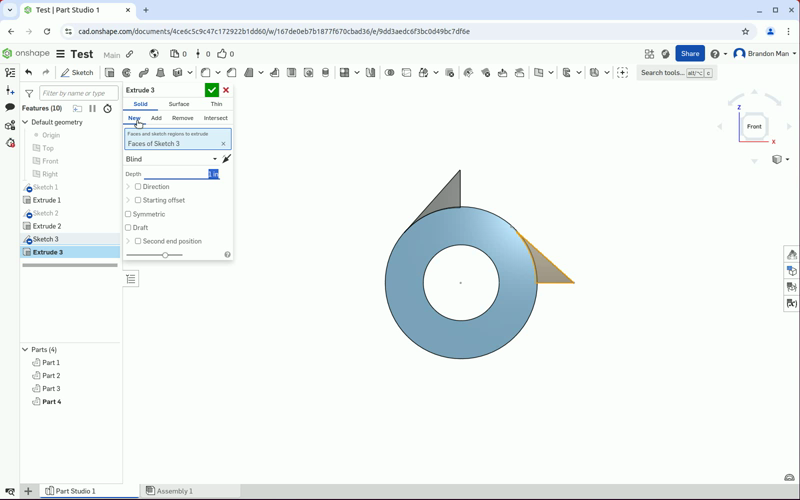
text(7.703)
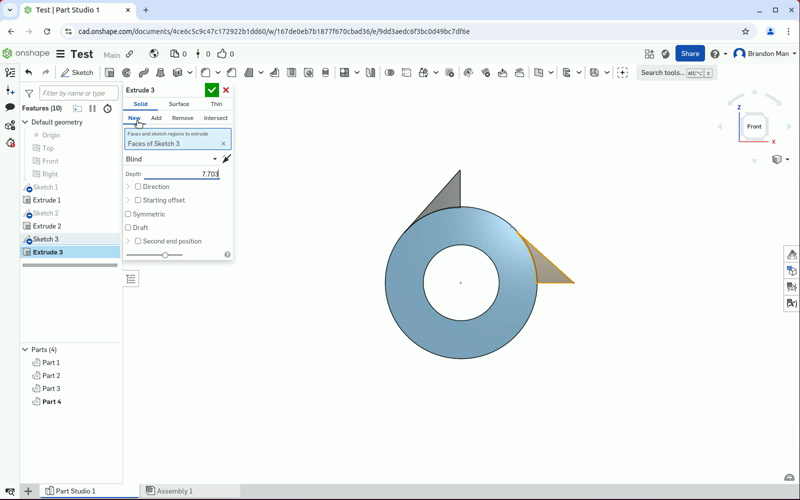
key(enter)
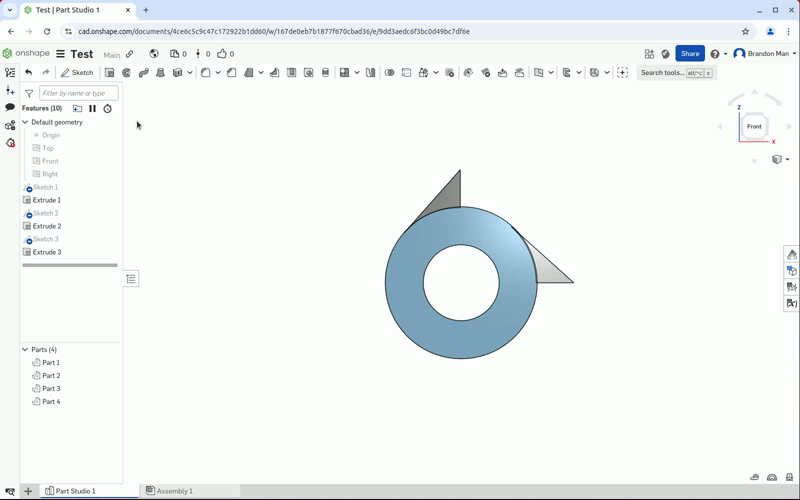
key(shift+h)
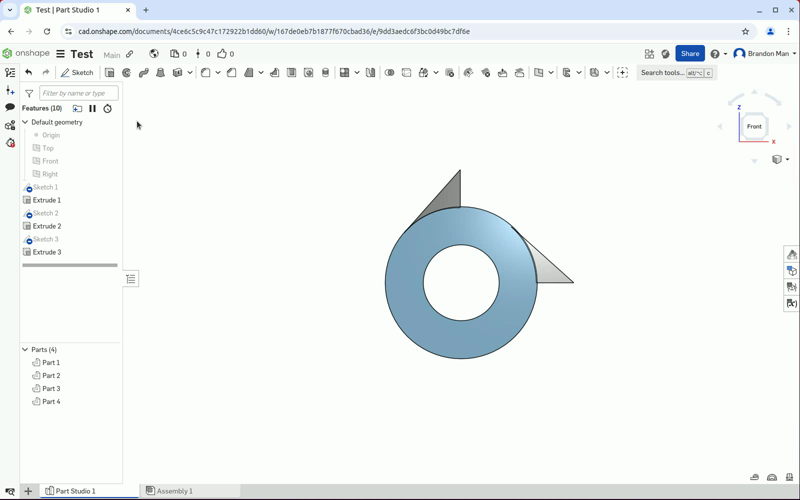
key(shift+h)
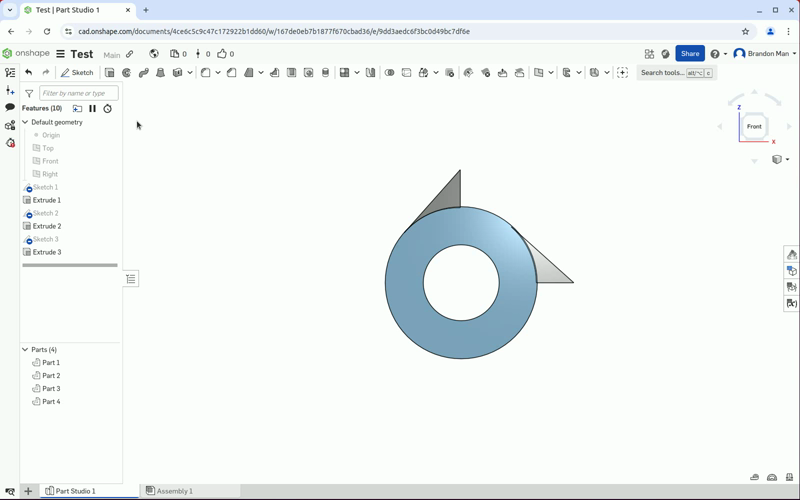
mouse_move(73, 189)
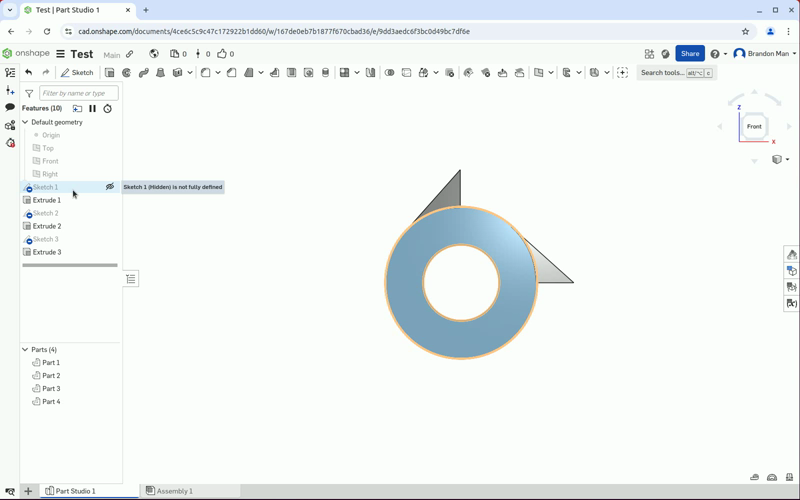
click(73, 189)
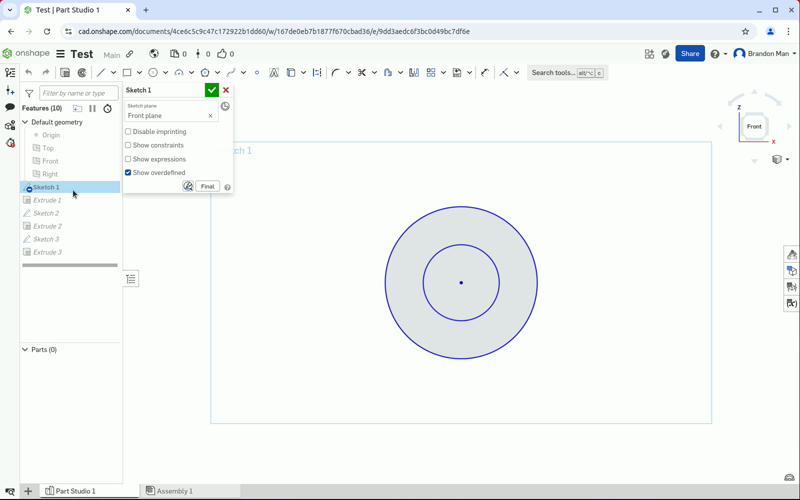
mouse_move(229, 92)
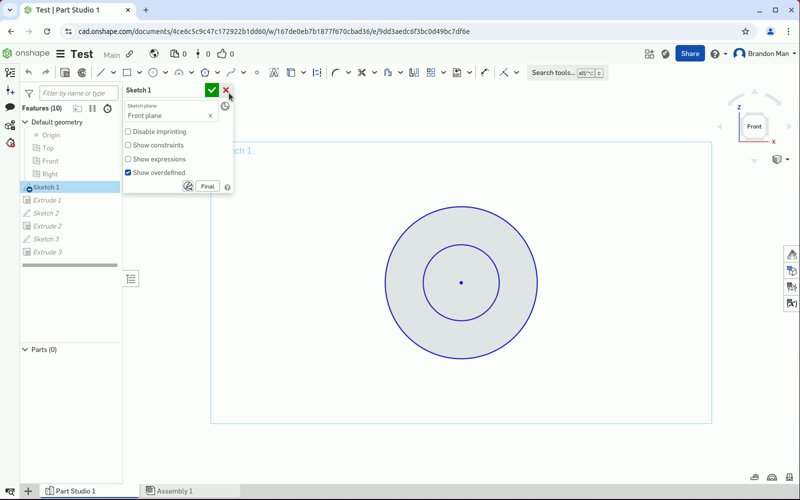
click(229, 92)
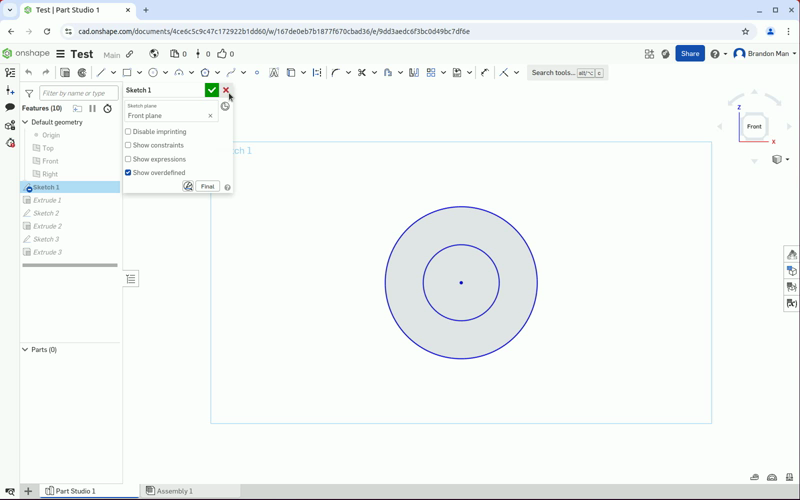
key(shift+s)
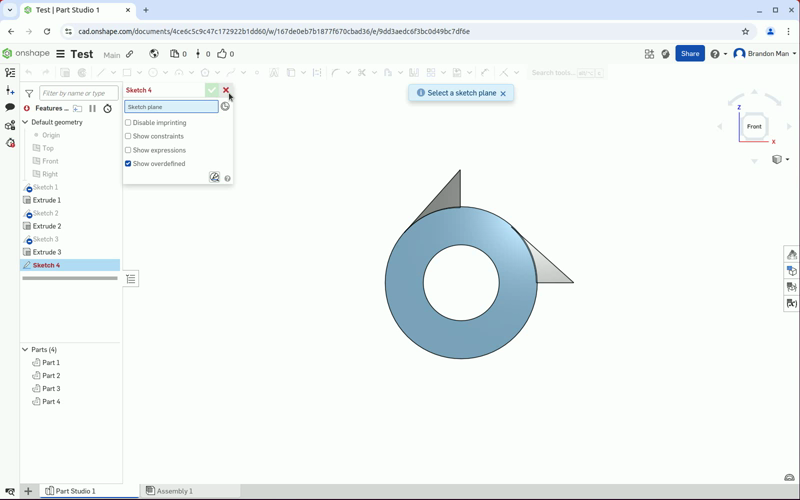
mouse_move(73, 163)
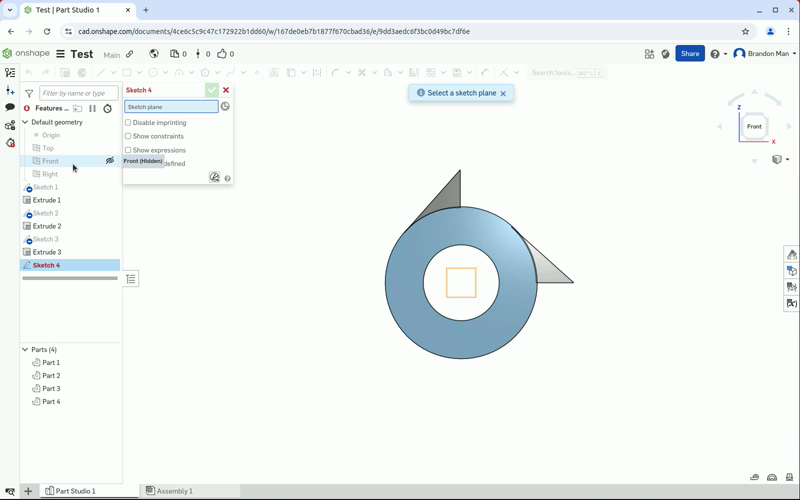
click(73, 163)
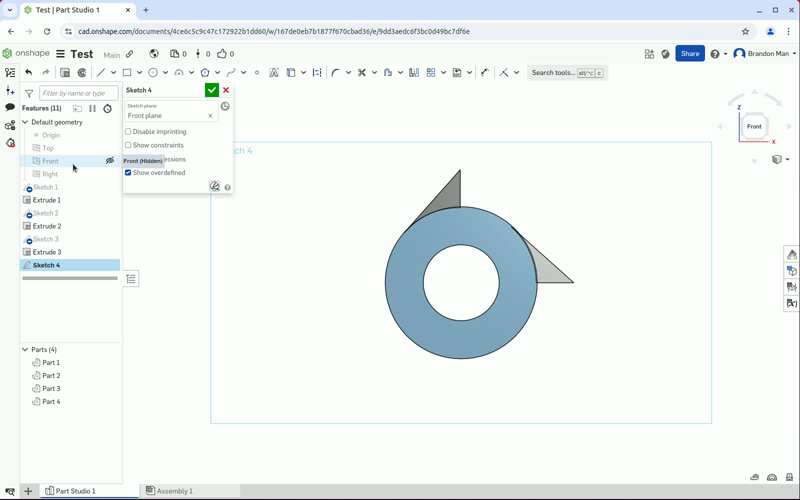
mouse_move(73, 352)
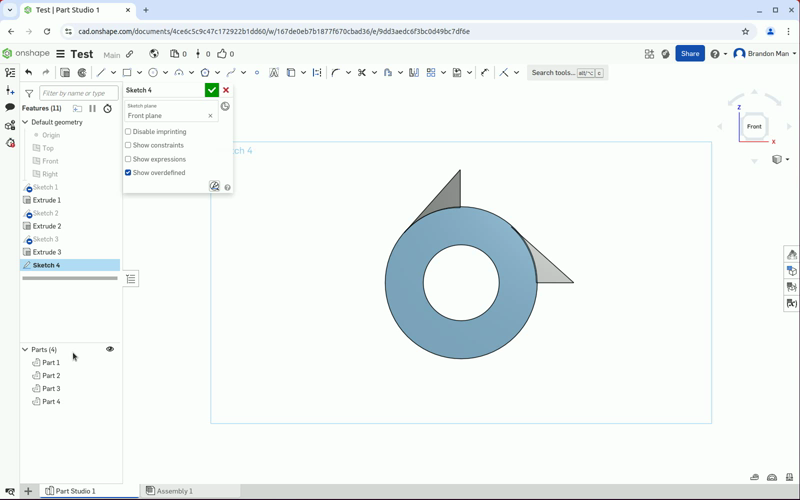
key(y)
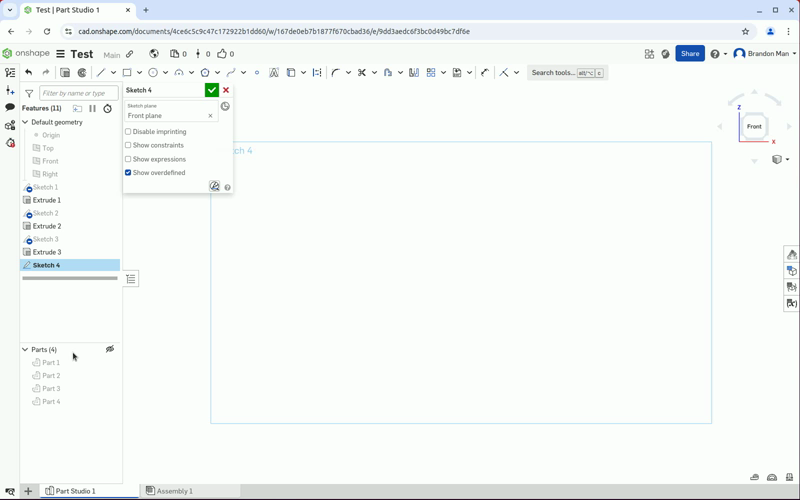
key(l)
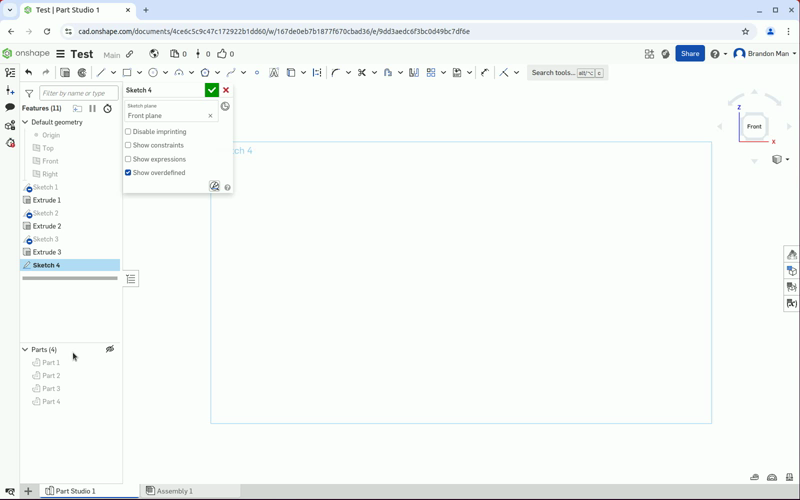
key_down(shift)
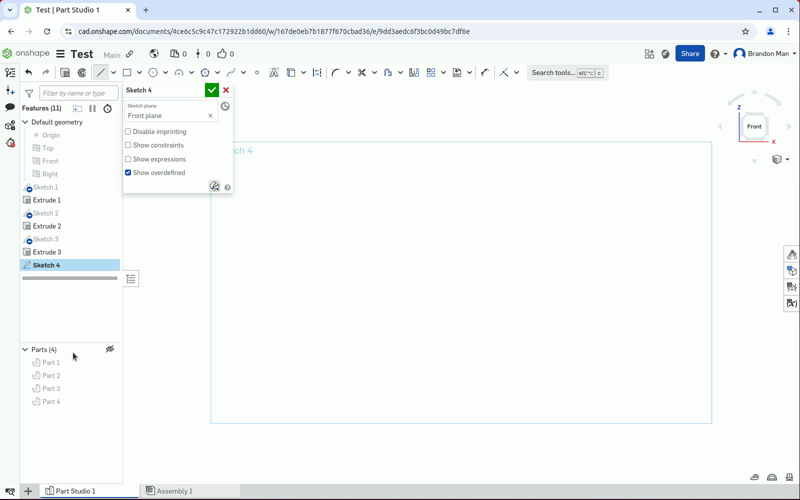
mouse_move(460, 395)
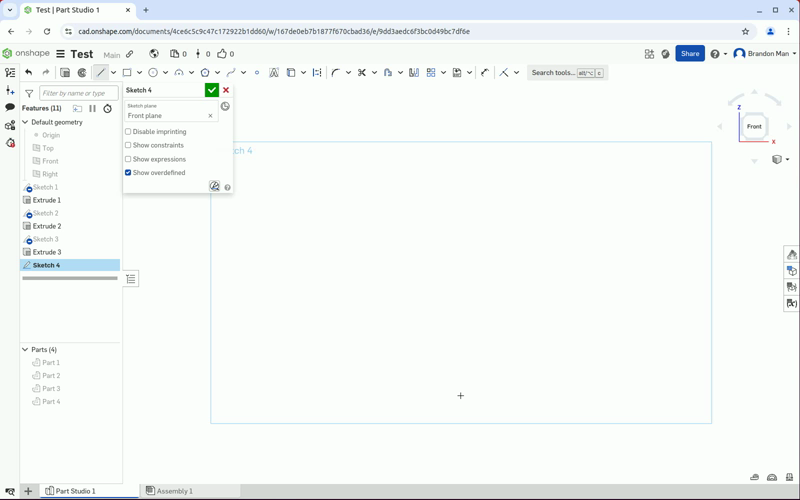
click(460, 395)
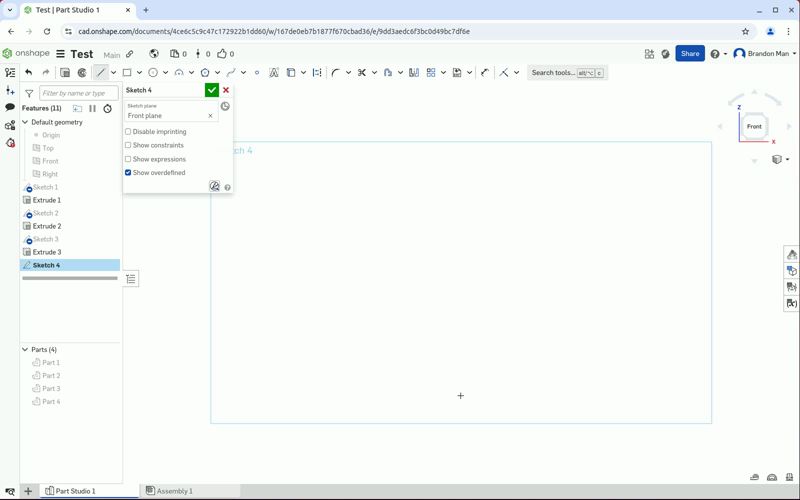
key_up(shift)
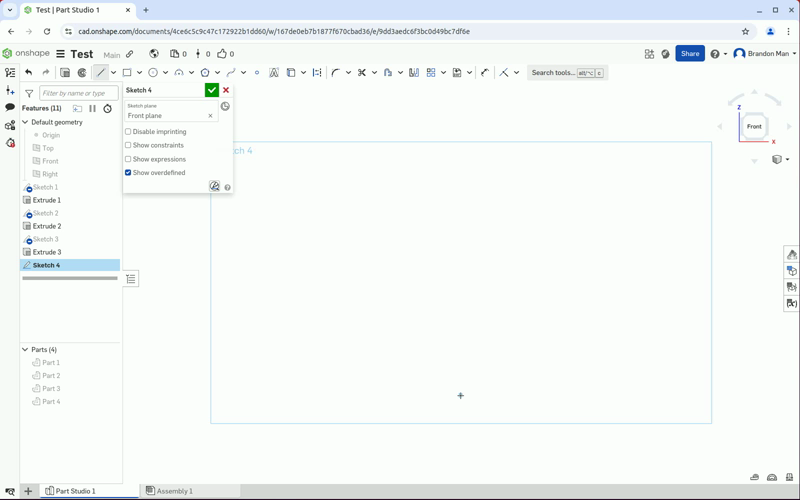
key_down(shift)
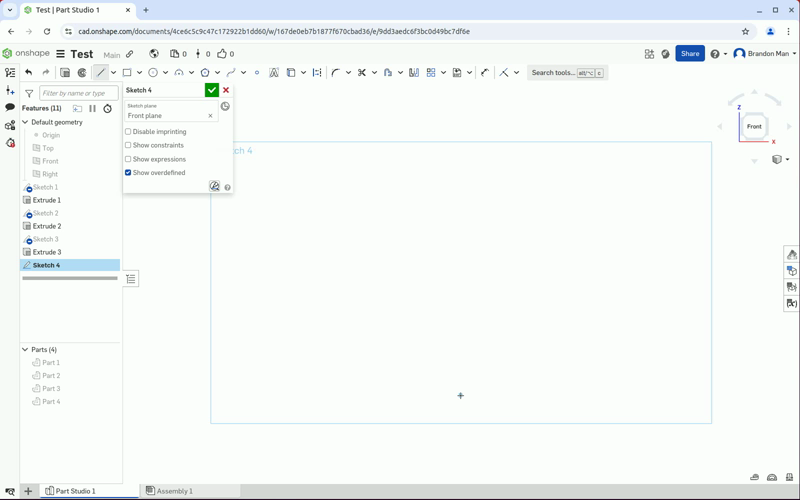
mouse_move(516, 332)
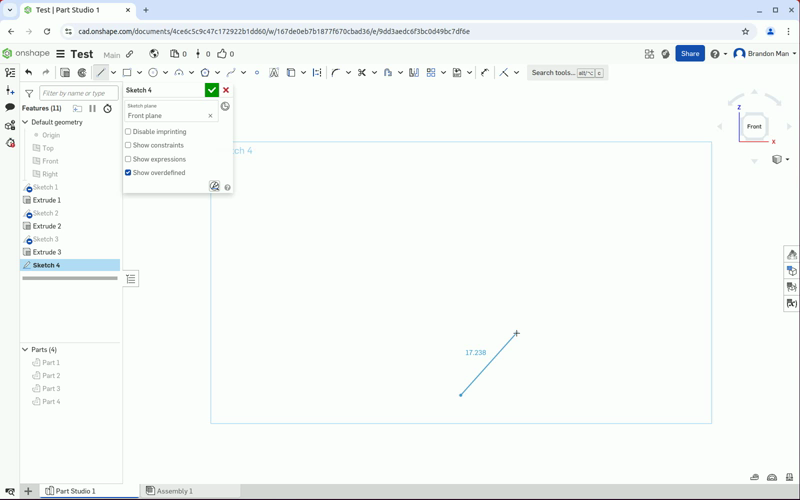
click(516, 332)
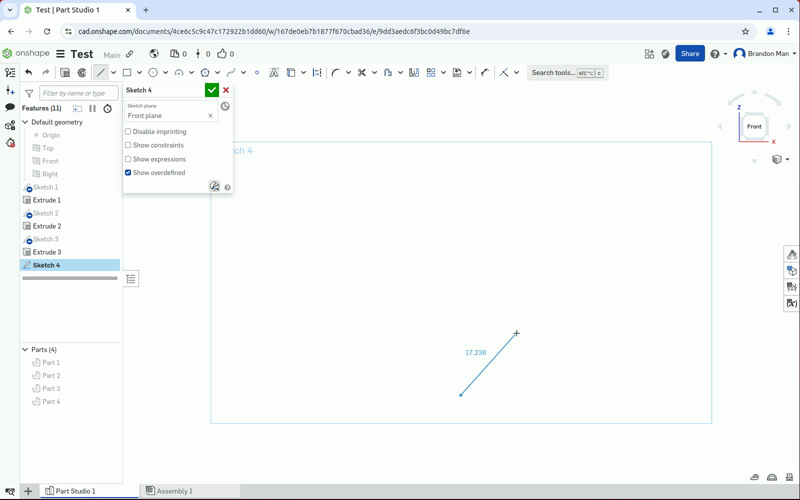
key_up(shift)
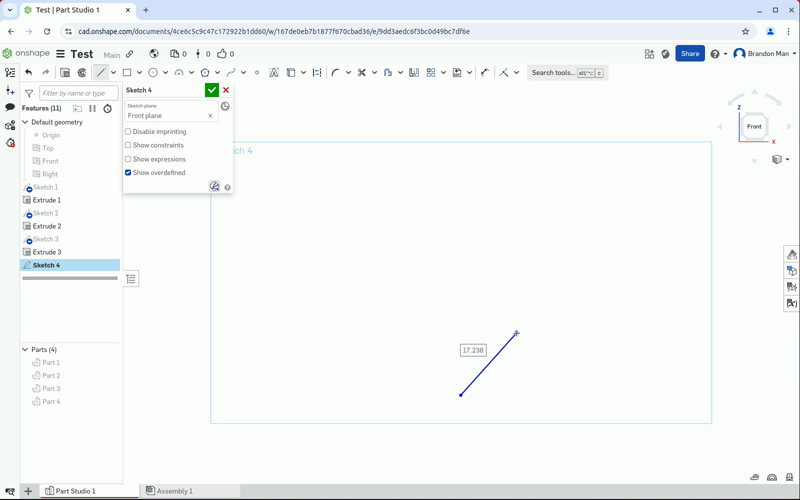
key(esc)
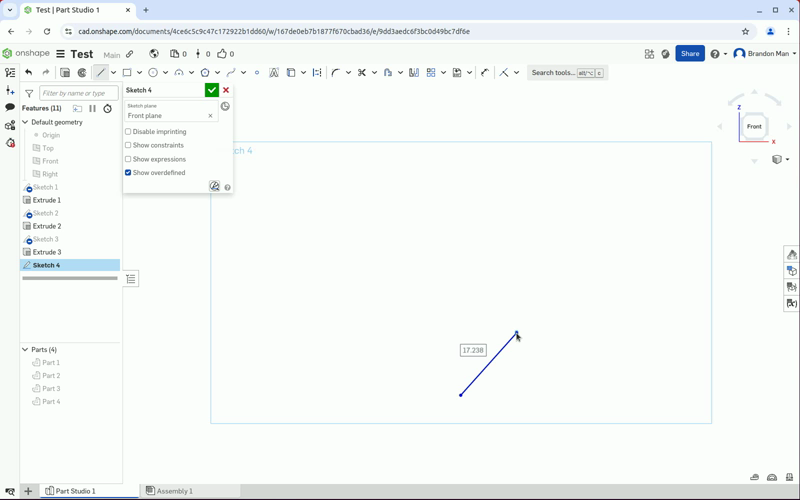
key(a)
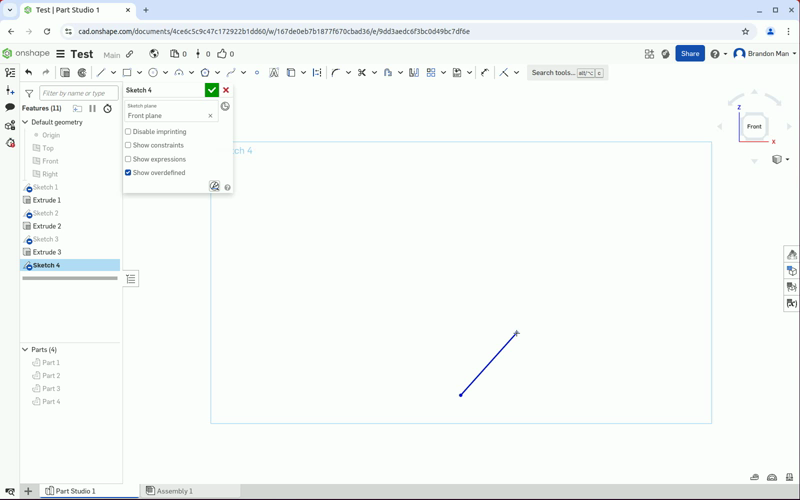
mouse_move(516, 332)
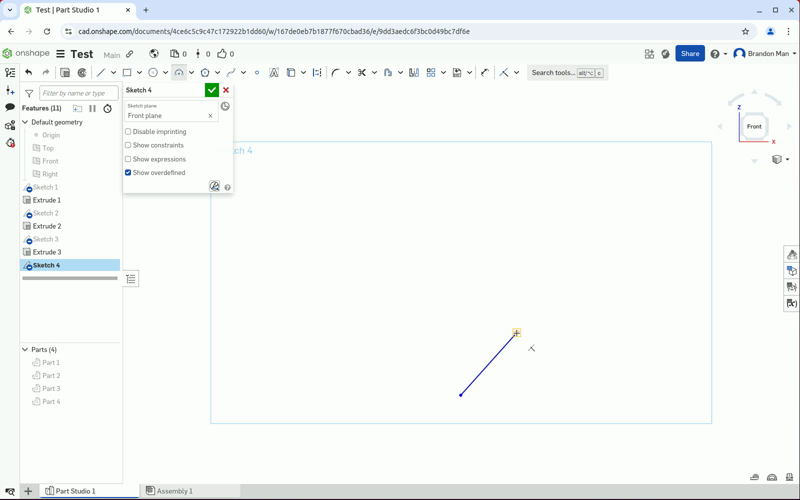
click(516, 332)
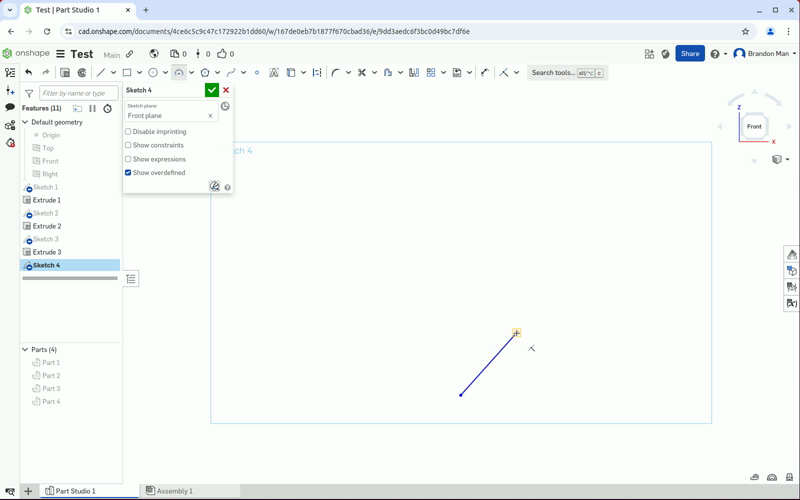
key_down(shift)
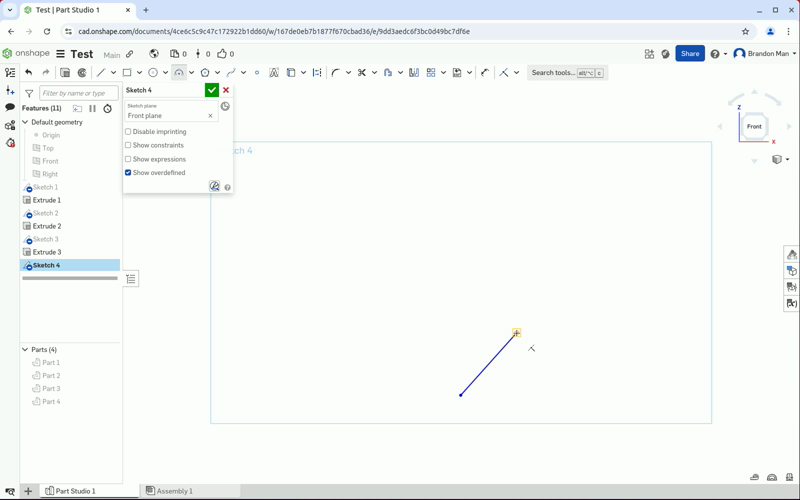
mouse_move(460, 357)
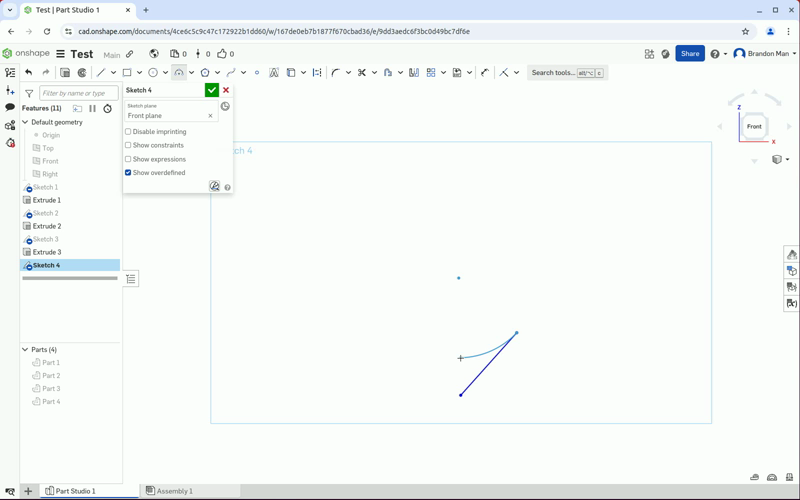
click(460, 357)
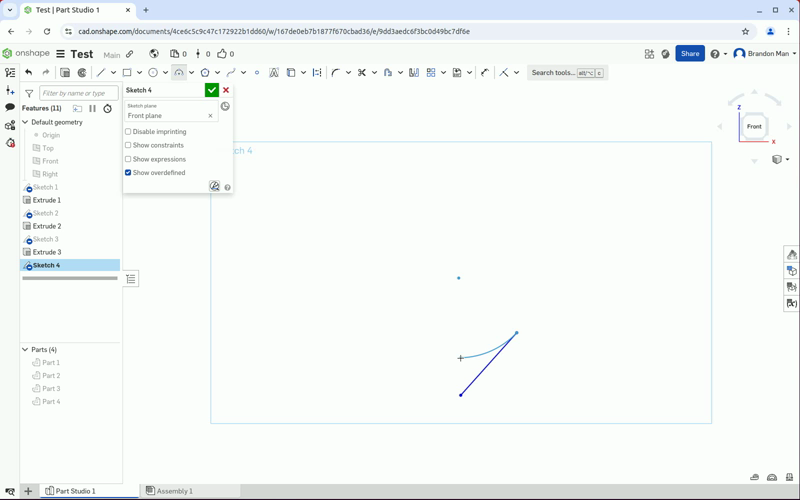
mouse_move(491, 351)
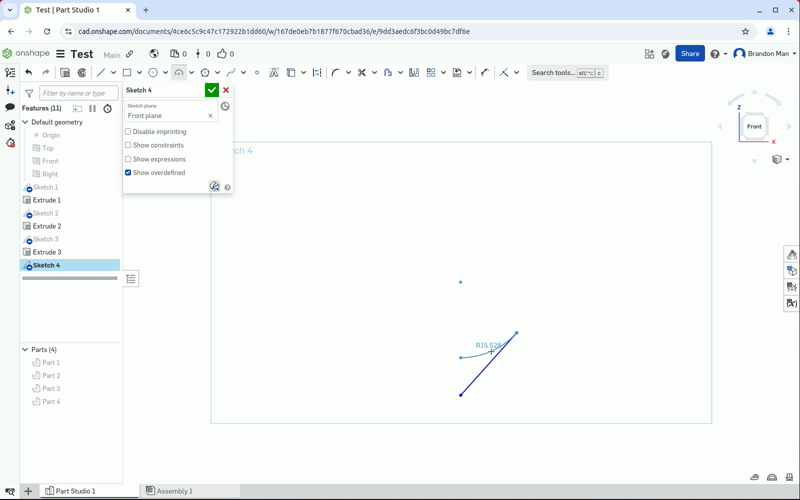
click(491, 351)
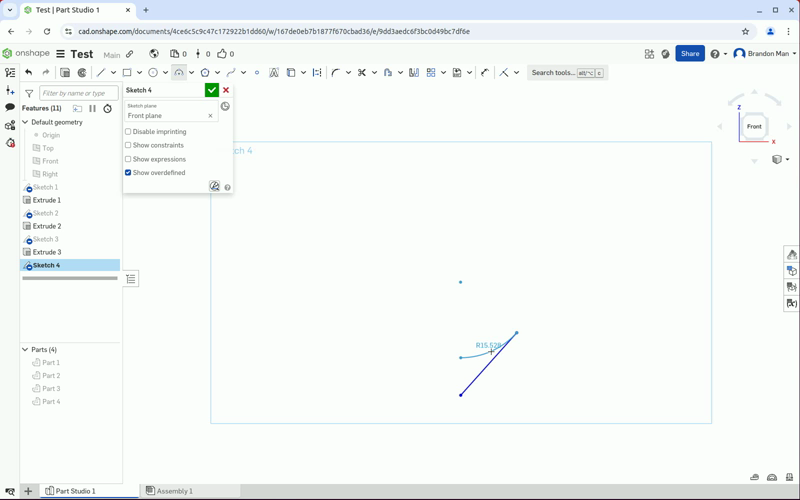
key_up(shift)
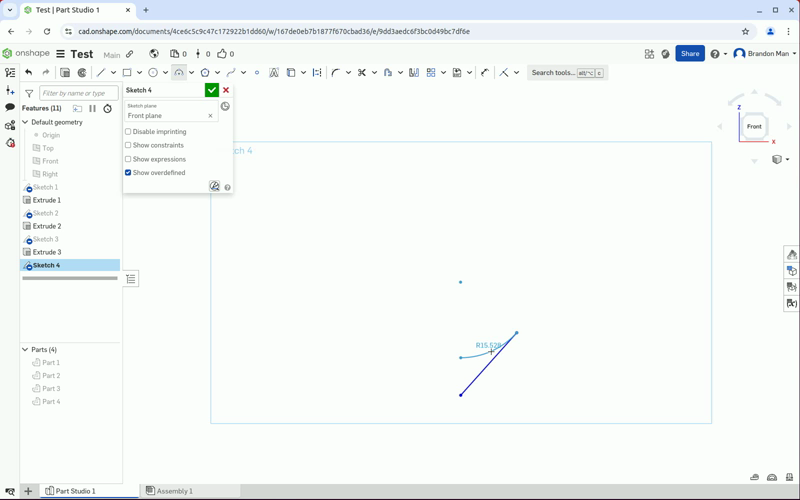
key(esc)
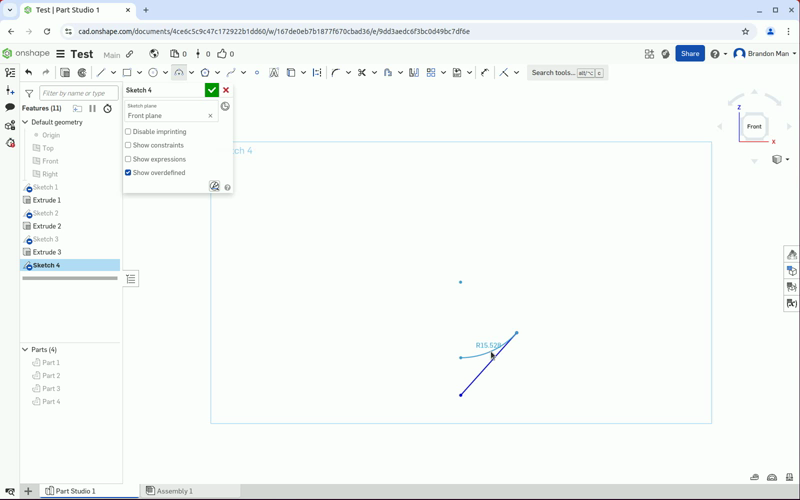
key(l)
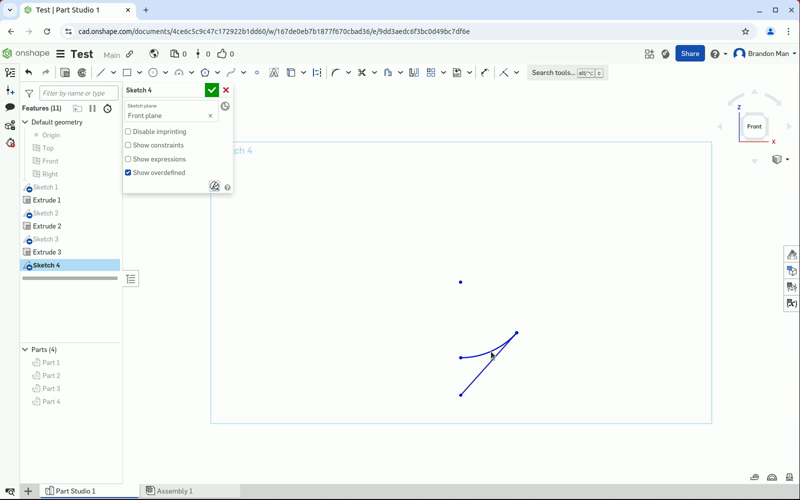
mouse_move(460, 357)
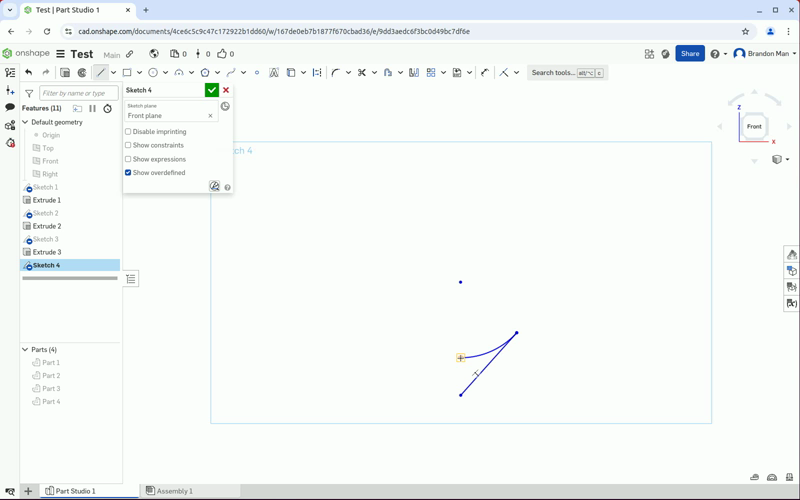
click(460, 357)
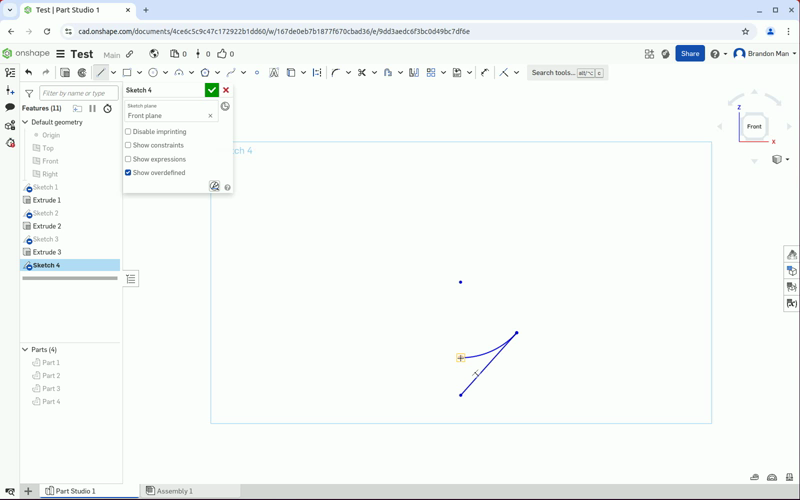
mouse_move(490, 357)
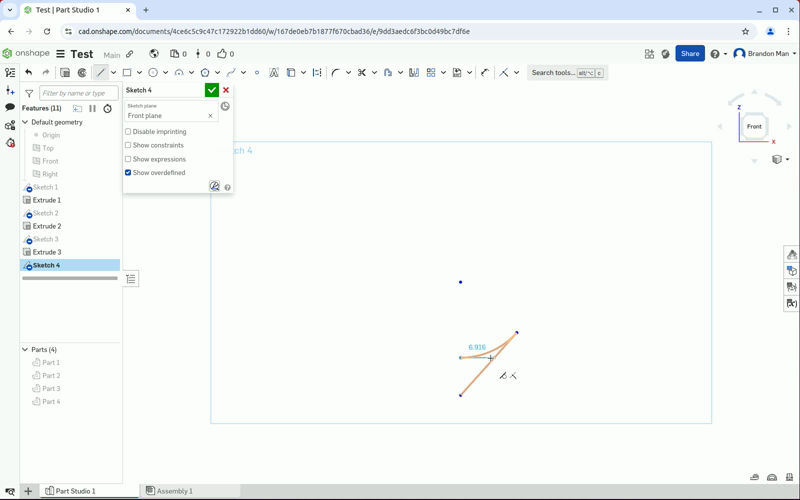
key_down(shift)
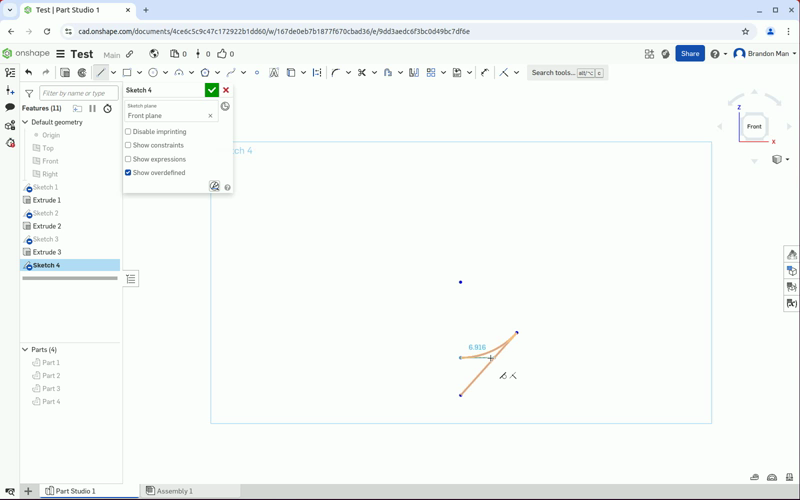
mouse_move(460, 395)
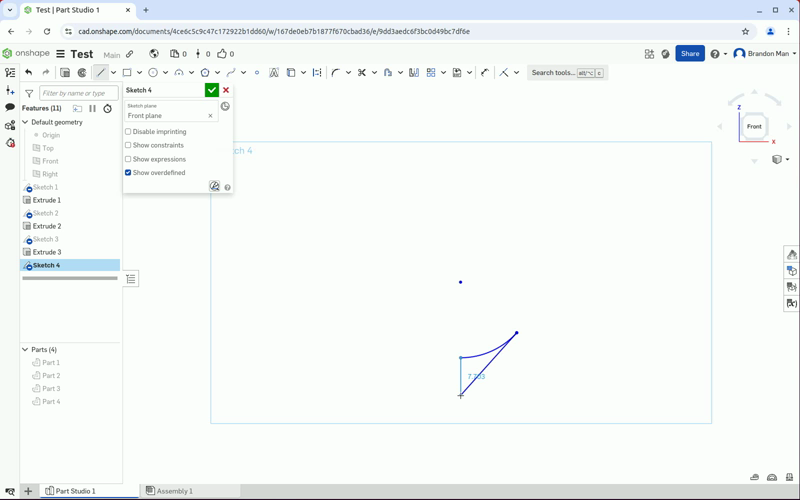
key_up(shift)
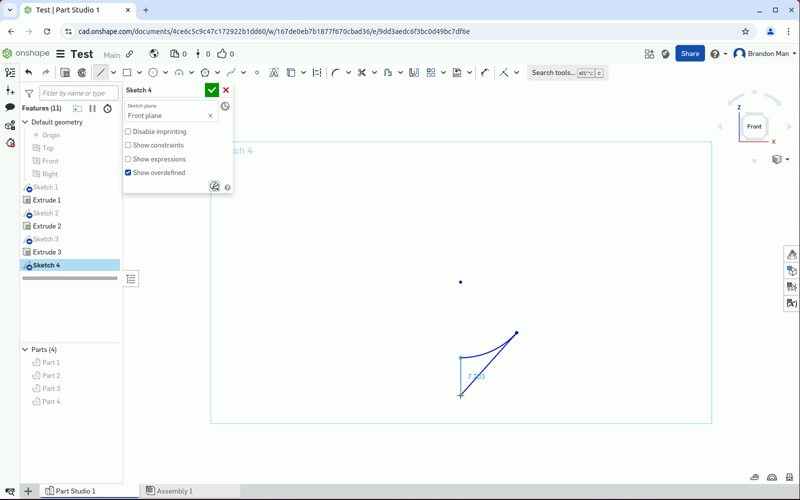
click(460, 395)
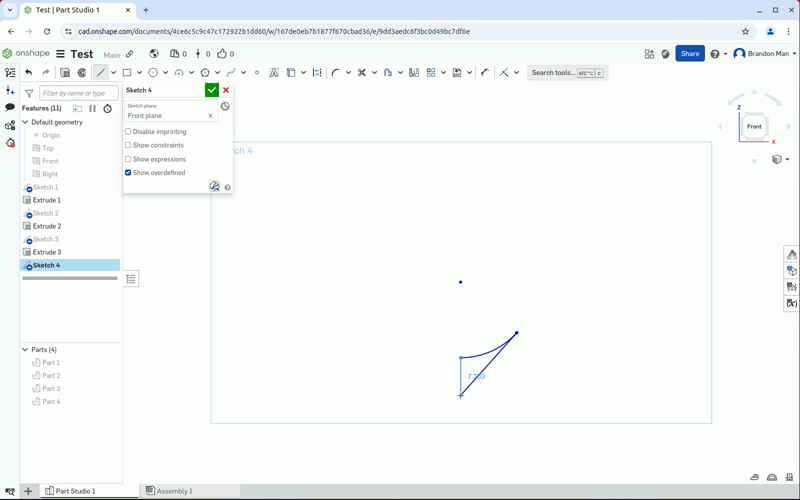
key(esc)
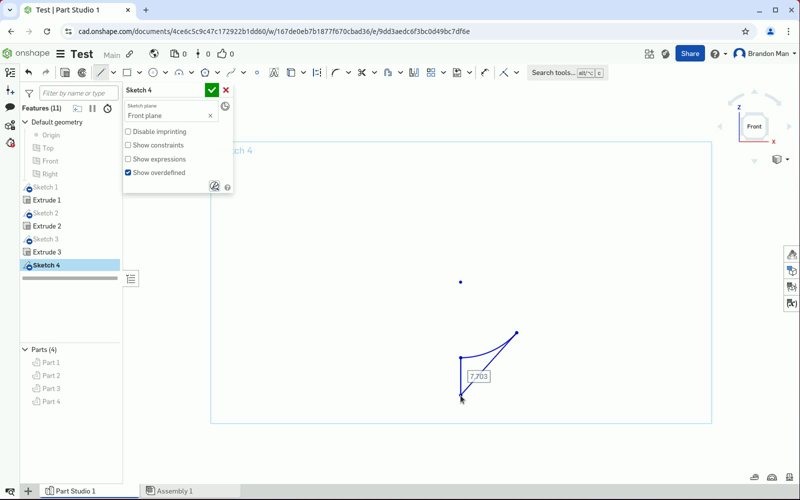
mouse_move(483, 357)
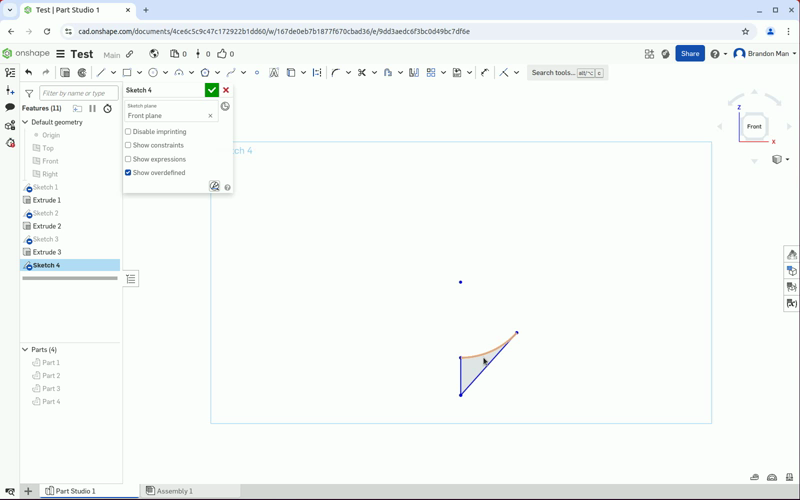
scroll(6)
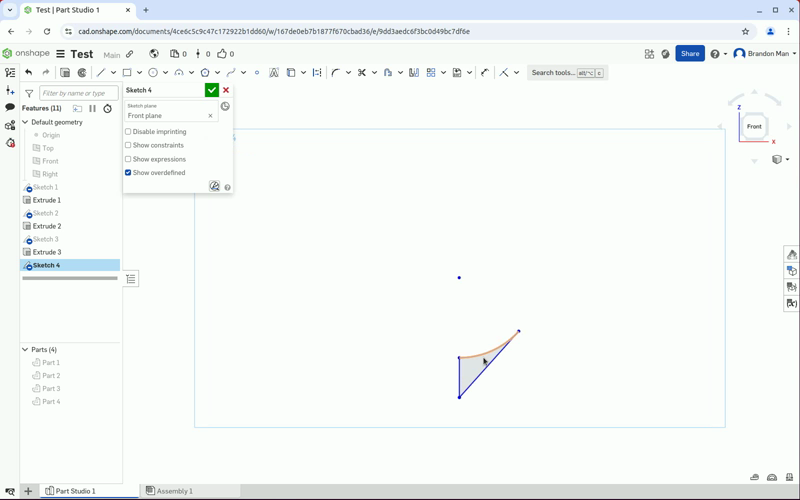
scroll(6)
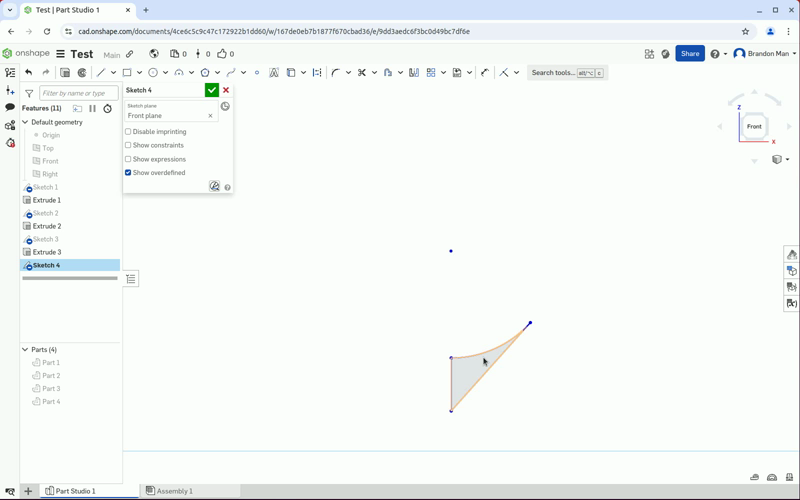
scroll(6)
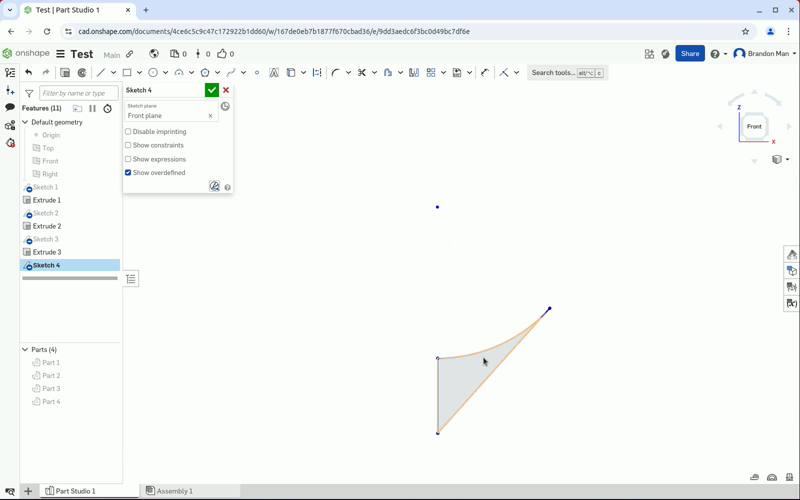
scroll(6)
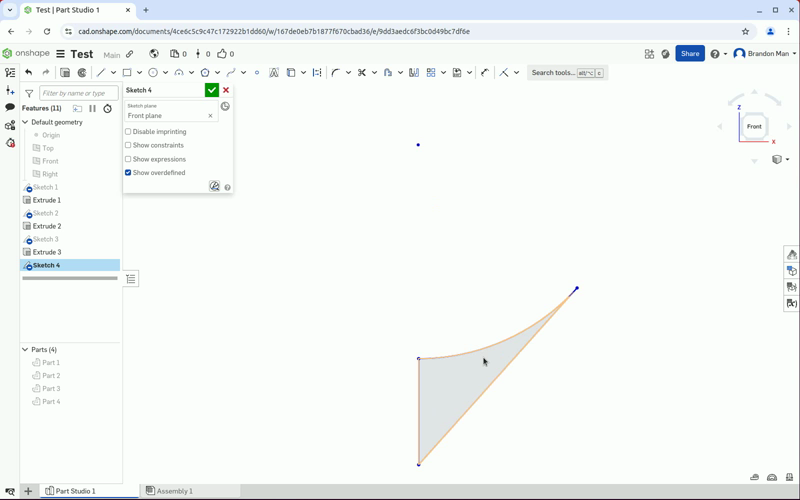
scroll(6)
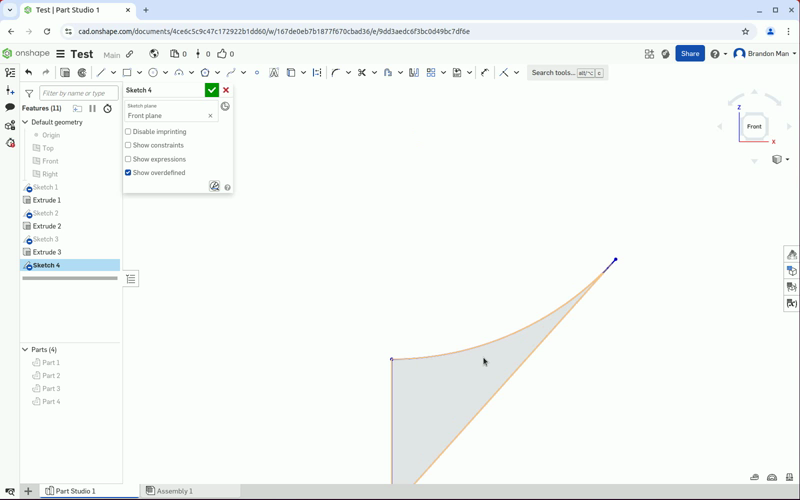
scroll(6)
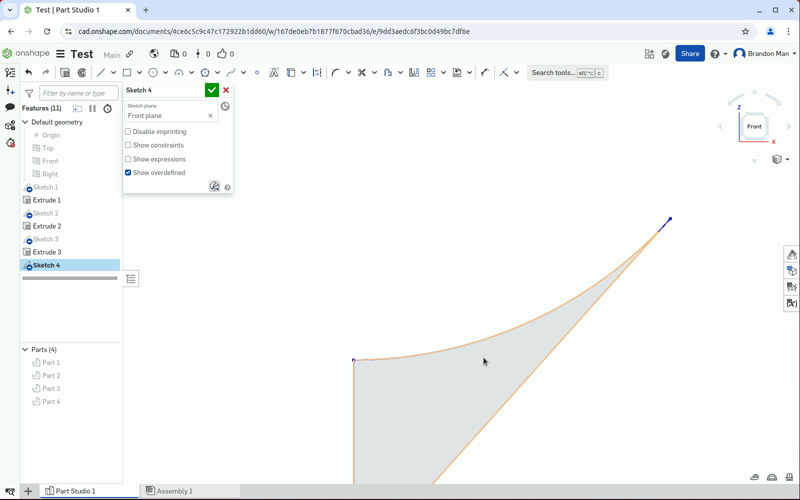
scroll(6)
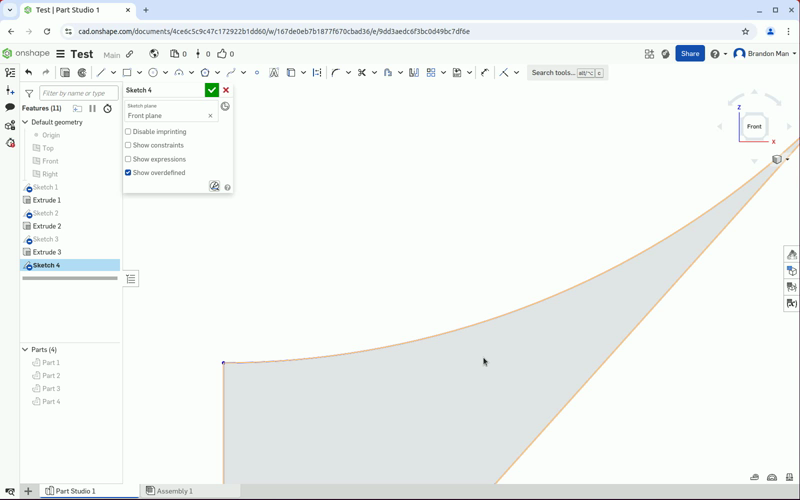
click(483, 357)
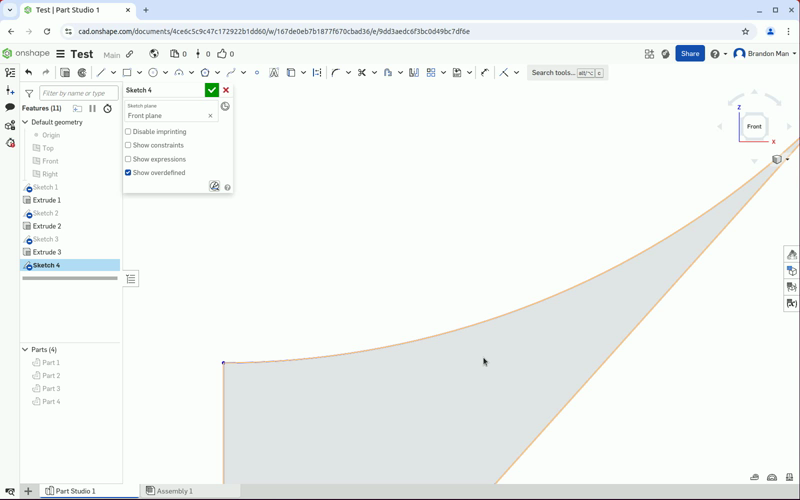
scroll(-6)
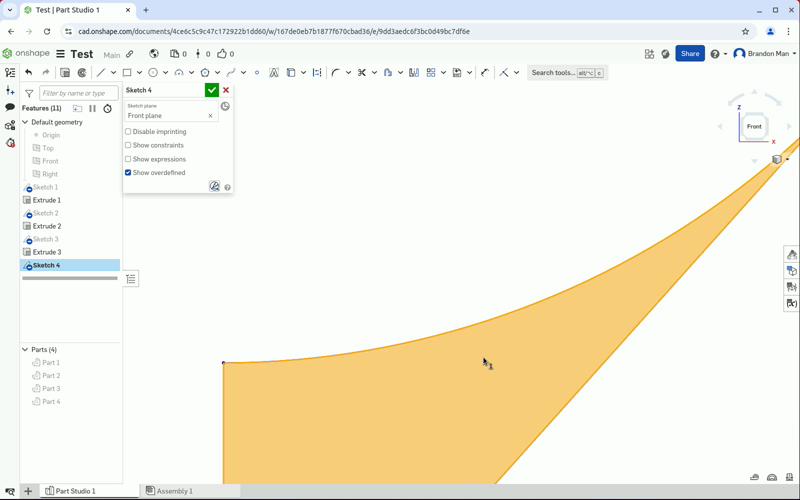
scroll(-6)
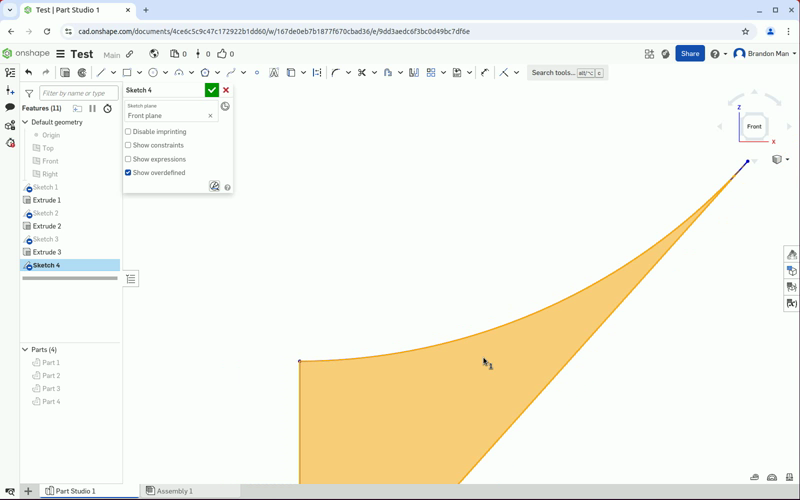
scroll(-6)
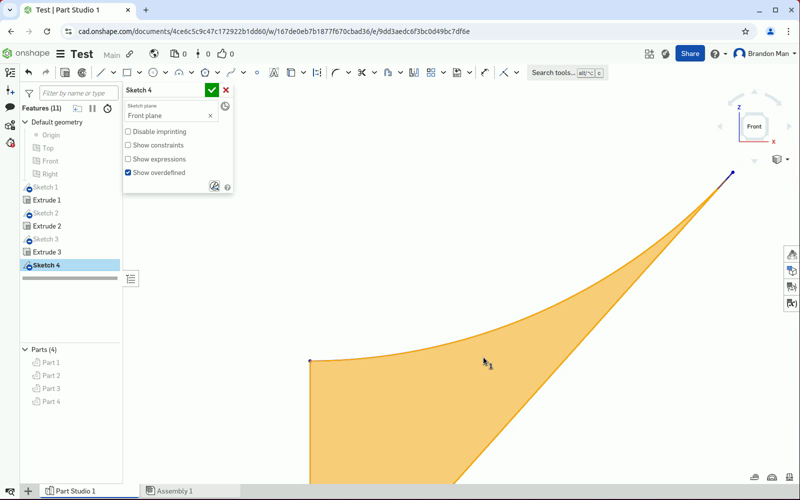
scroll(-6)
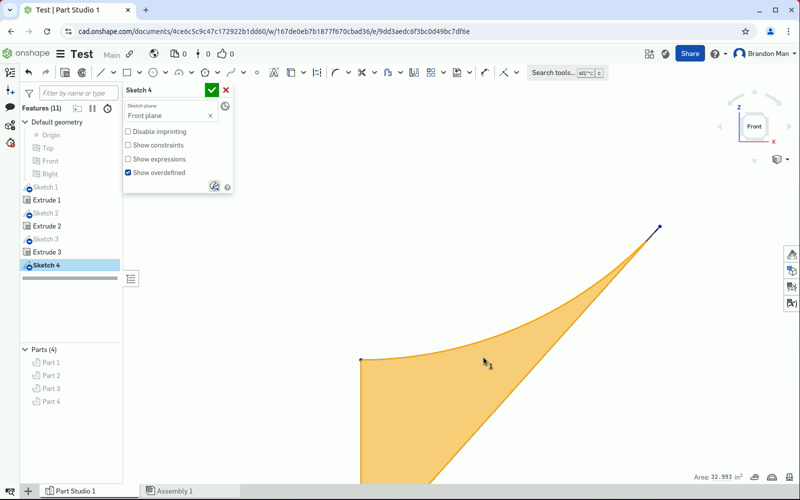
scroll(-6)
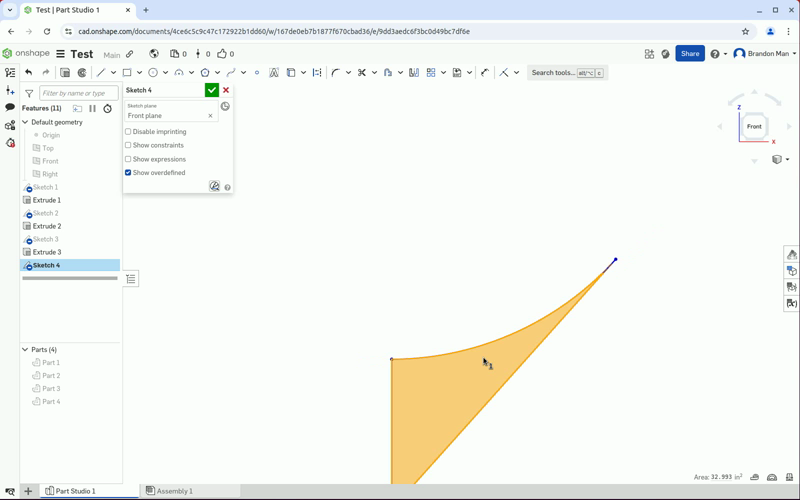
scroll(-6)
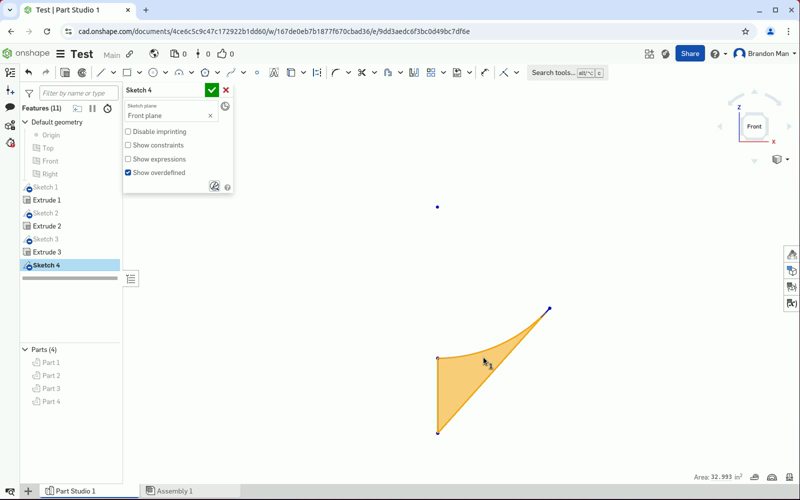
scroll(-6)
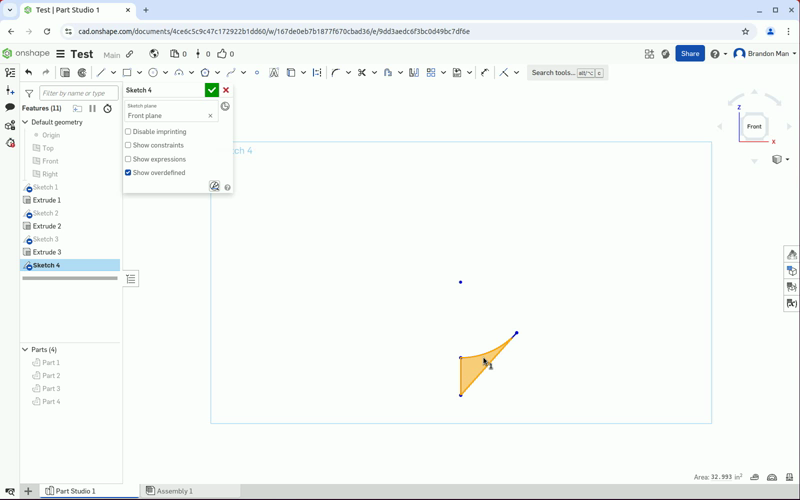
mouse_move(73, 352)
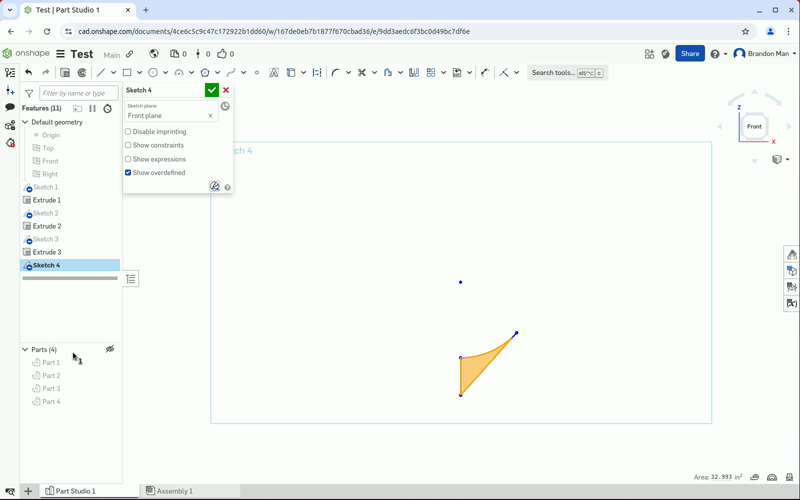
key(shift+y)
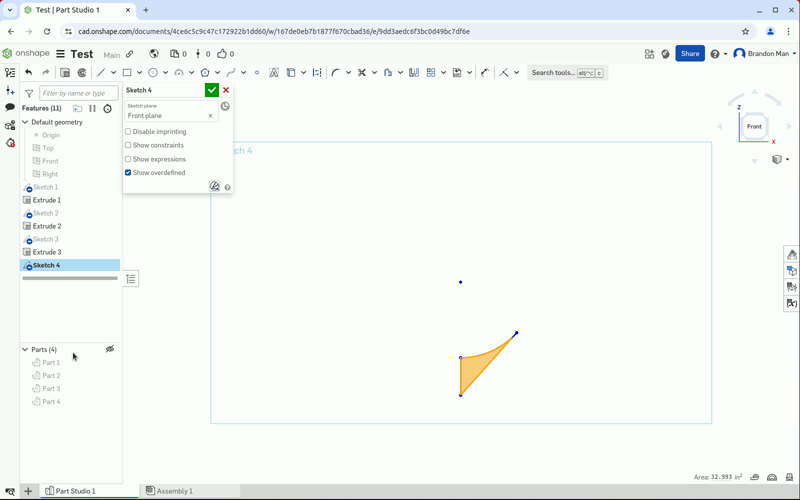
key(shift+e)
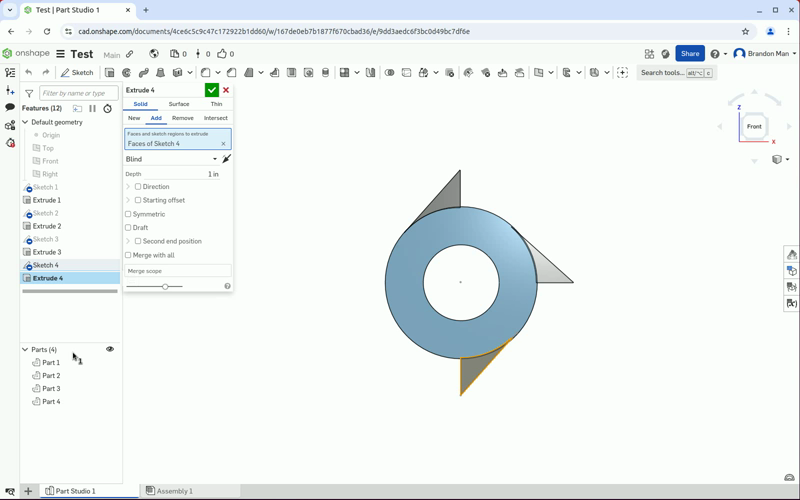
mouse_move(143, 106)
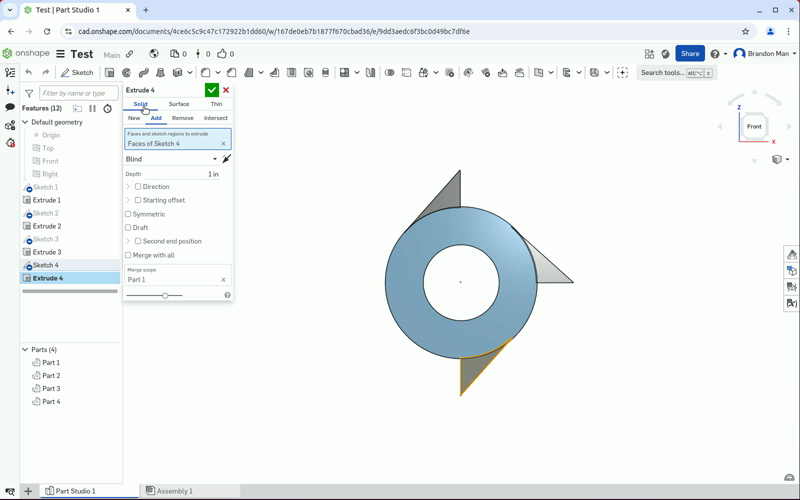
click(143, 106)
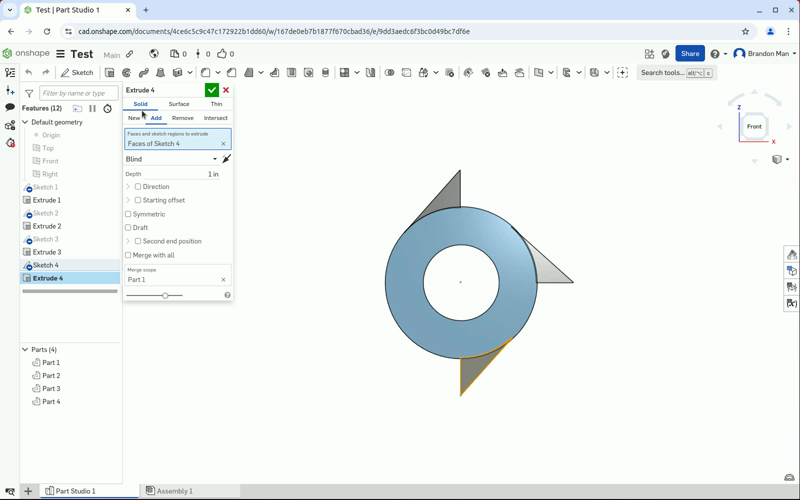
mouse_move(137, 120)
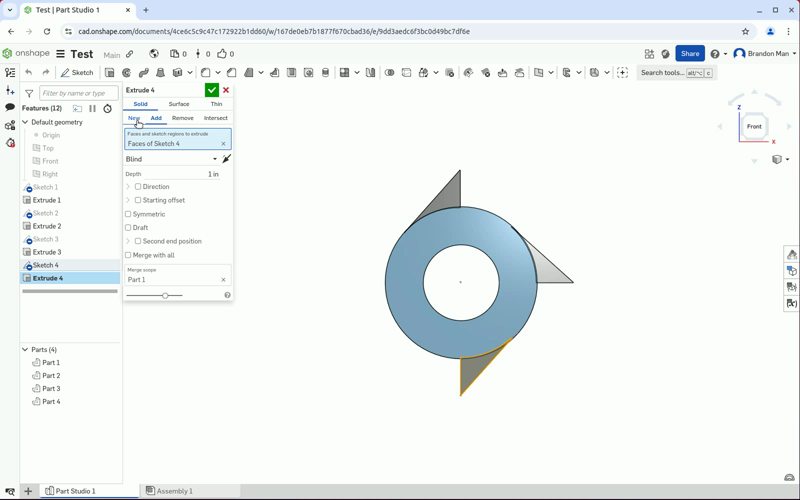
click(137, 120)
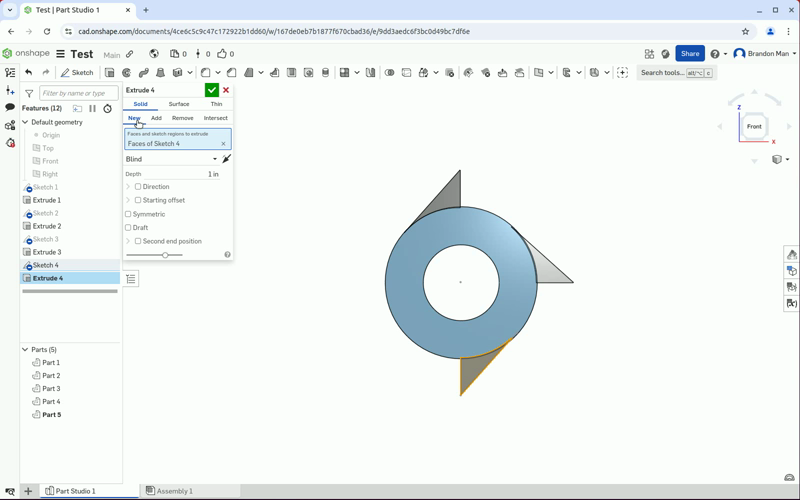
key(tab, 4)
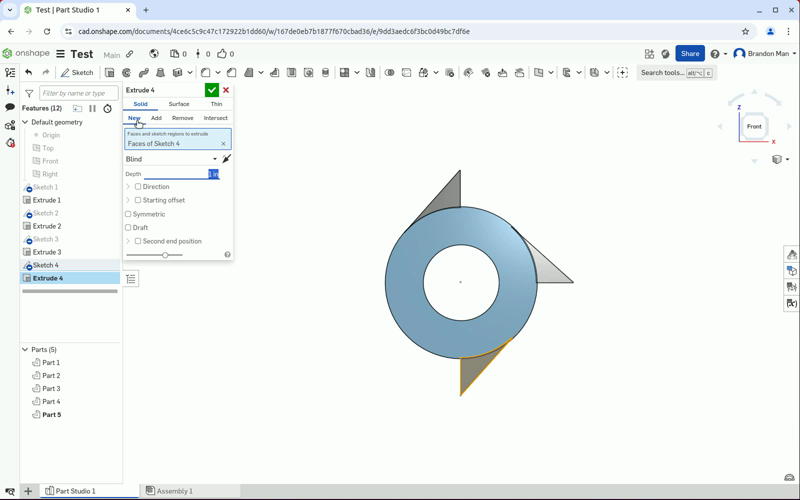
text(7.703)
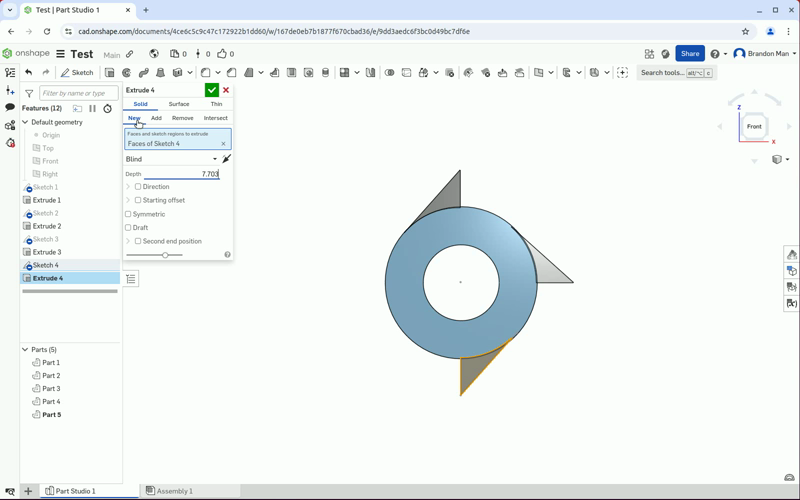
key(enter)
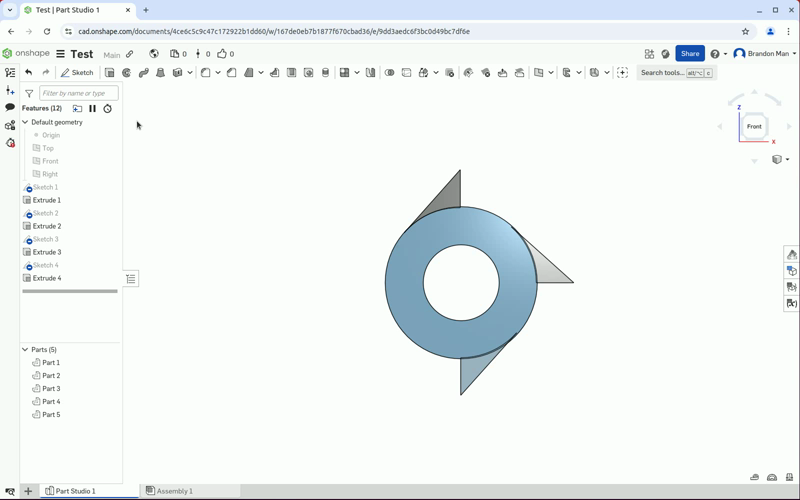
key(shift+h)
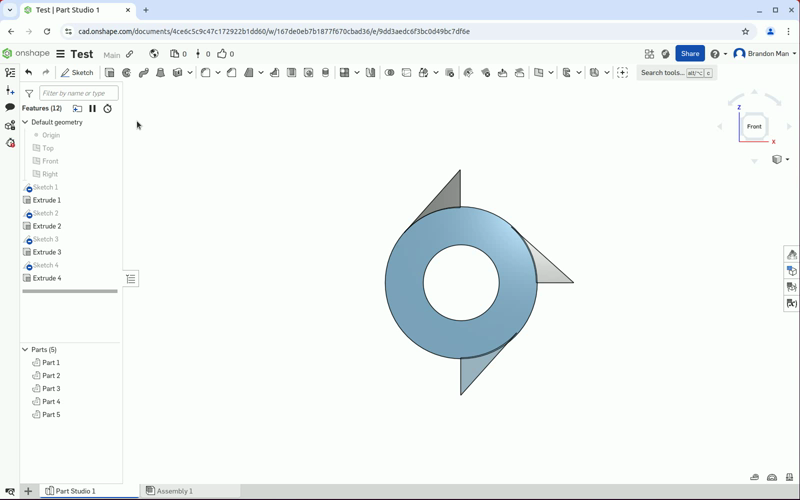
key(shift+h)
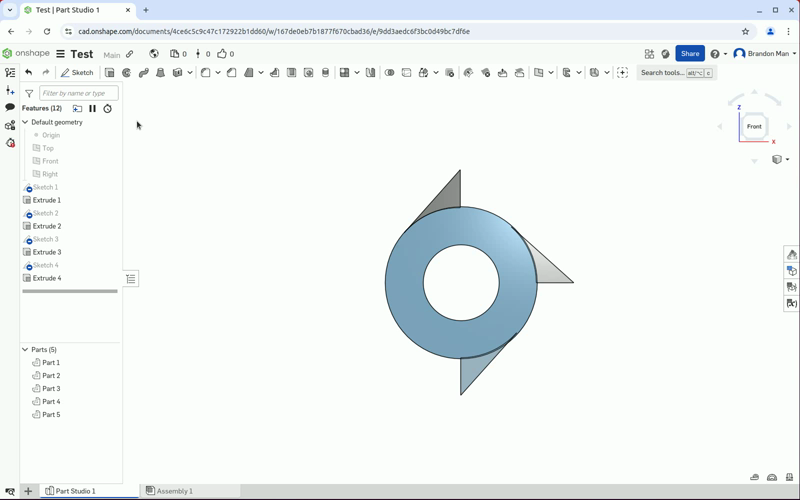
mouse_move(73, 189)
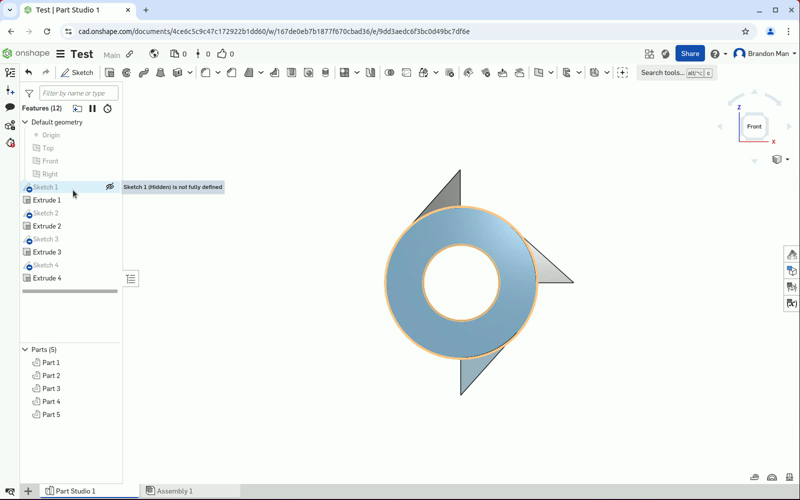
click(73, 189)
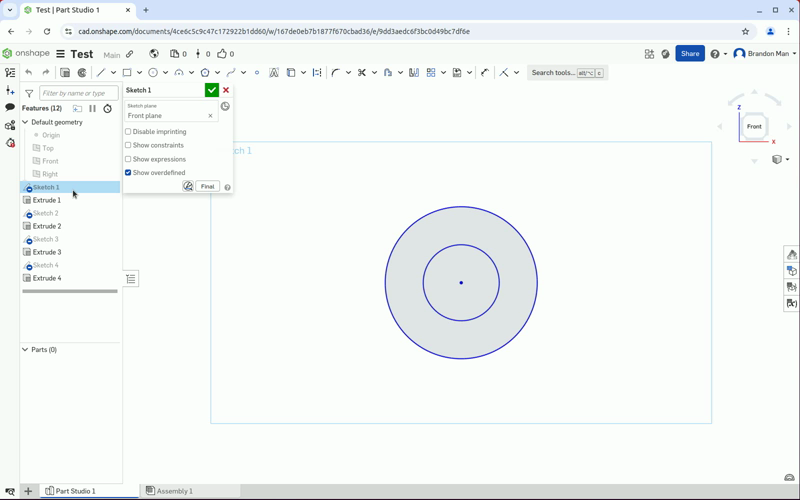
mouse_move(229, 92)
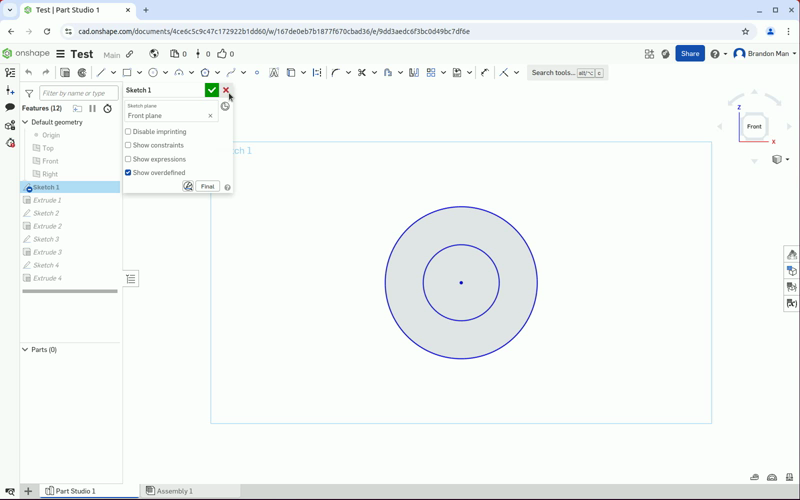
click(229, 92)
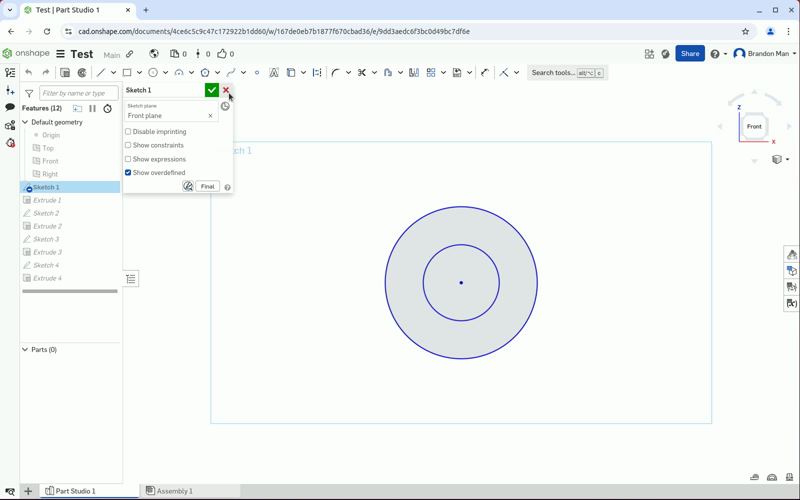
key(shift+s)
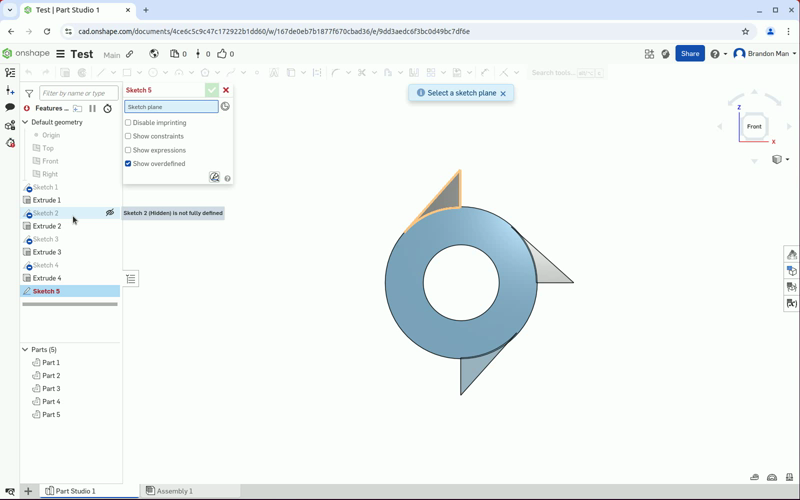
scroll(3)
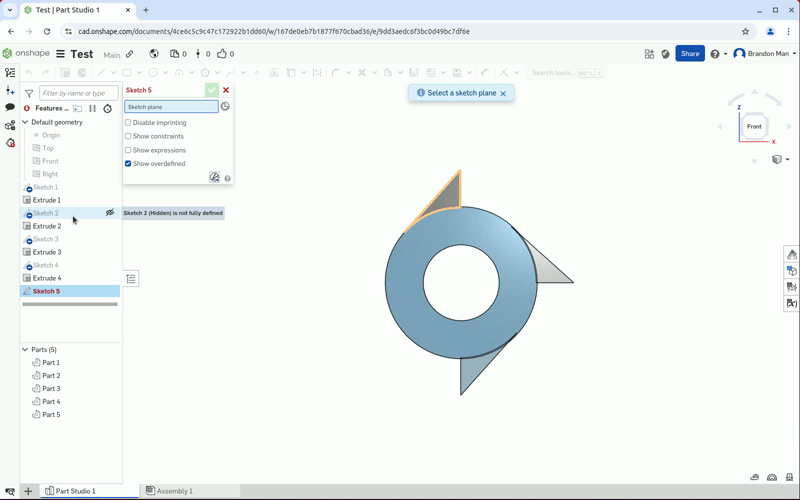
mouse_move(73, 163)
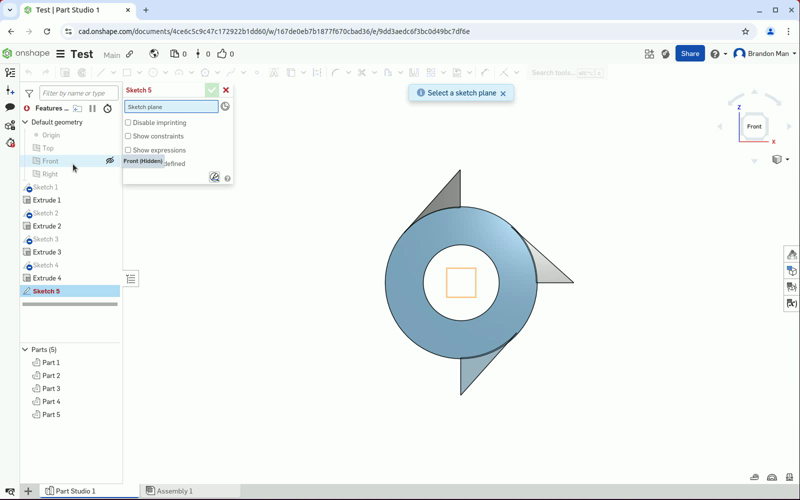
click(73, 163)
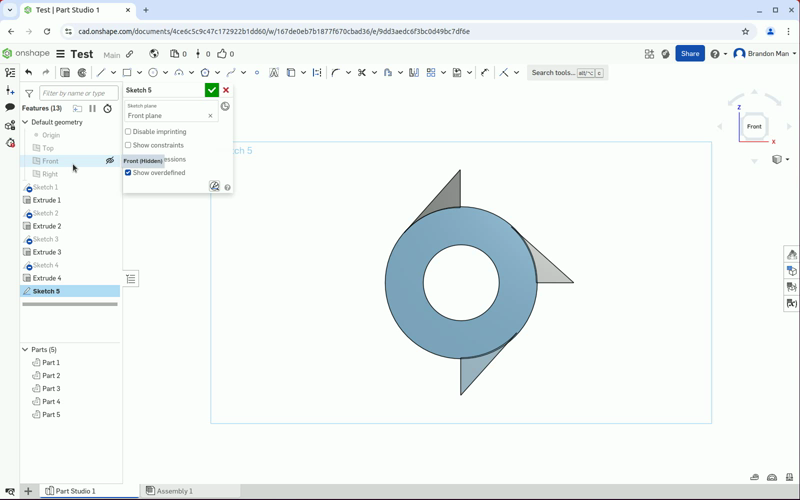
mouse_move(73, 352)
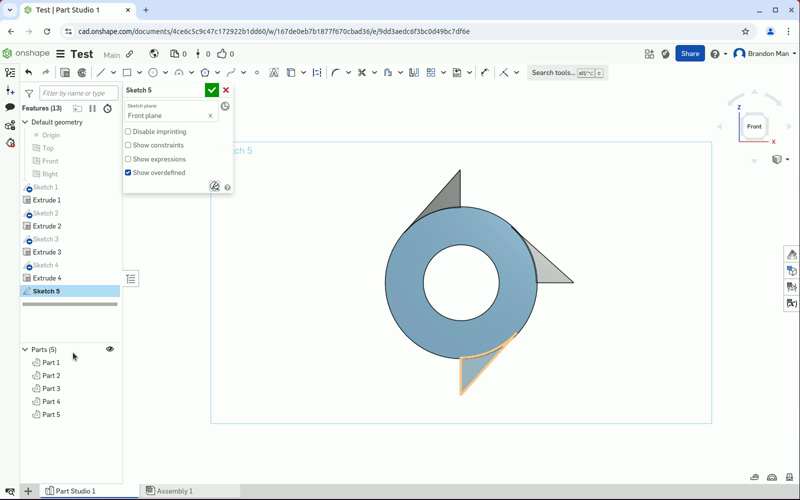
key(y)
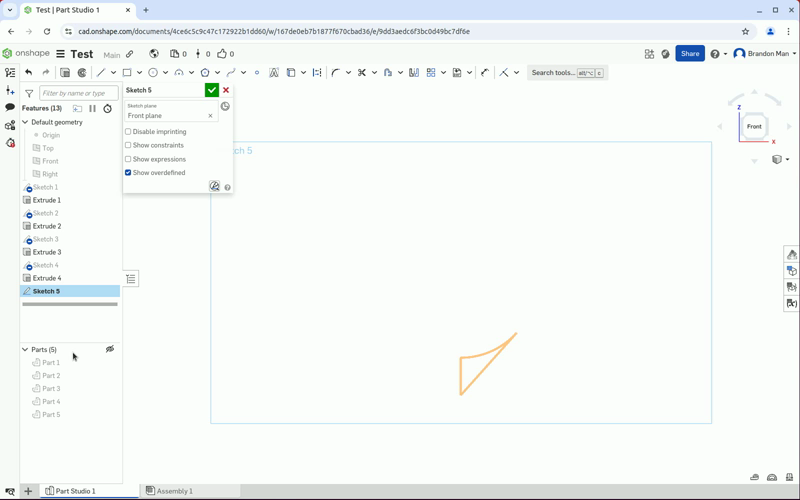
key(l)
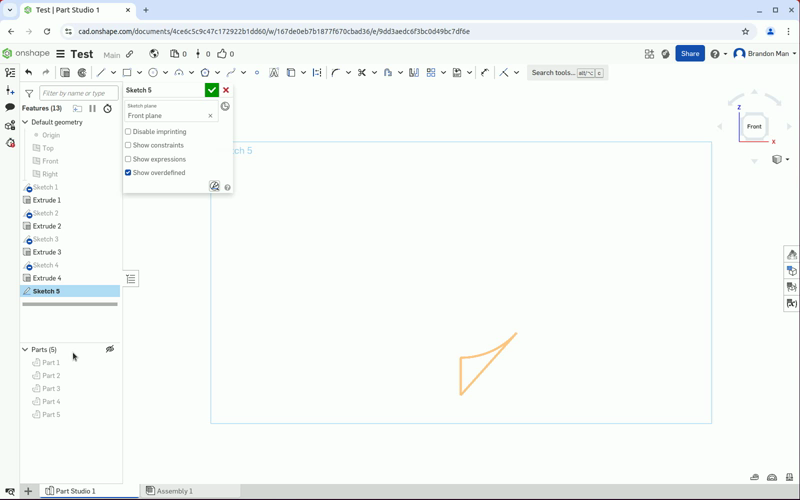
key_down(shift)
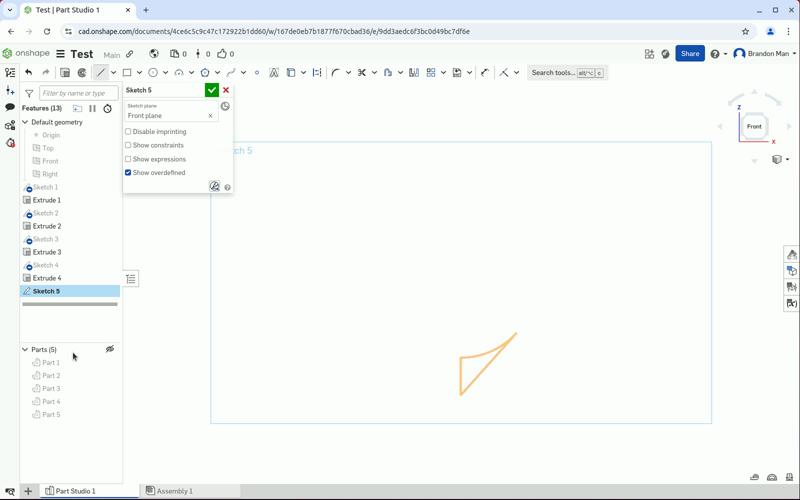
mouse_move(348, 282)
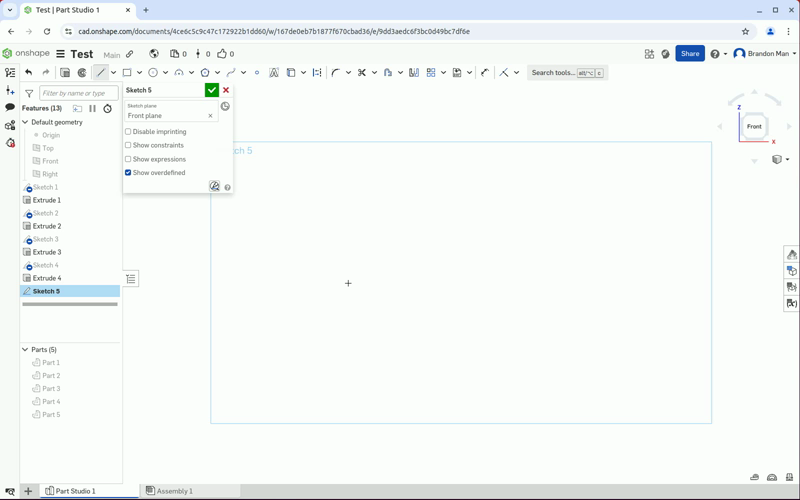
click(348, 282)
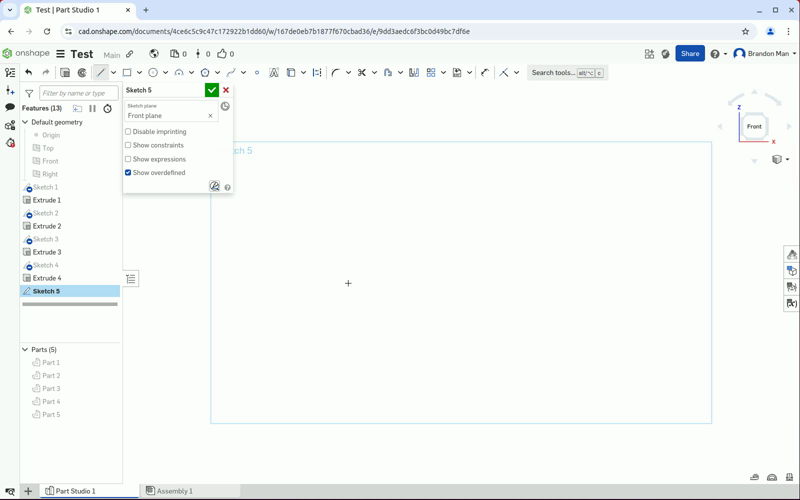
key_up(shift)
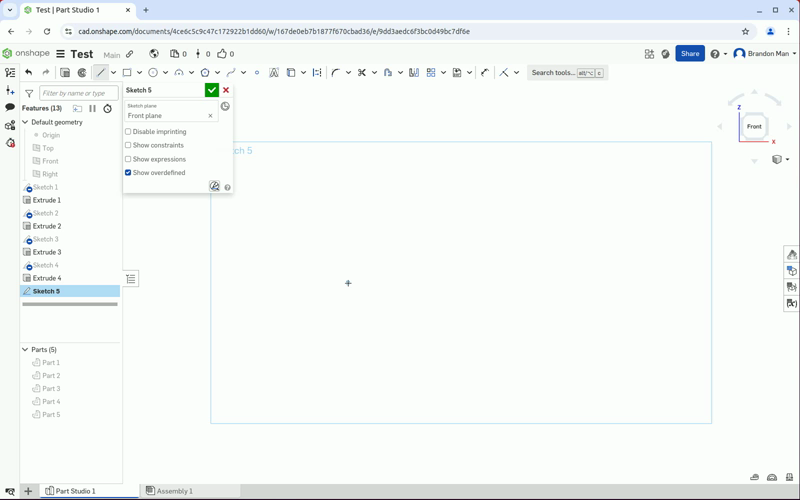
key_down(shift)
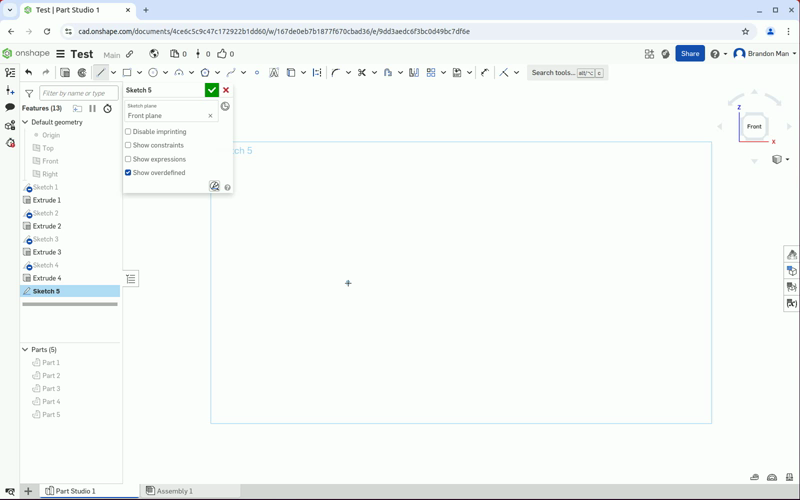
mouse_move(410, 339)
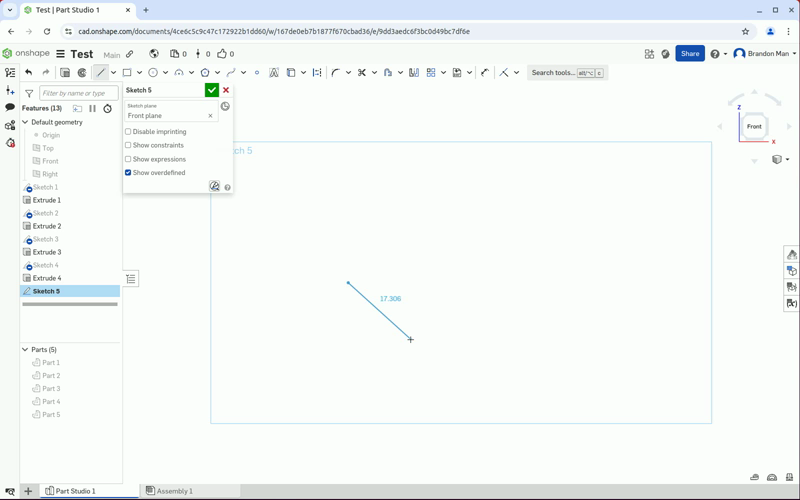
click(410, 339)
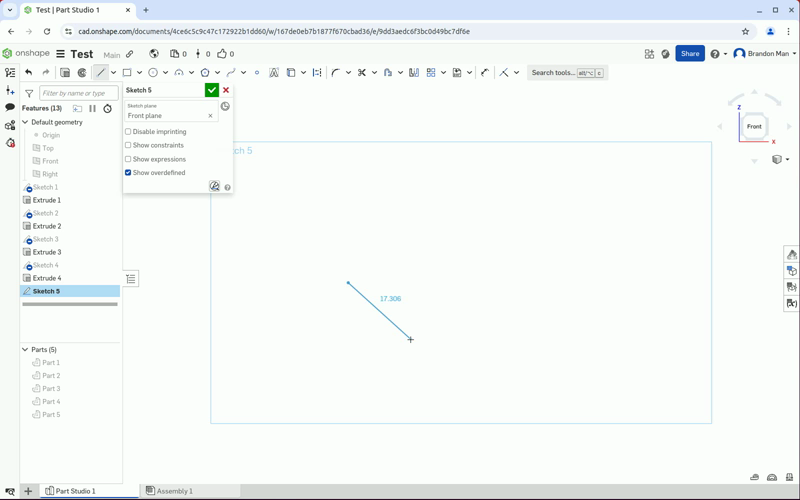
key_up(shift)
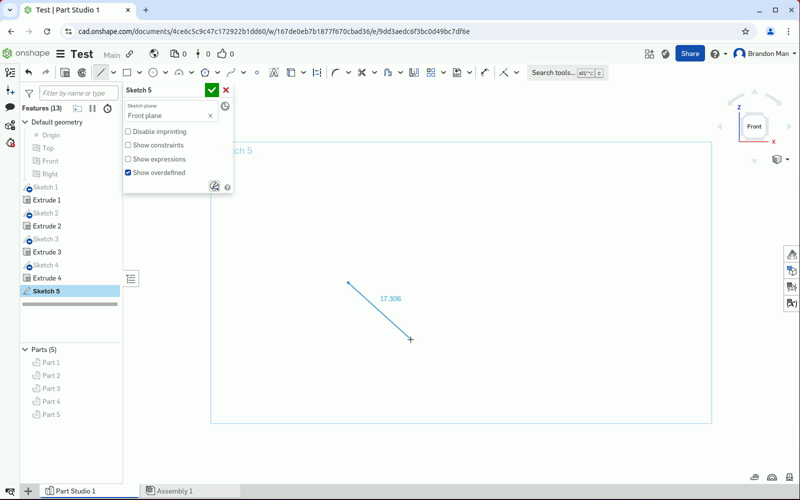
key(esc)
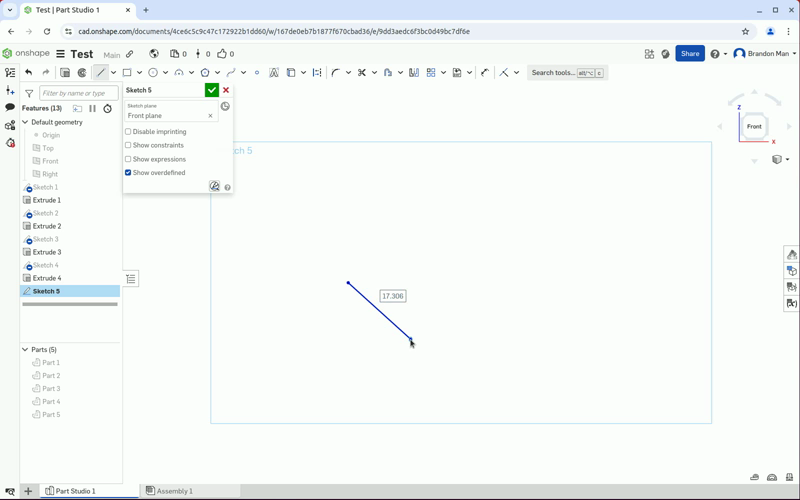
key(a)
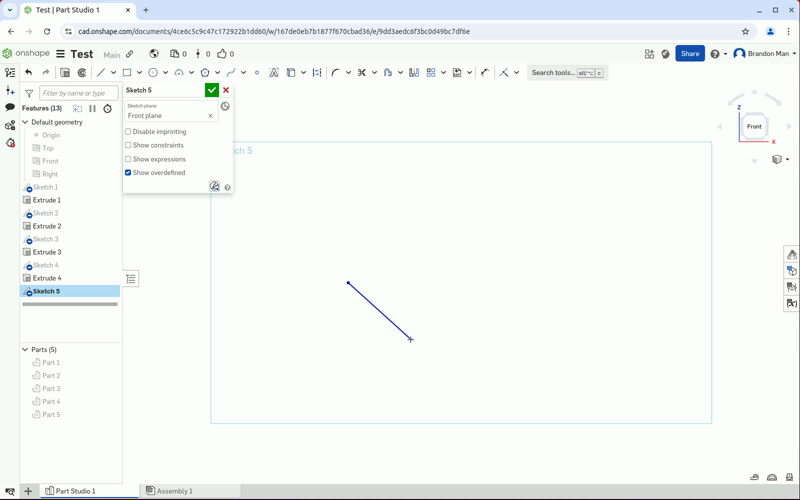
mouse_move(410, 339)
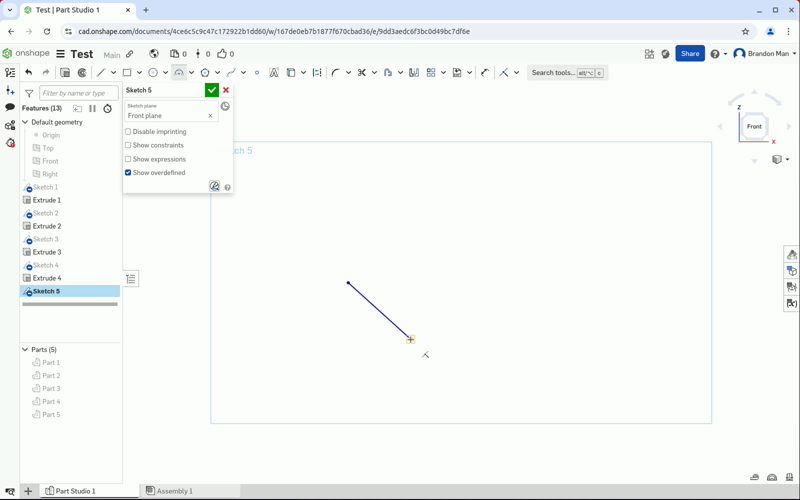
click(410, 339)
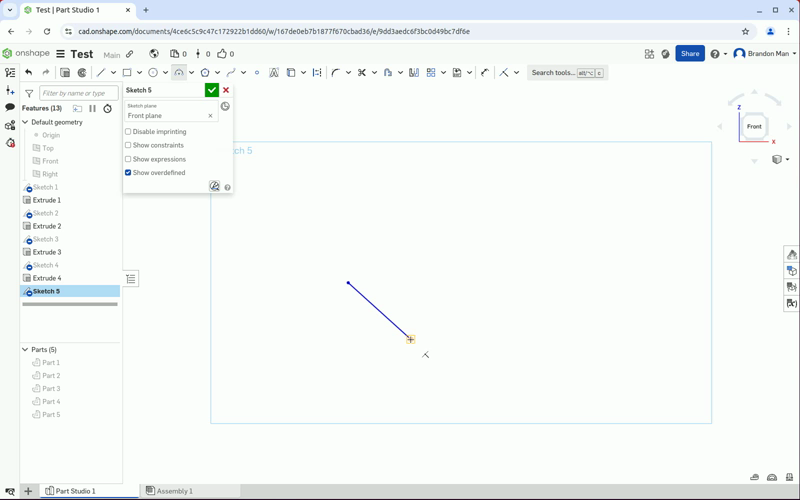
key_down(shift)
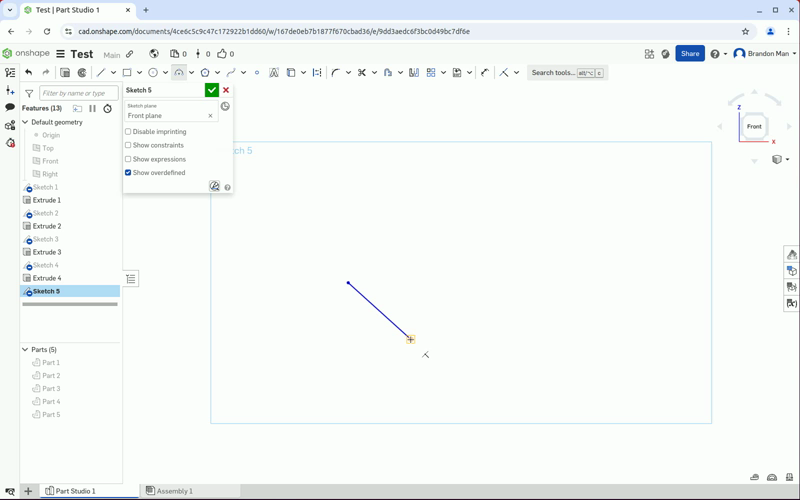
mouse_move(385, 282)
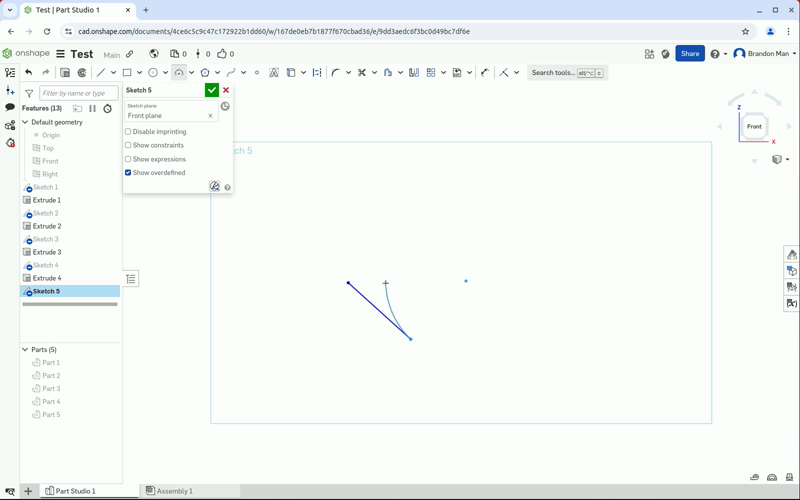
click(385, 282)
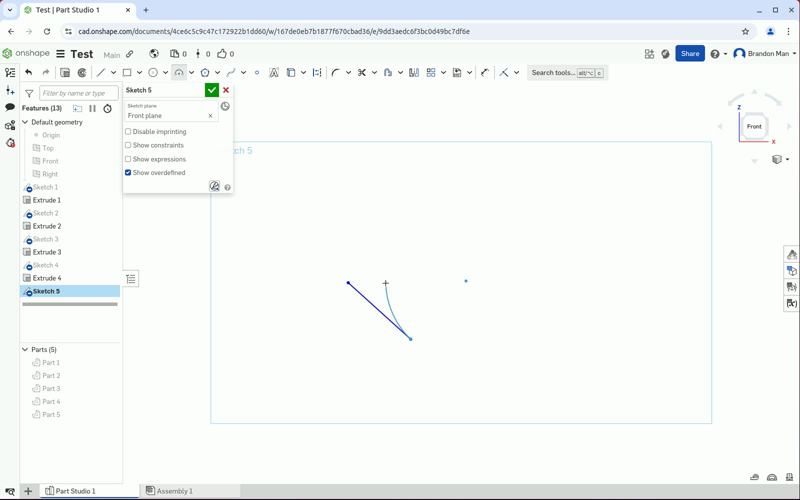
mouse_move(392, 313)
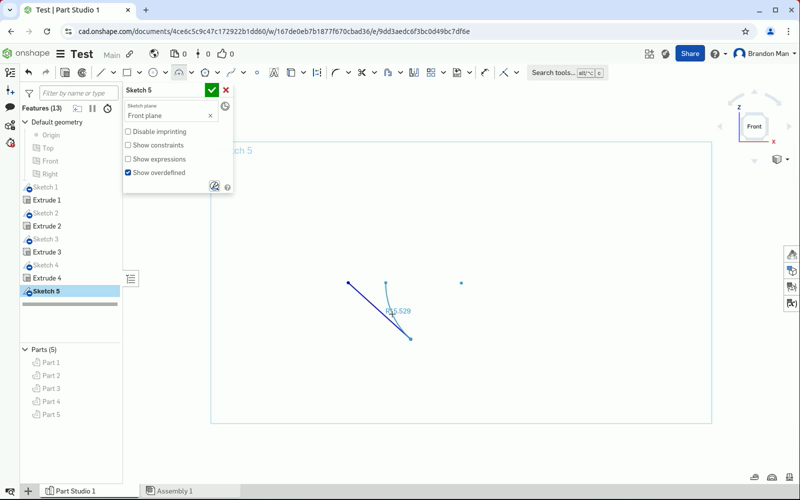
click(392, 313)
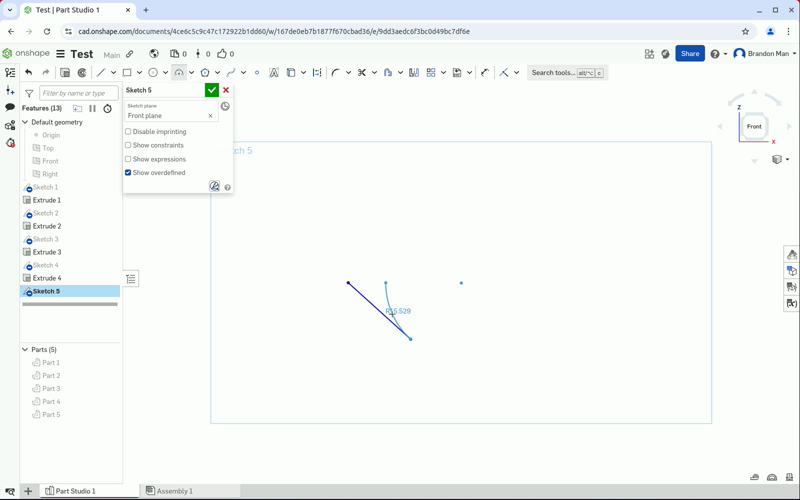
key_up(shift)
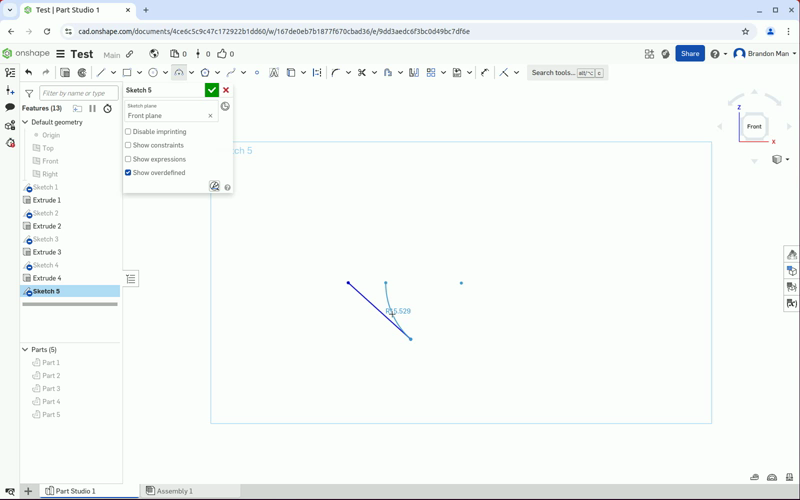
key(esc)
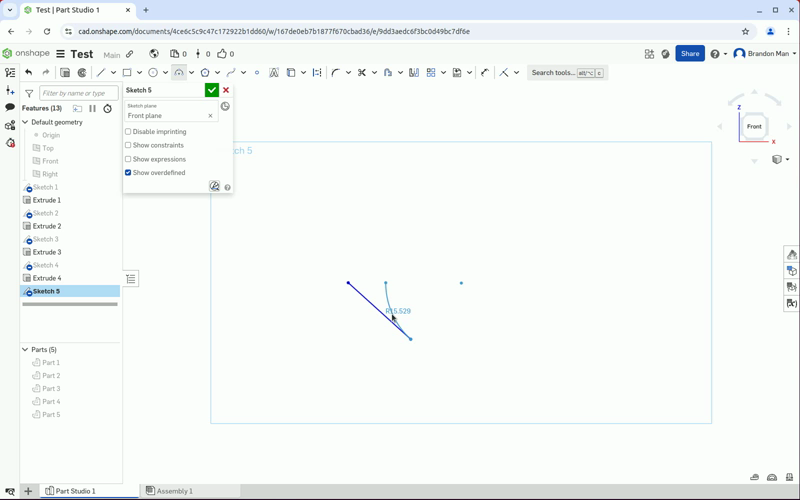
key(l)
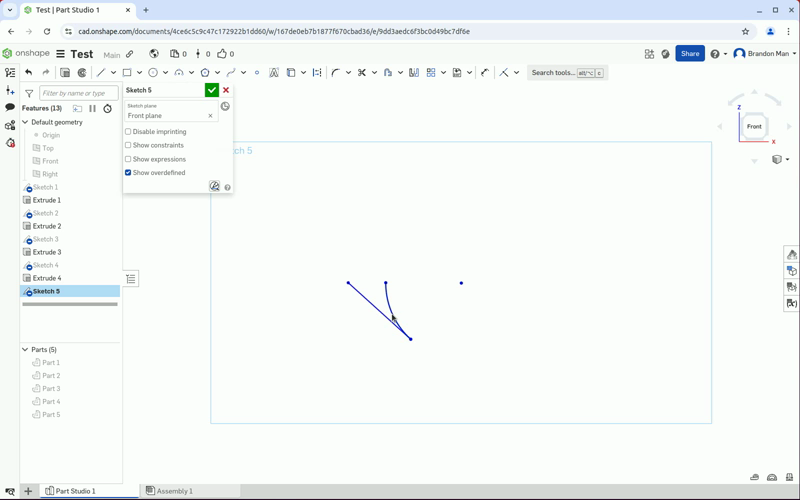
mouse_move(385, 282)
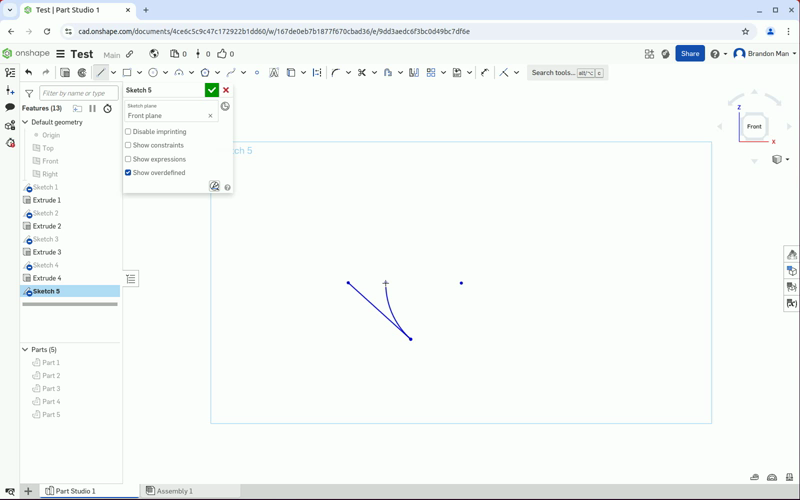
click(385, 282)
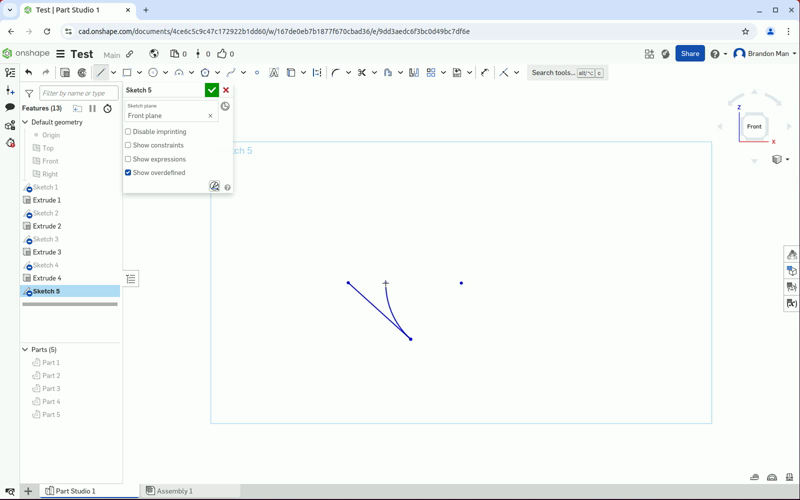
mouse_move(415, 282)
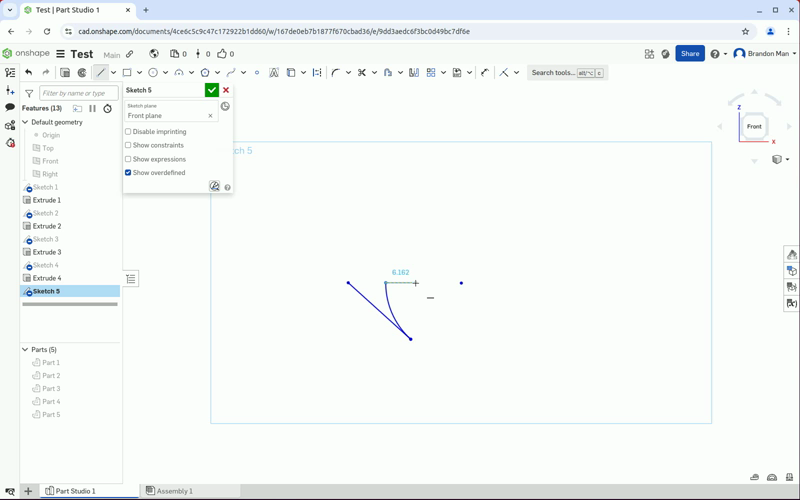
key_down(shift)
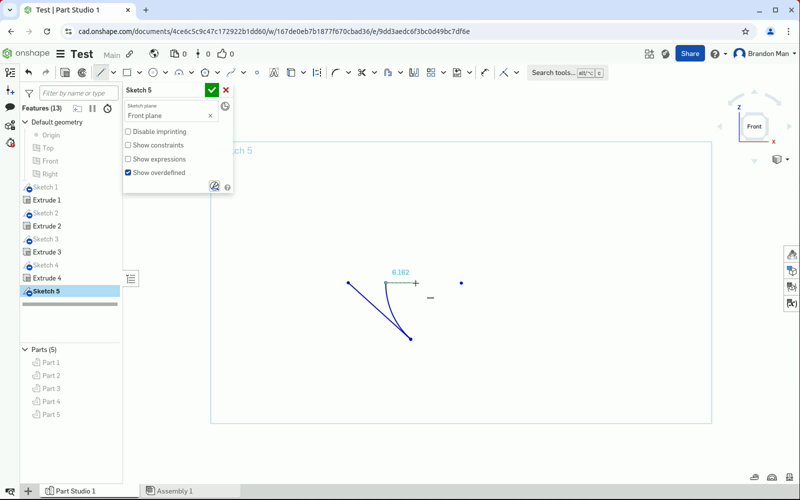
mouse_move(348, 282)
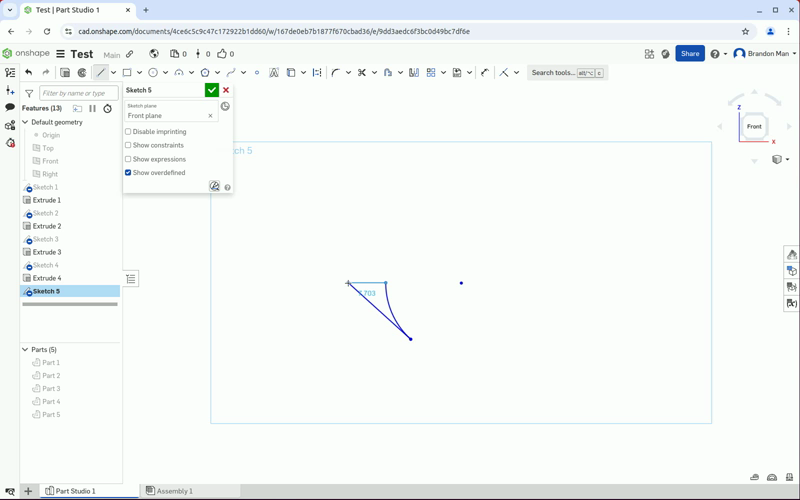
key_up(shift)
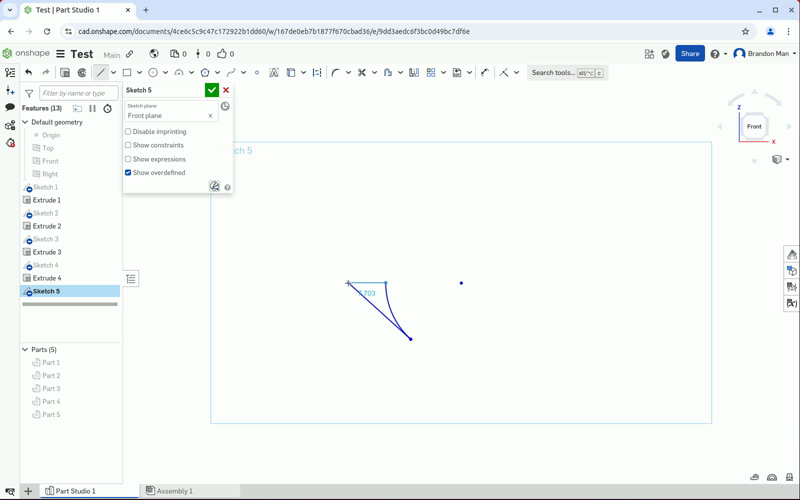
click(348, 282)
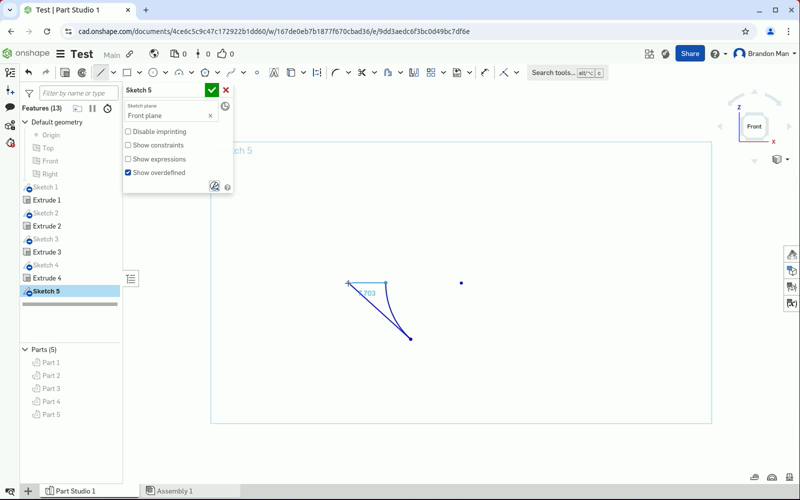
key(esc)
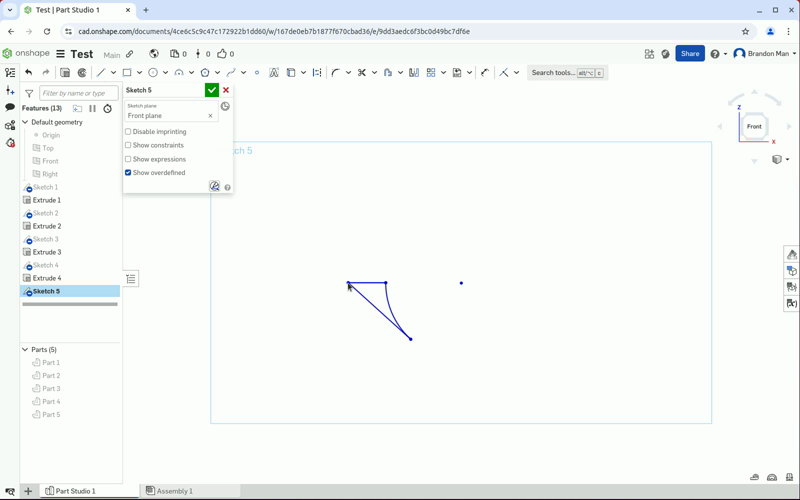
mouse_move(386, 309)
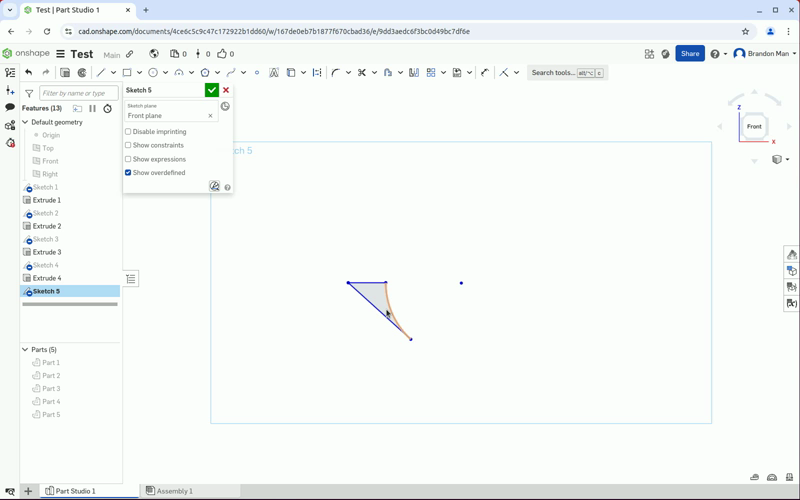
scroll(6)
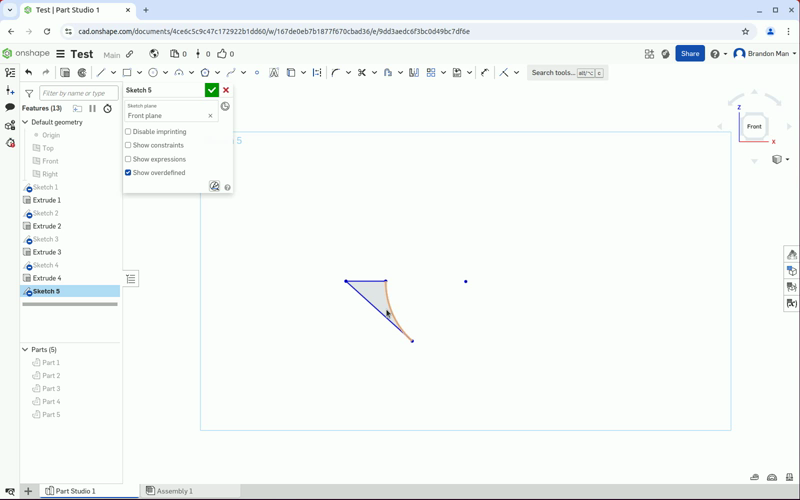
scroll(6)
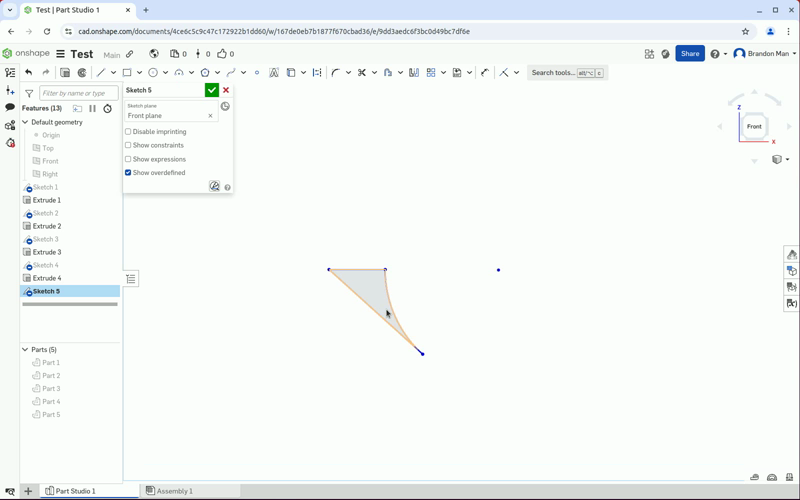
scroll(6)
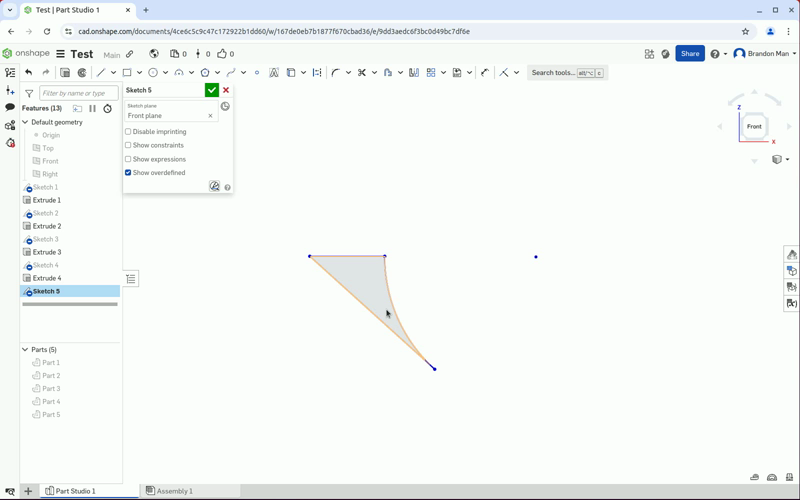
scroll(6)
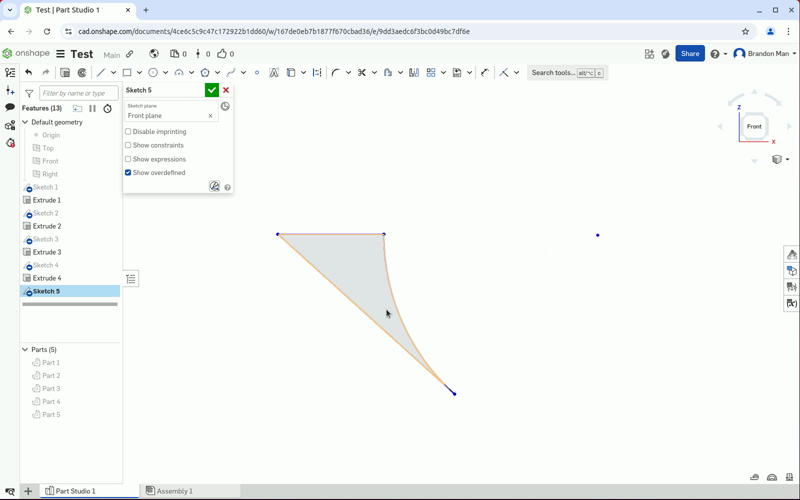
scroll(6)
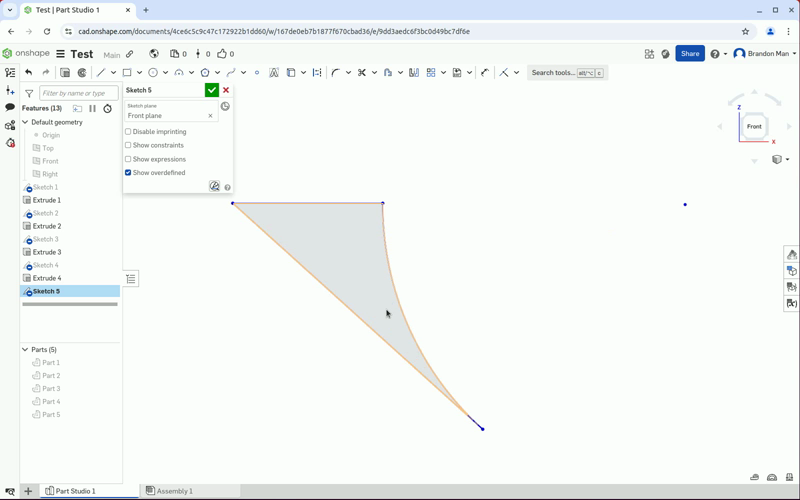
scroll(6)
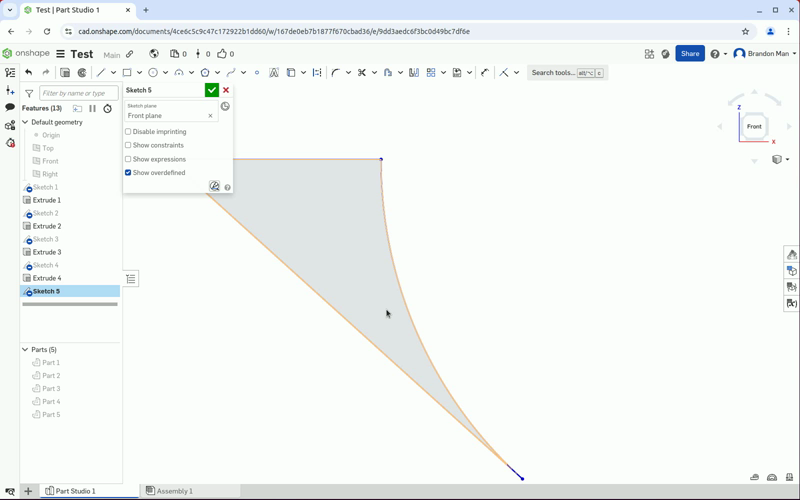
scroll(6)
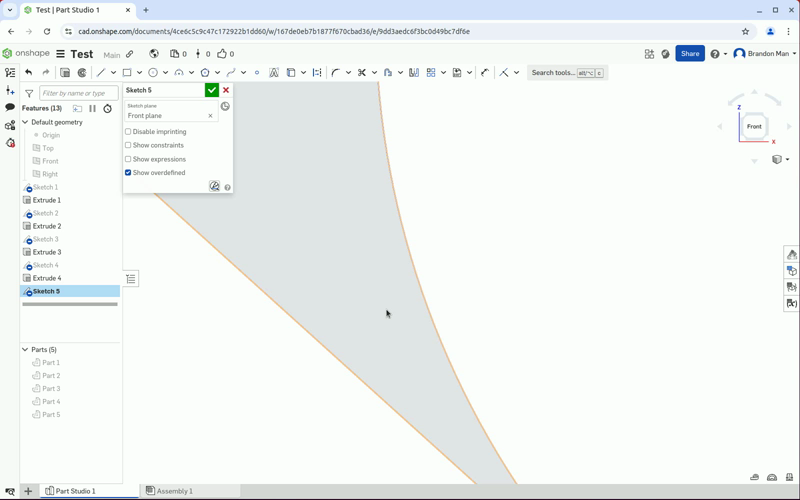
click(386, 309)
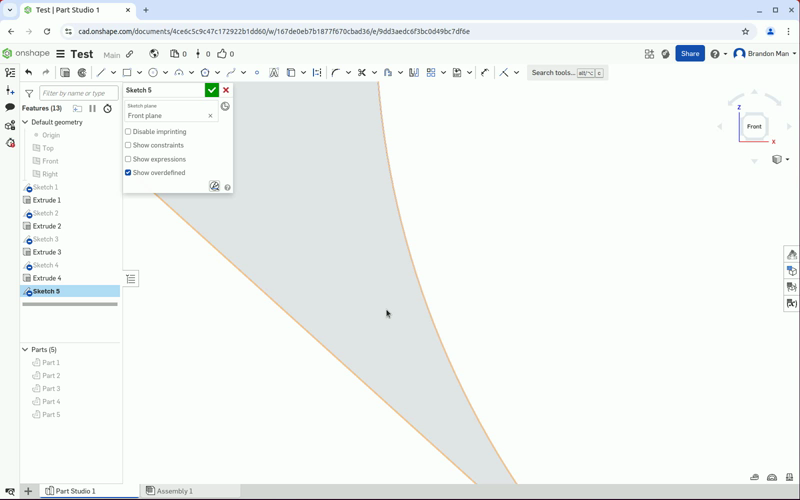
scroll(-6)
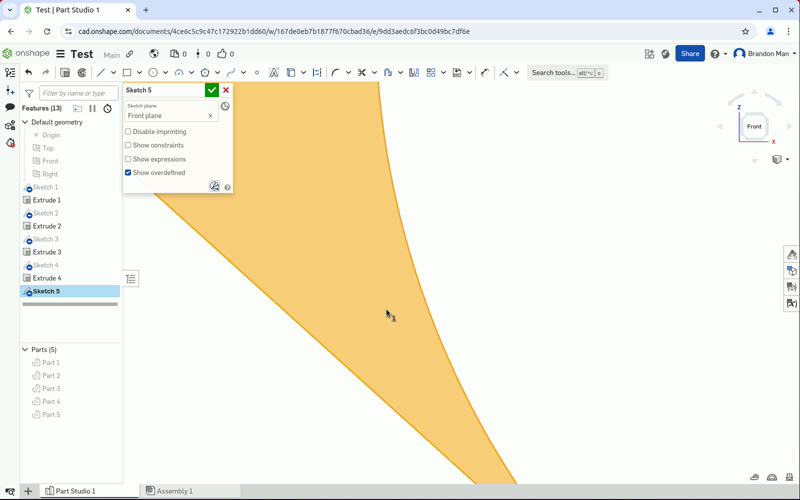
scroll(-6)
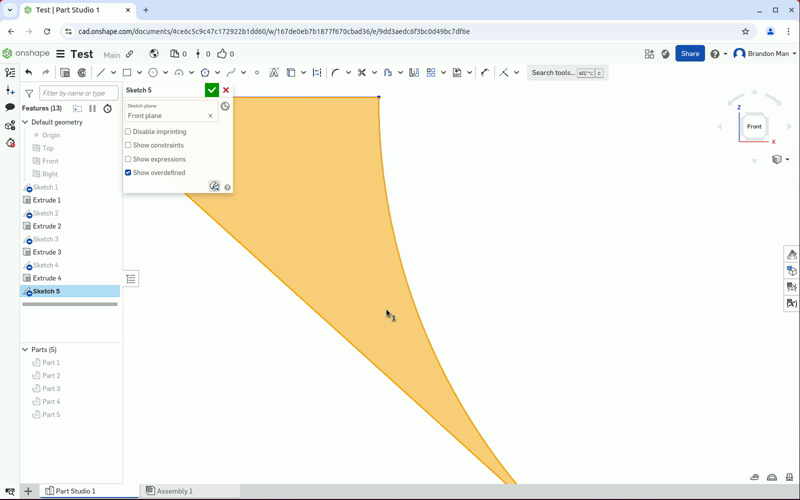
scroll(-6)
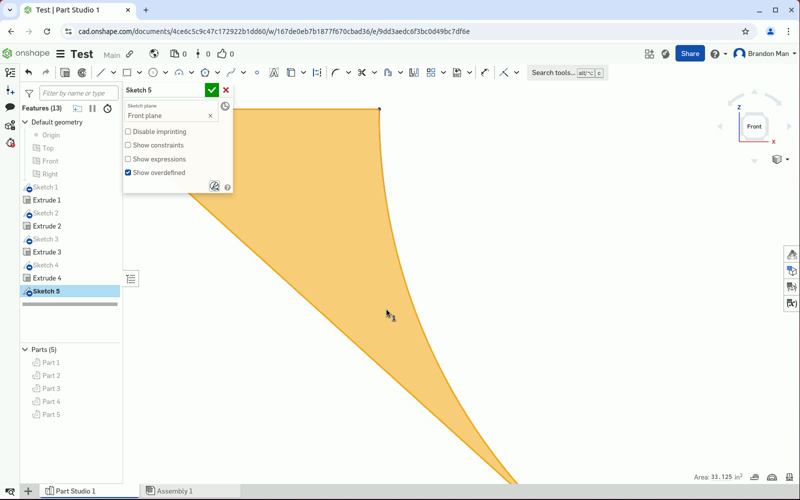
scroll(-6)
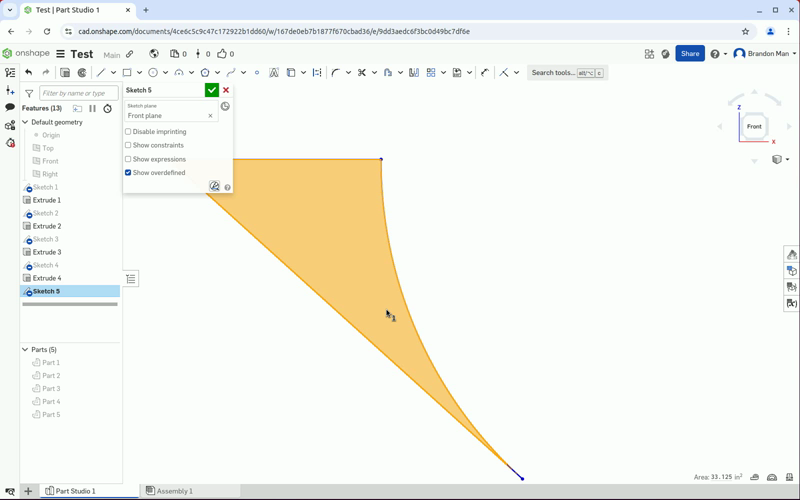
scroll(-6)
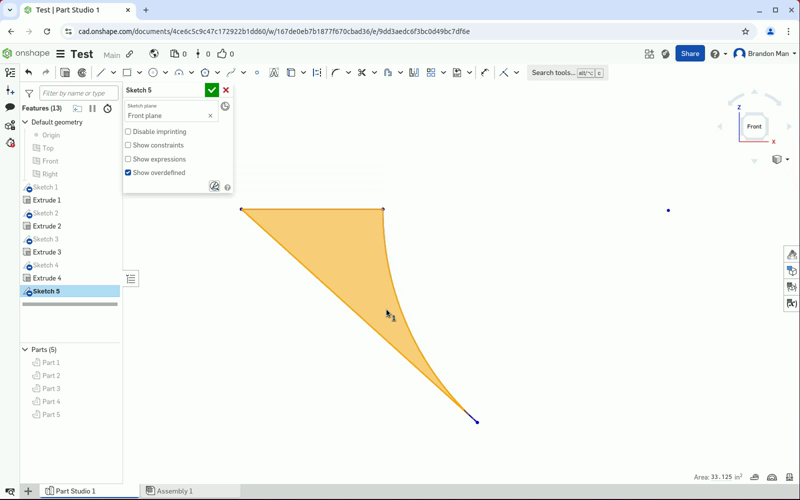
scroll(-6)
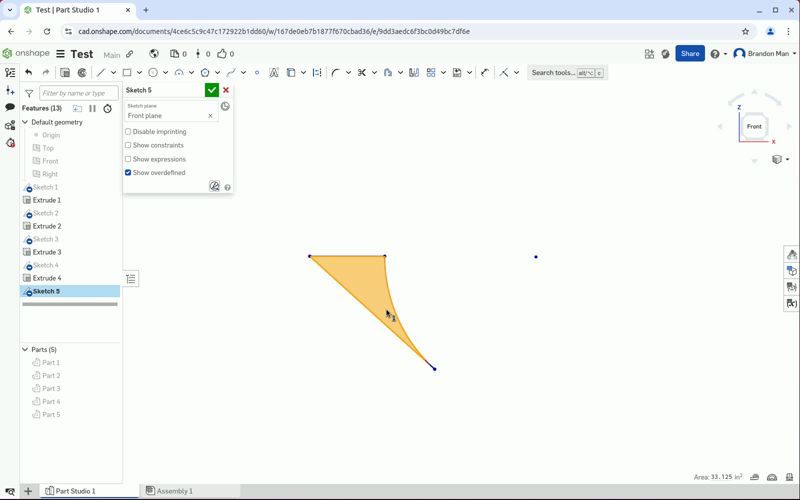
scroll(-6)
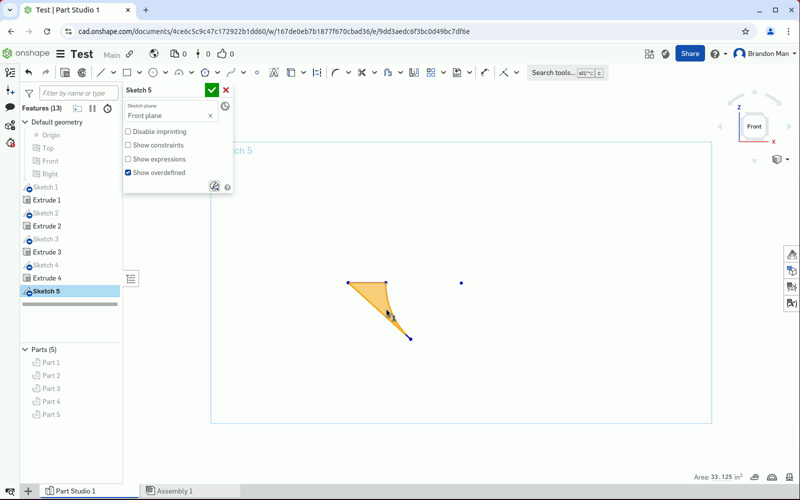
mouse_move(73, 352)
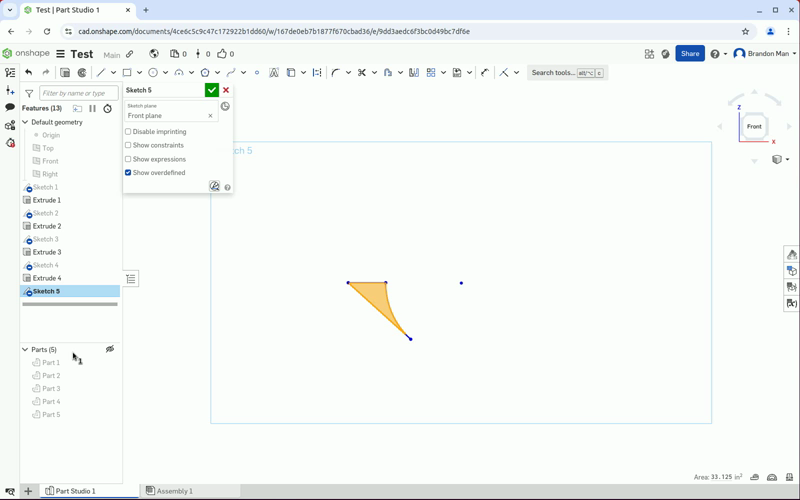
key(shift+y)
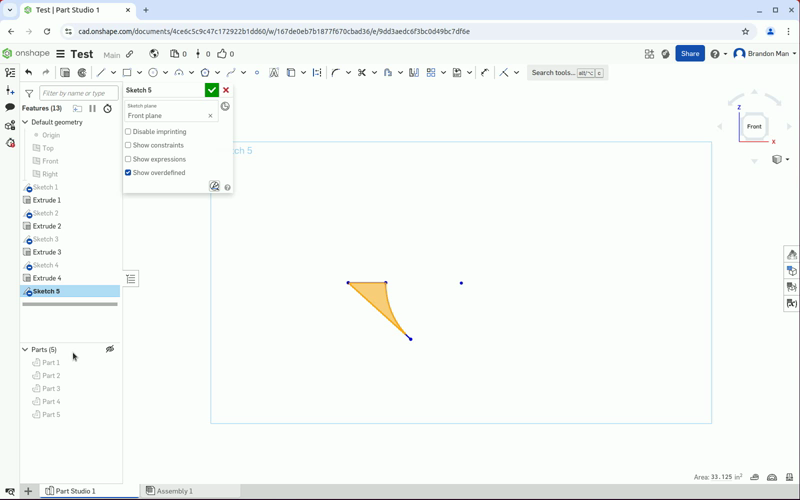
key(shift+e)
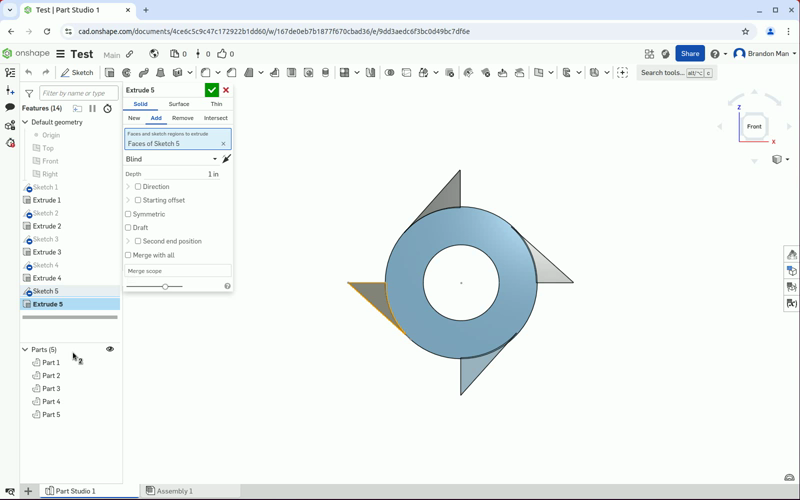
mouse_move(143, 106)
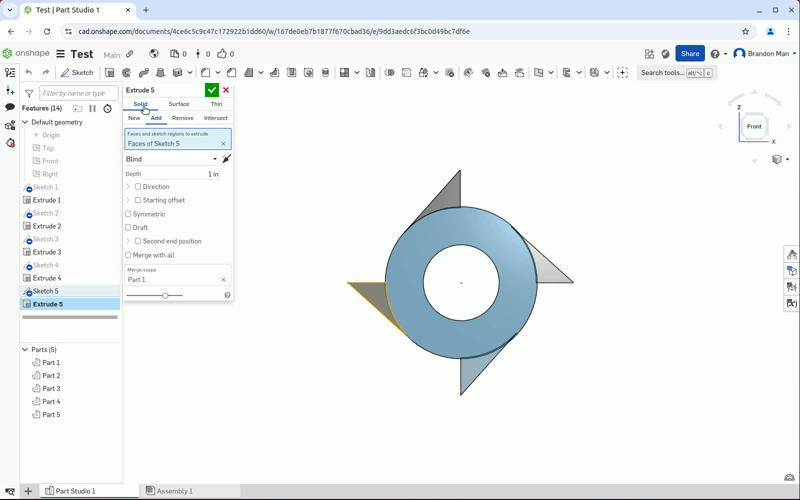
click(143, 106)
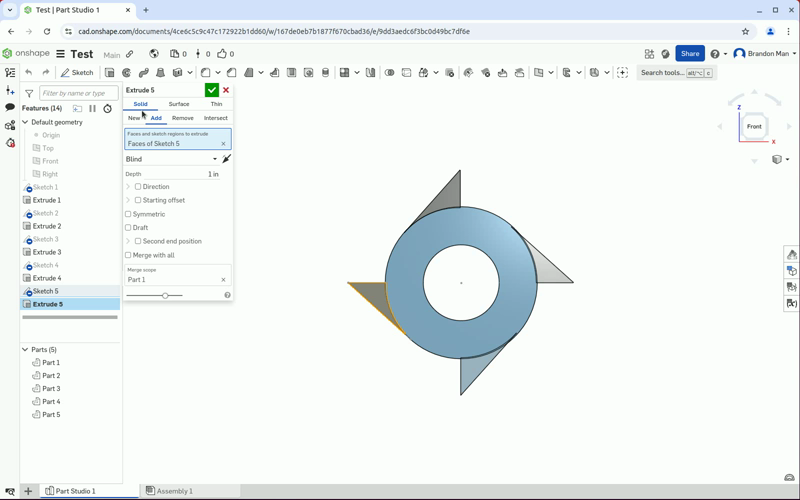
mouse_move(137, 120)
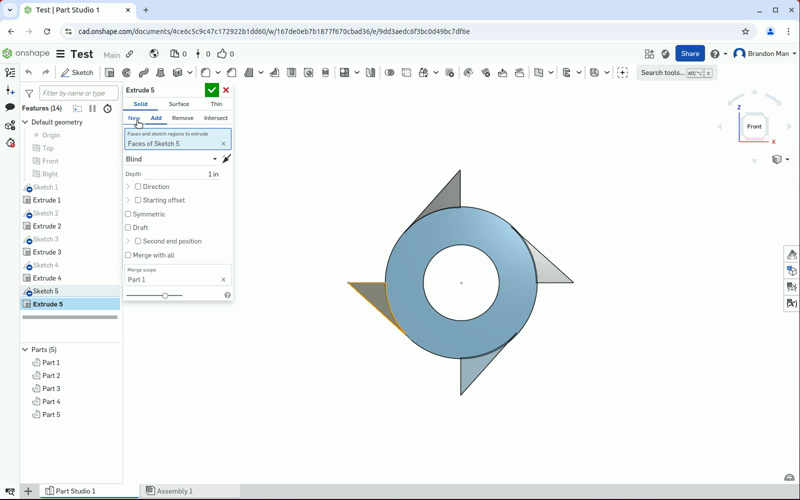
click(137, 120)
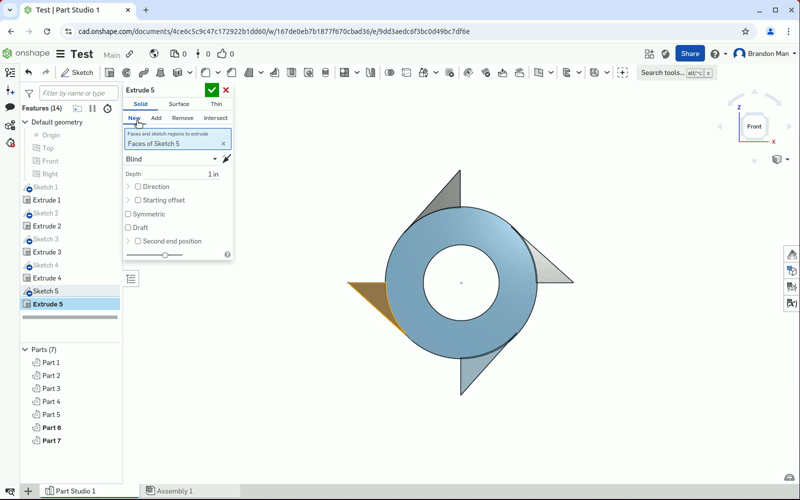
key(tab, 4)
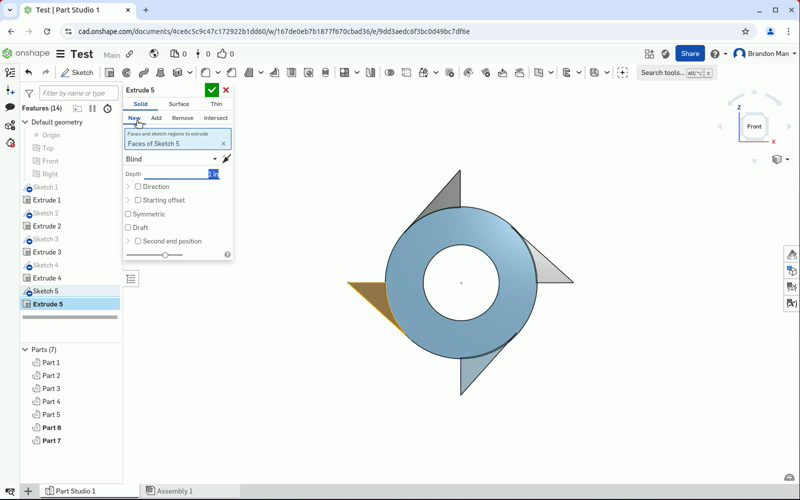
text(7.703)
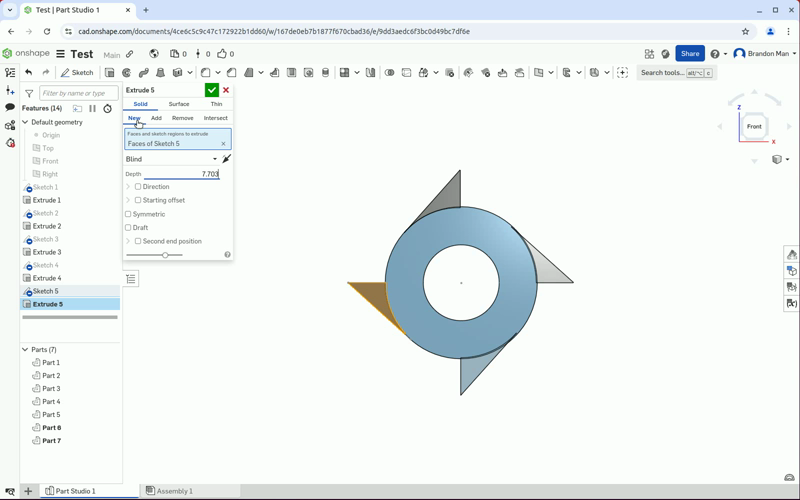
key(enter)
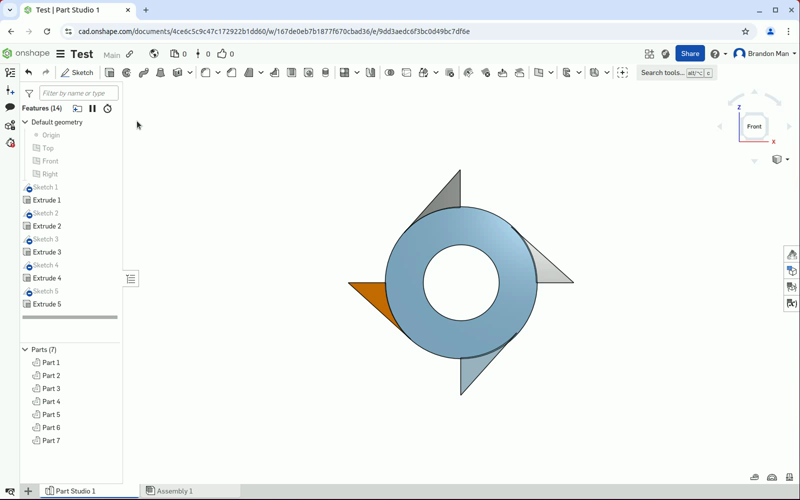
key(shift+h)
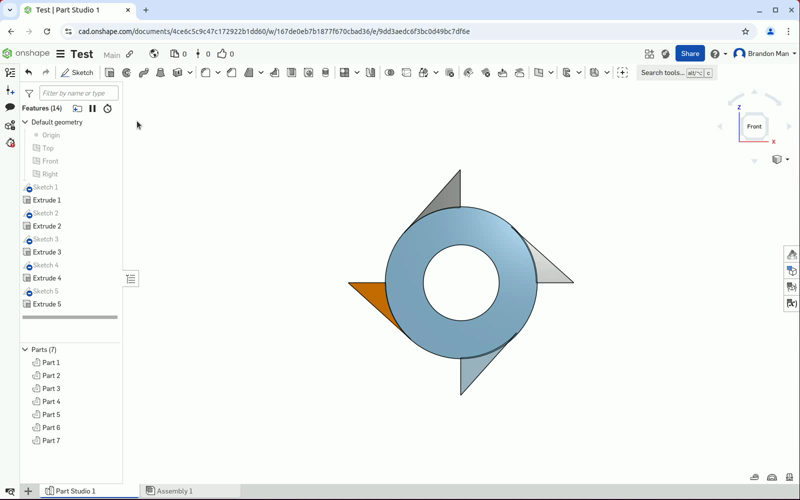
key(shift+h)
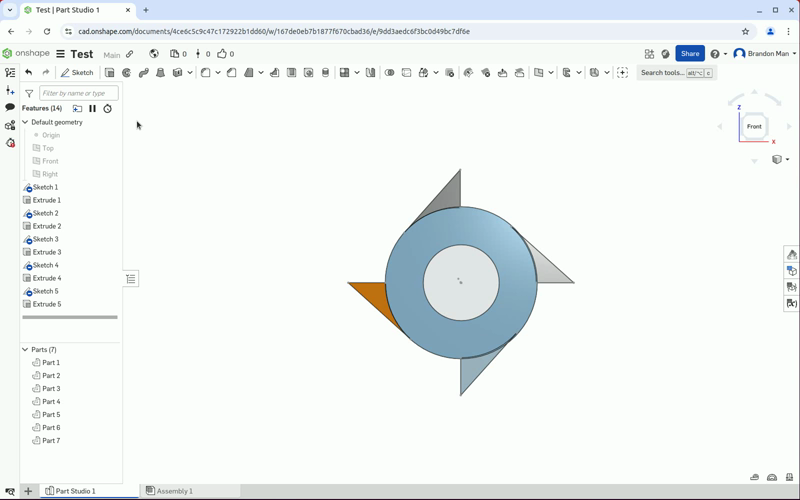
key(shift+7)
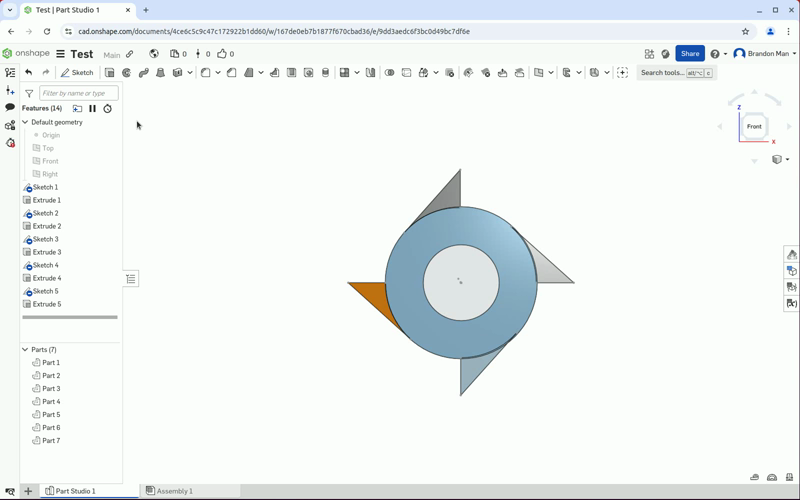
key(left, 2)
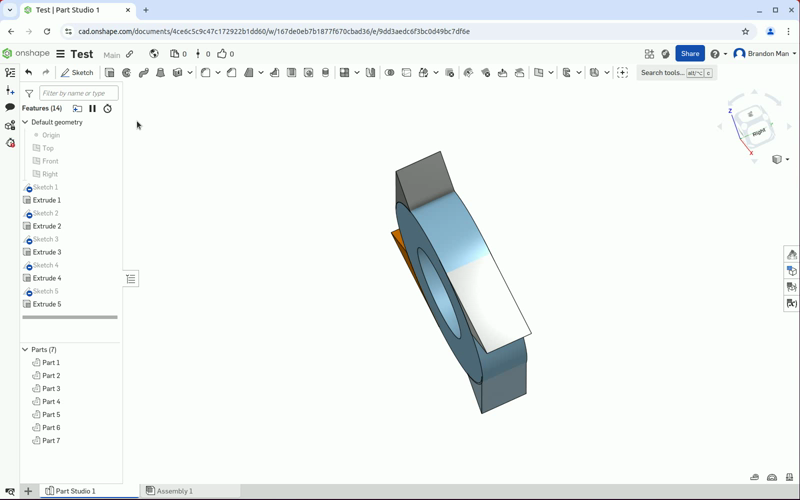
key(down, 2)
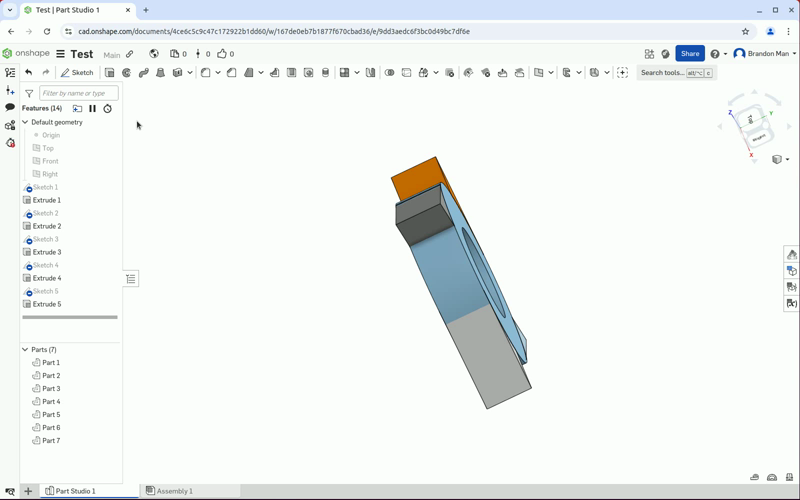
key(up, 2)
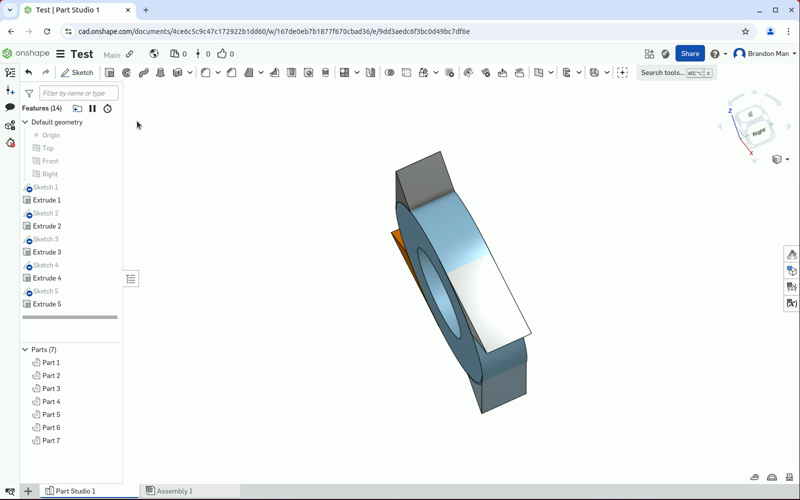
key(right, 2)
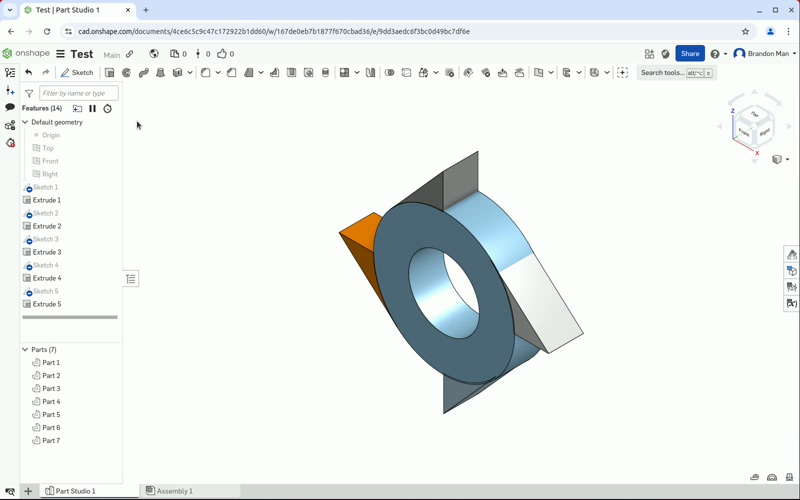
mouse_move(73, 189)
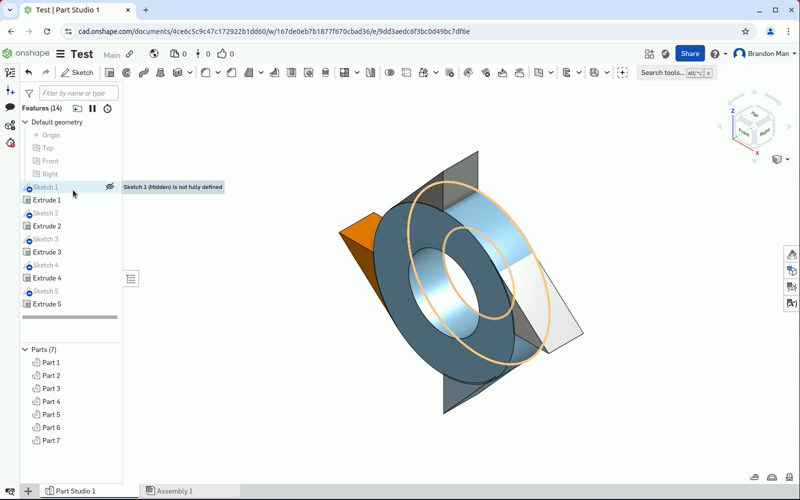
click(73, 189)